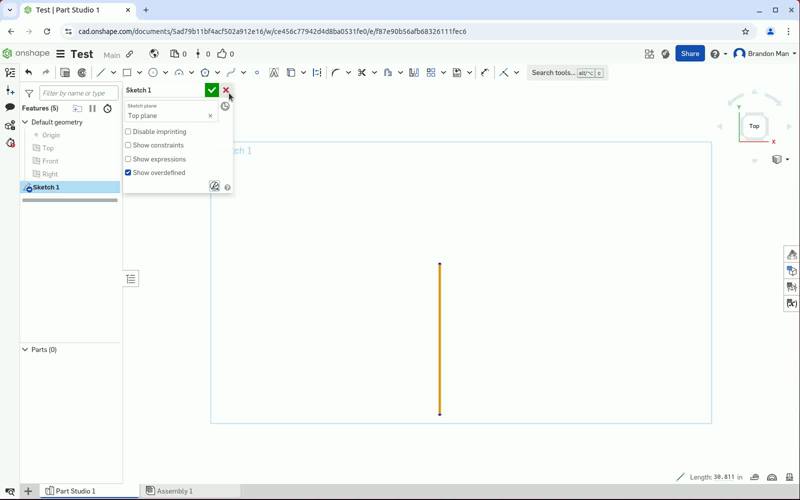
key(shift+h)
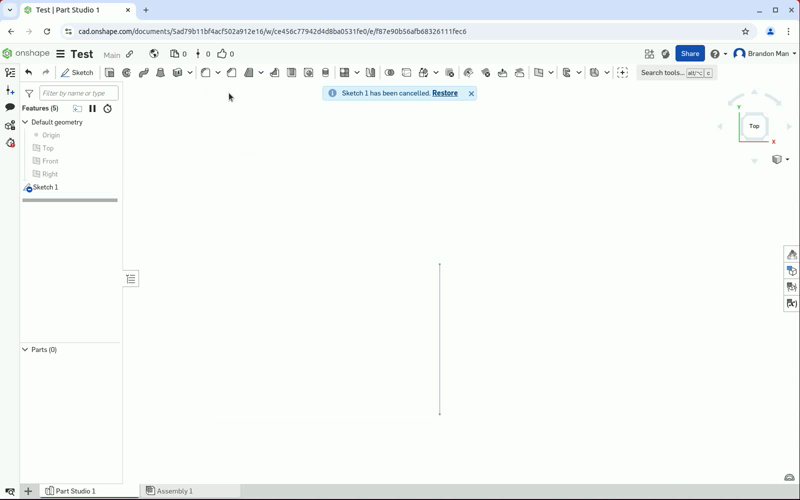
key(shift+s)
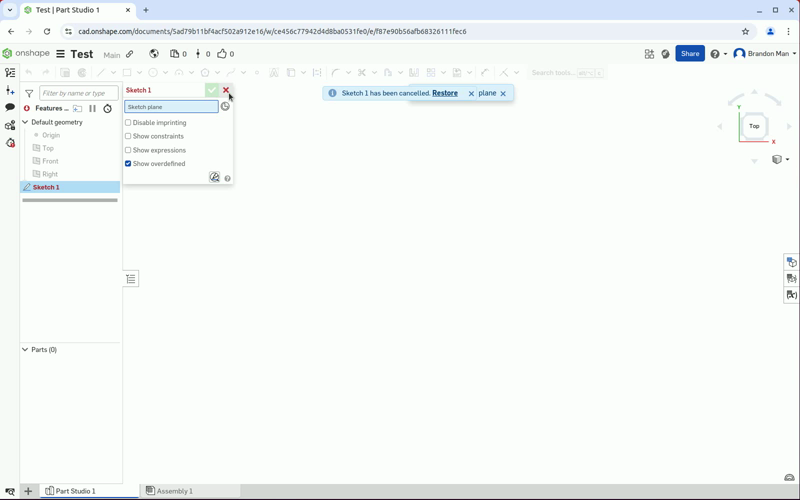
mouse_move(73, 150)
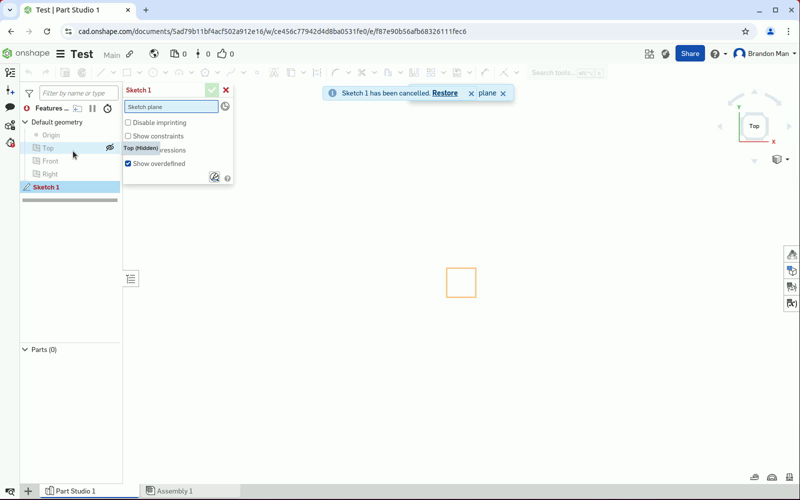
click(73, 150)
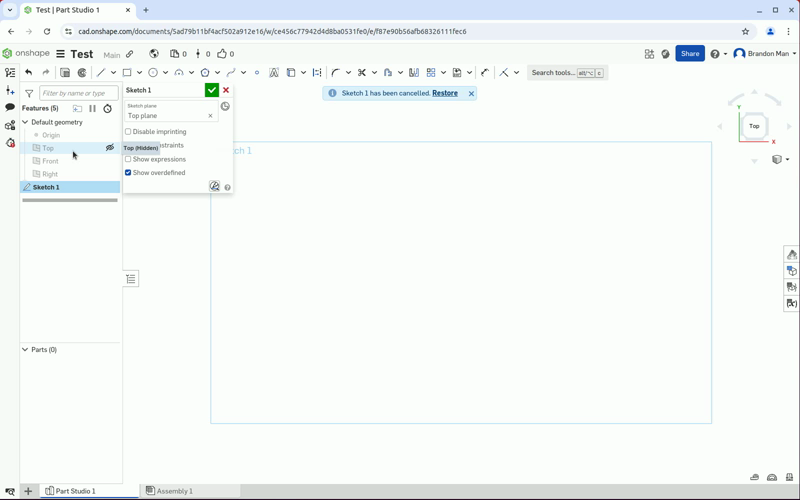
mouse_move(73, 352)
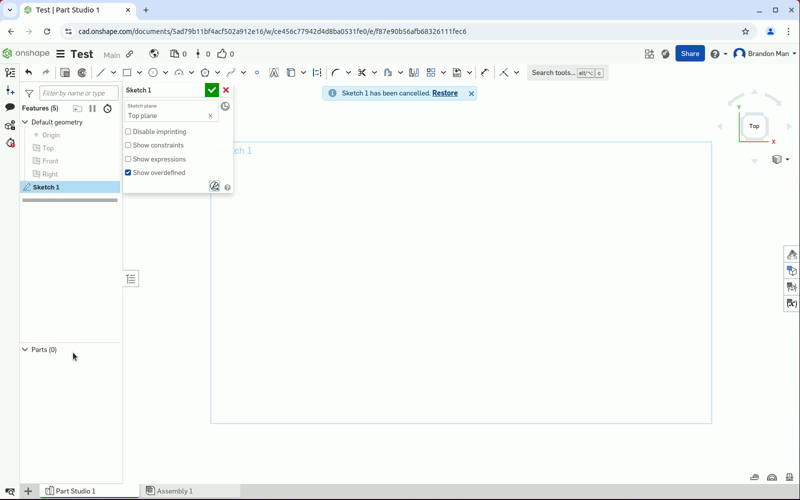
key(y)
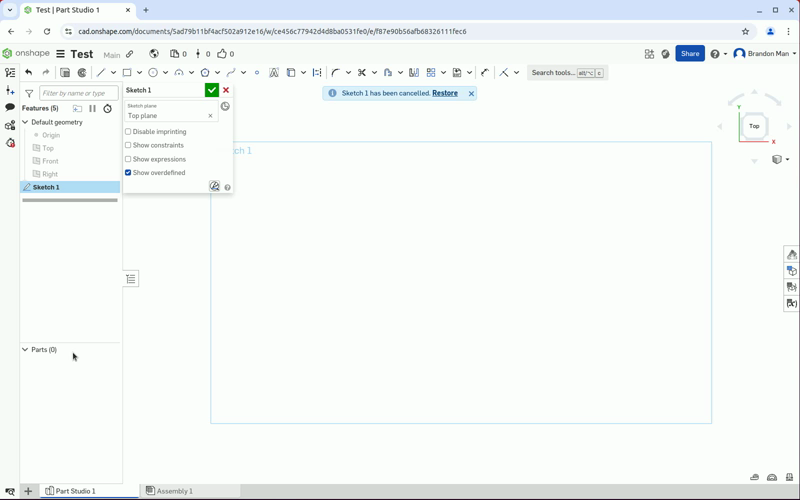
key(l)
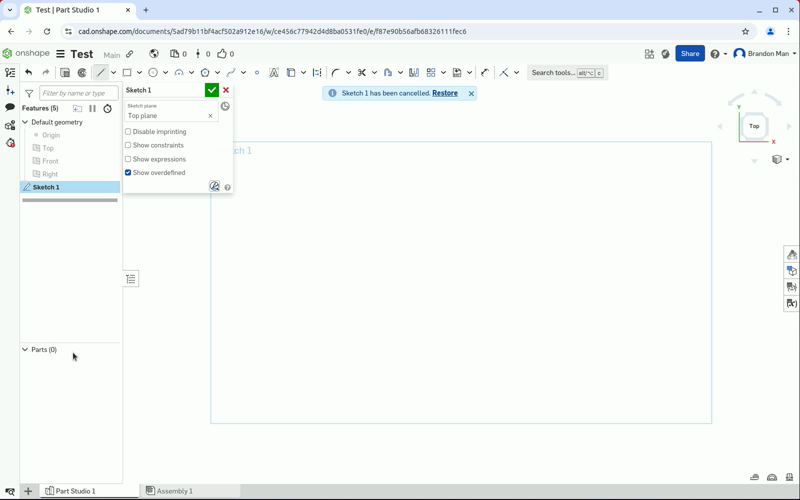
key_down(shift)
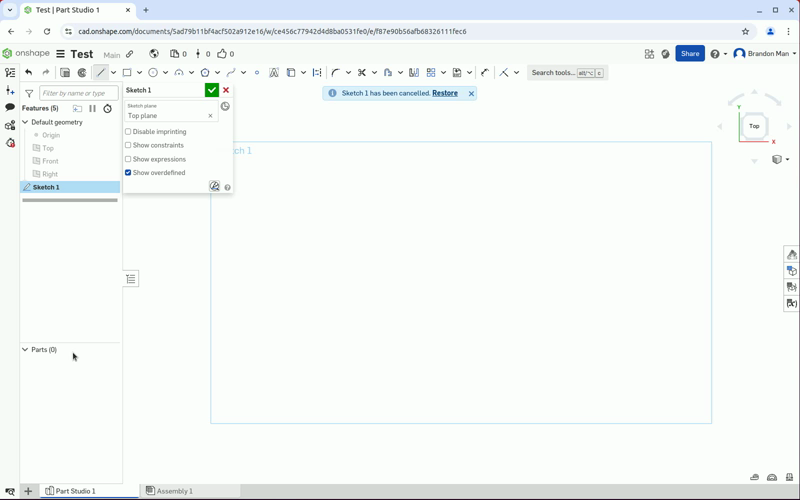
mouse_move(418, 294)
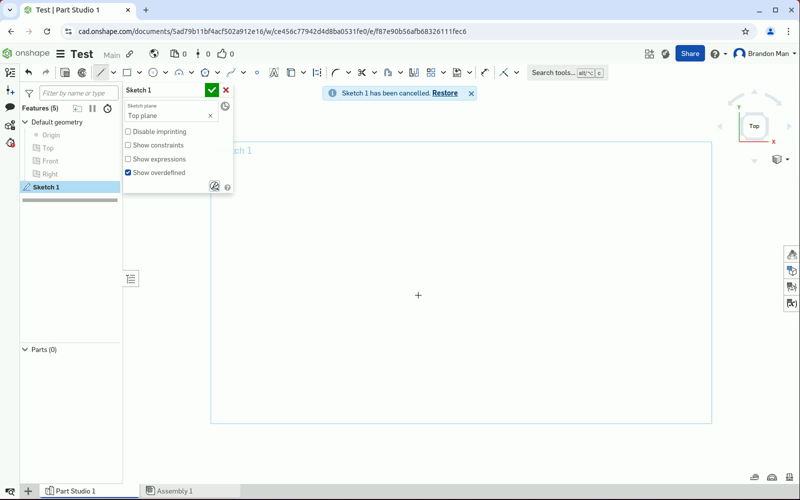
click(418, 294)
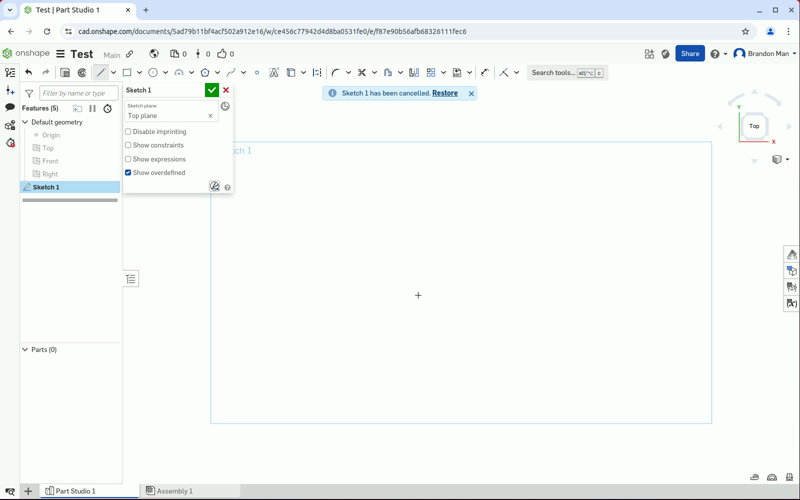
key_up(shift)
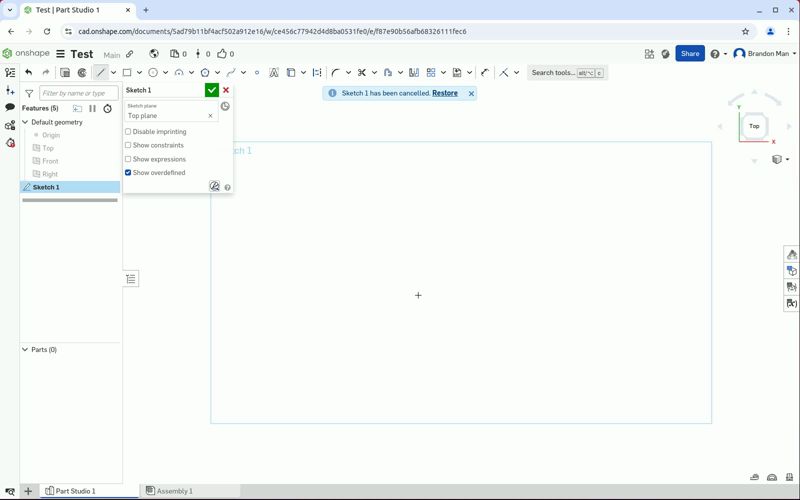
key_down(shift)
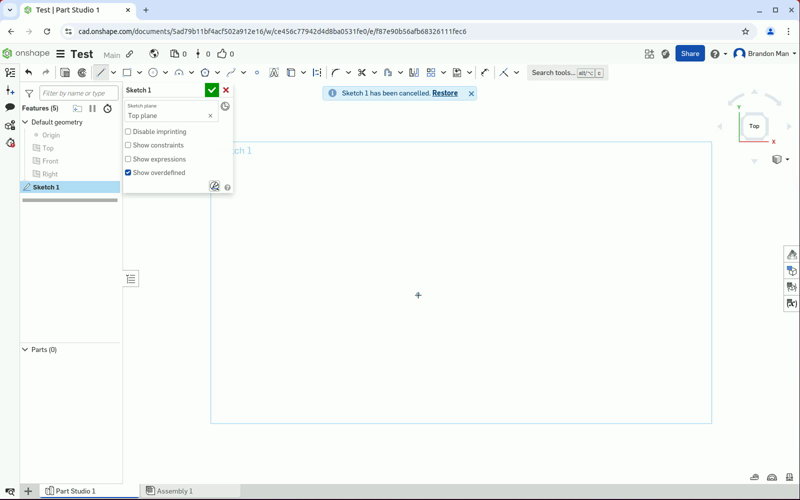
mouse_move(461, 337)
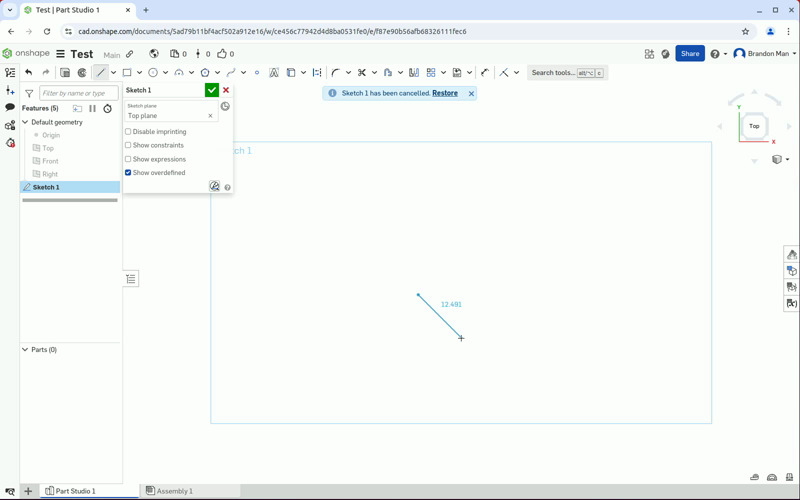
click(461, 337)
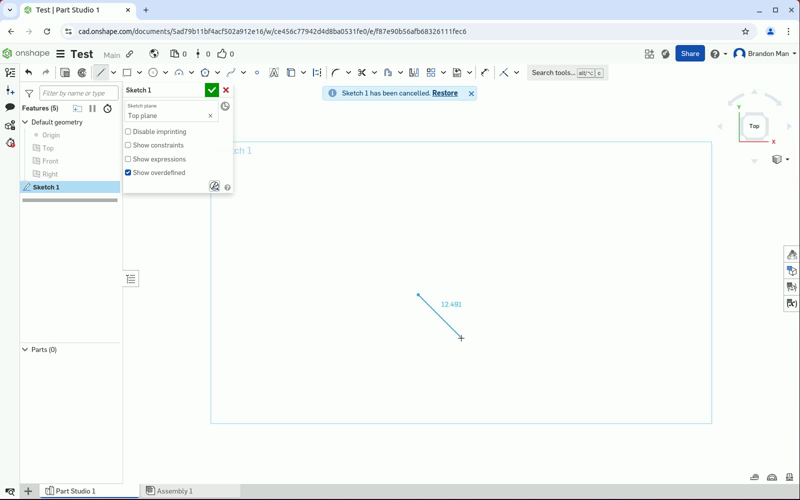
key_up(shift)
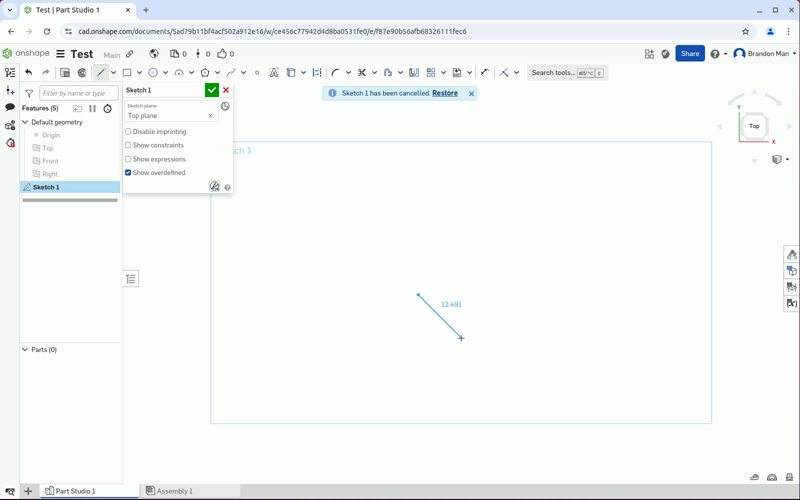
key_down(shift)
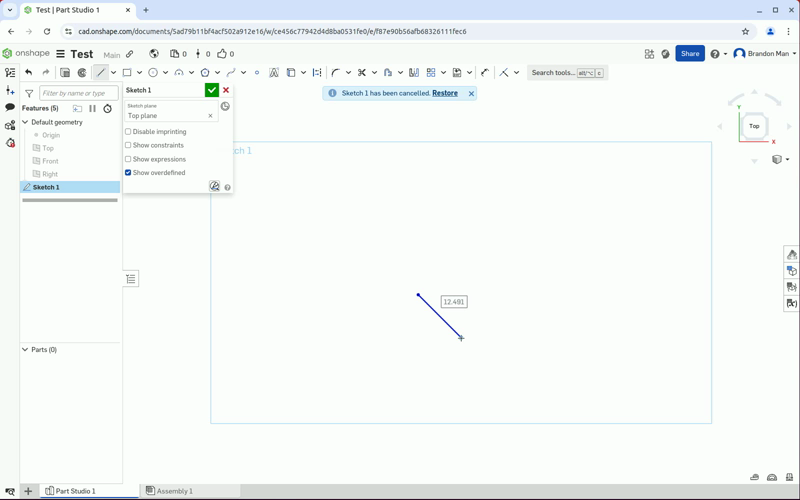
mouse_move(503, 294)
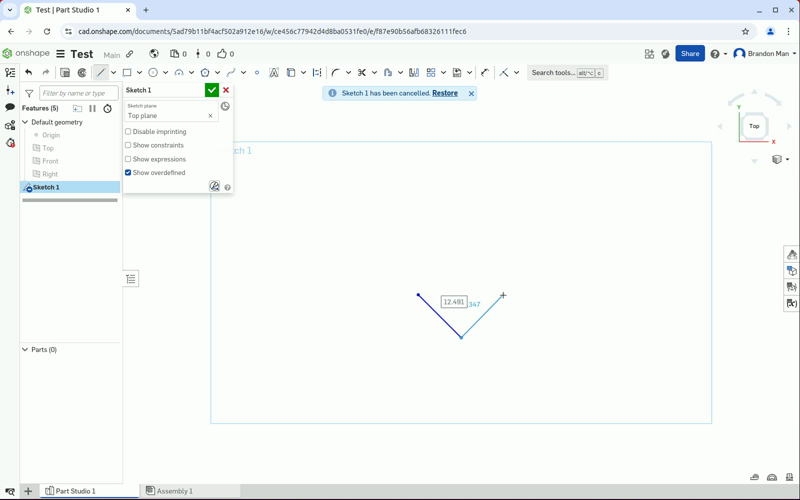
click(503, 294)
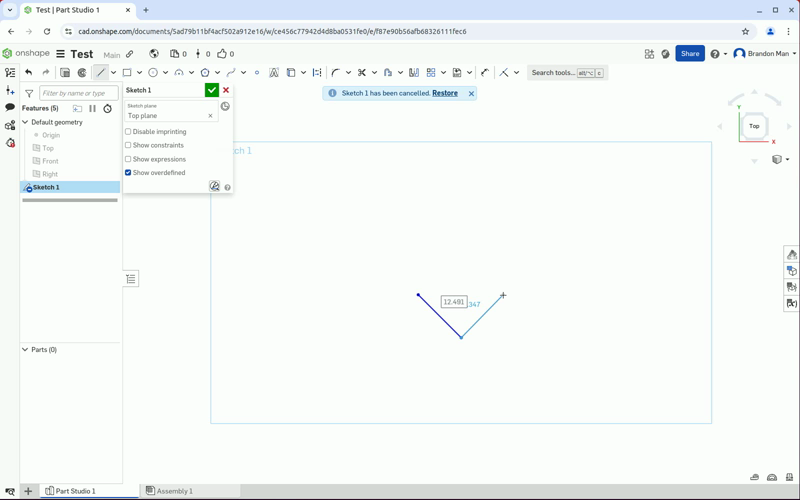
key_up(shift)
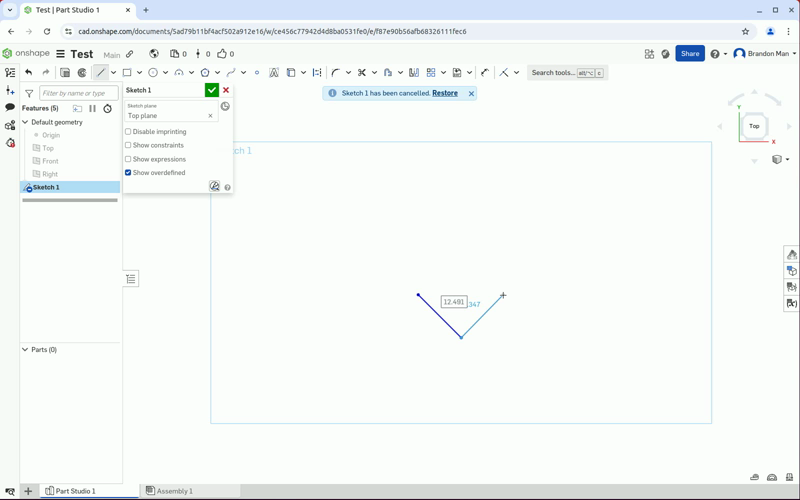
key_down(shift)
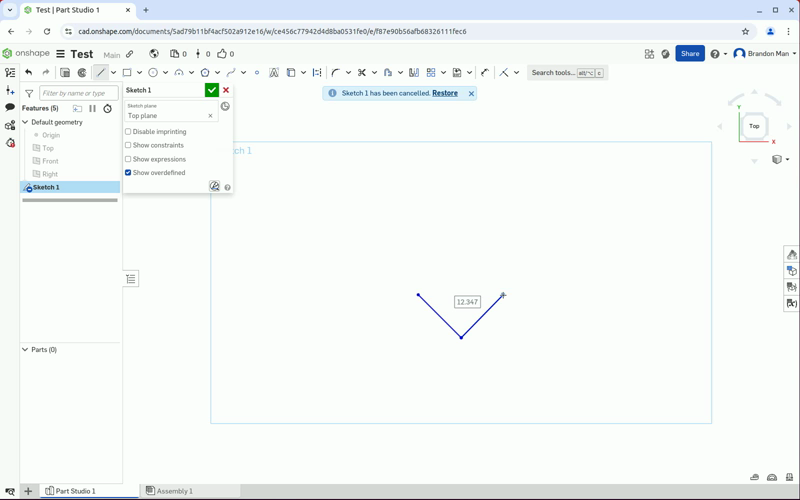
mouse_move(503, 209)
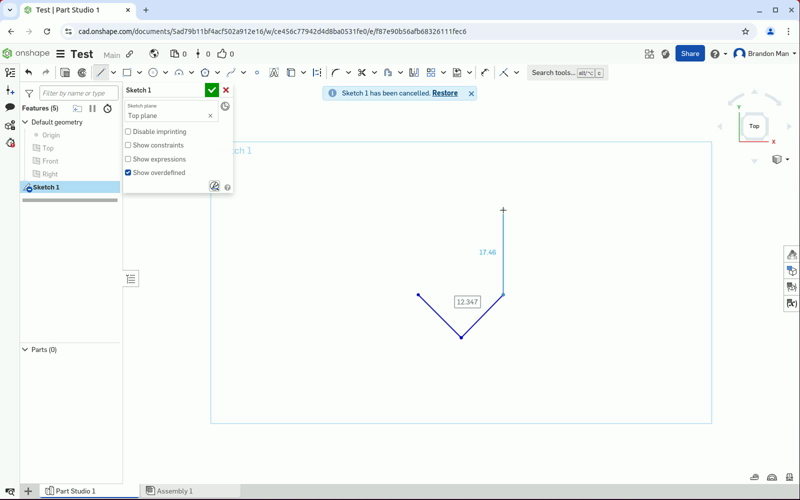
click(503, 209)
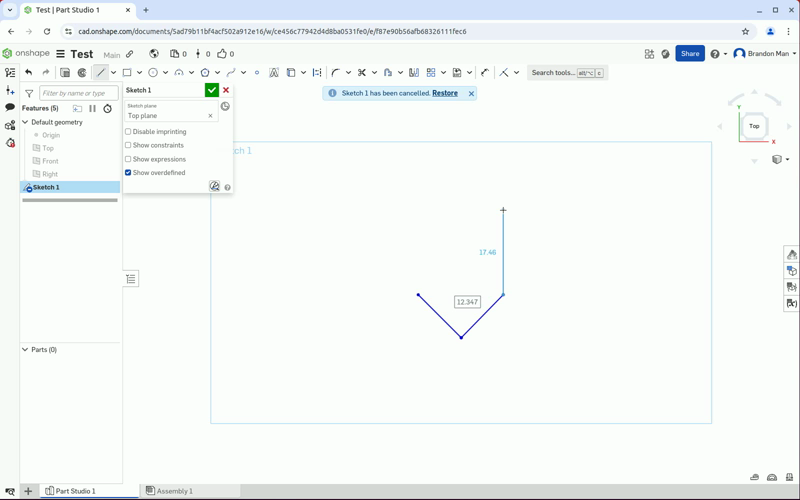
key_up(shift)
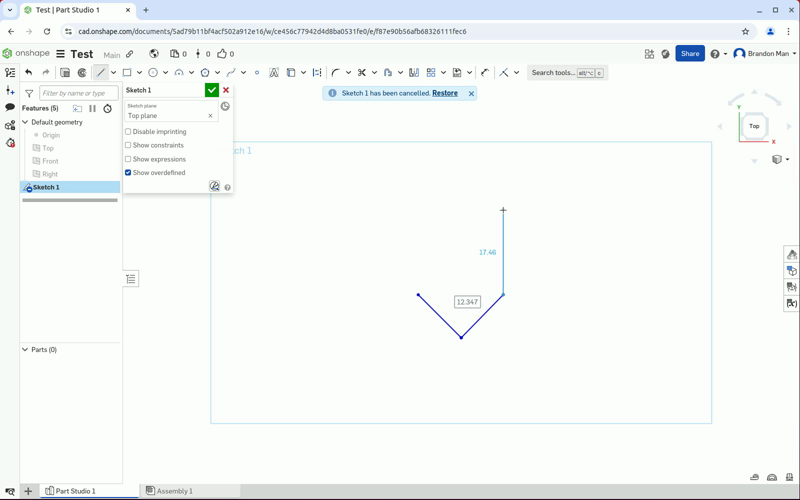
key_down(shift)
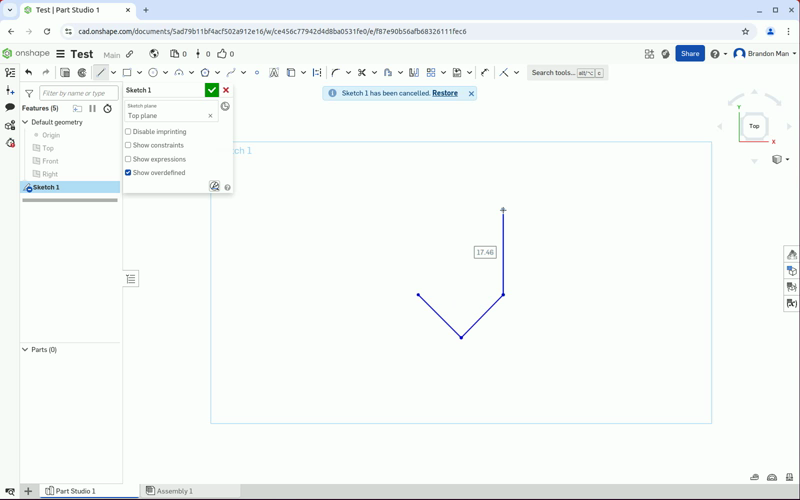
mouse_move(418, 209)
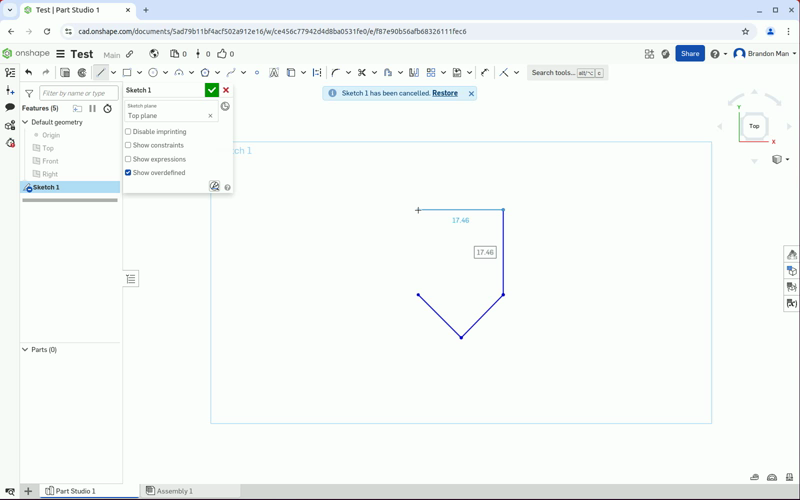
click(418, 209)
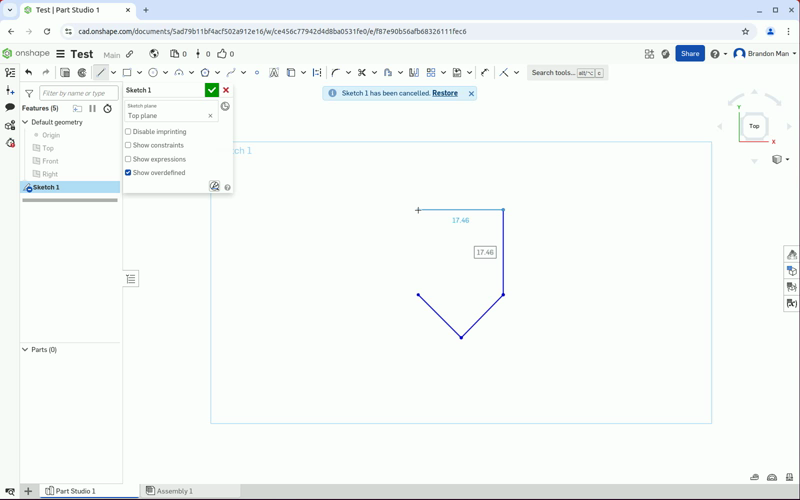
key_up(shift)
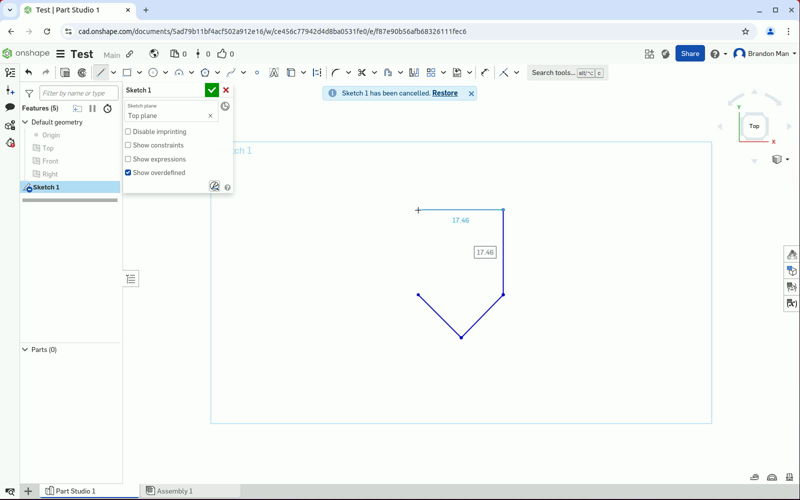
key_down(shift)
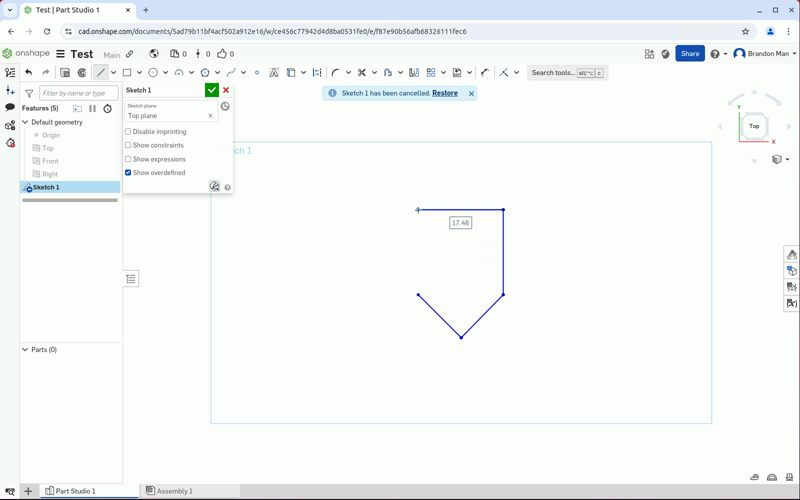
mouse_move(418, 294)
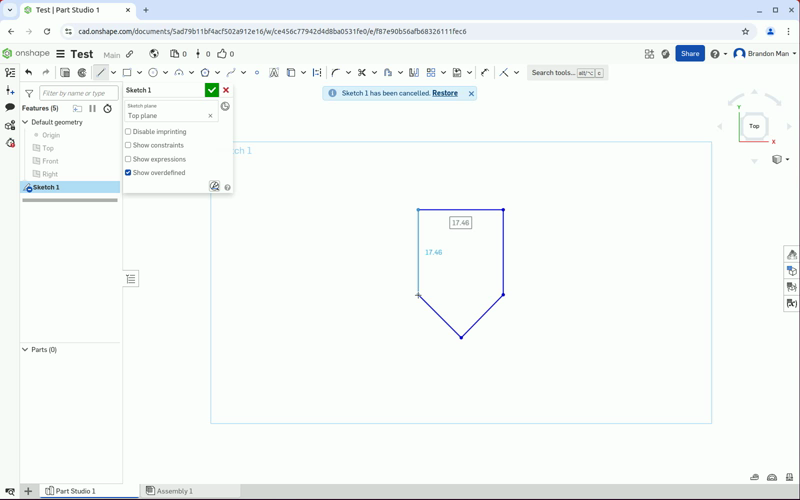
key_up(shift)
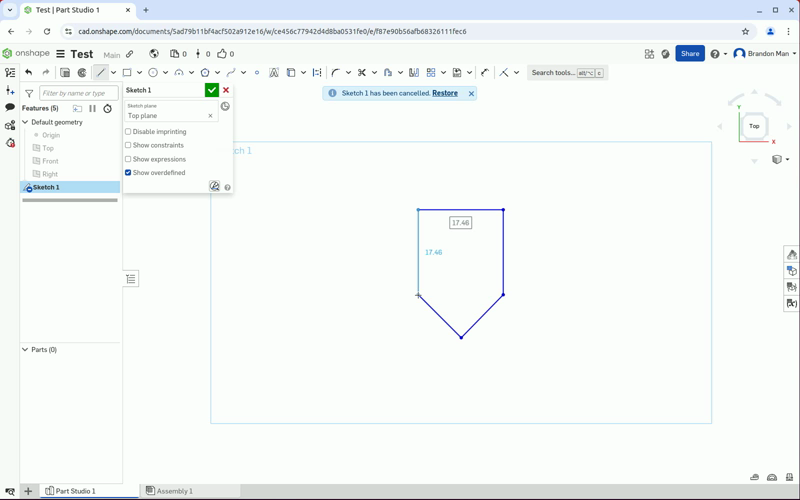
click(418, 294)
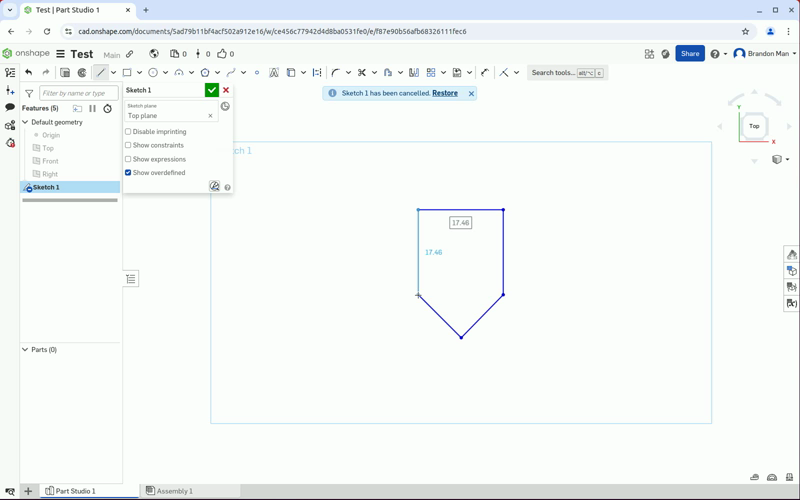
key(esc)
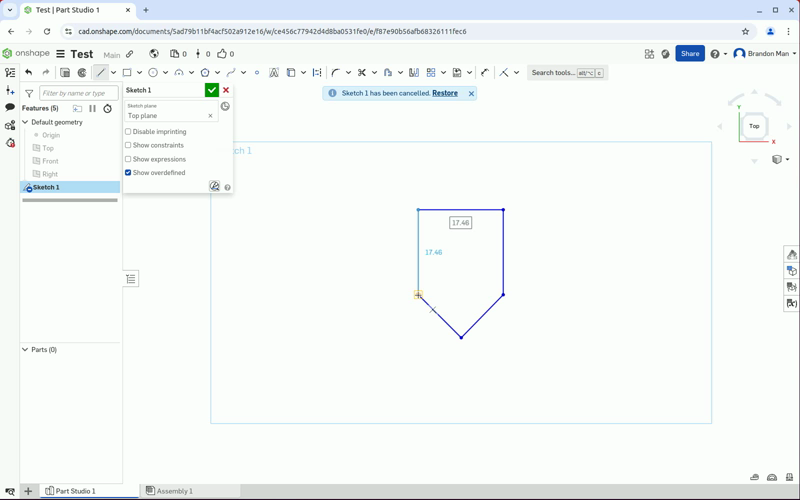
mouse_move(480, 293)
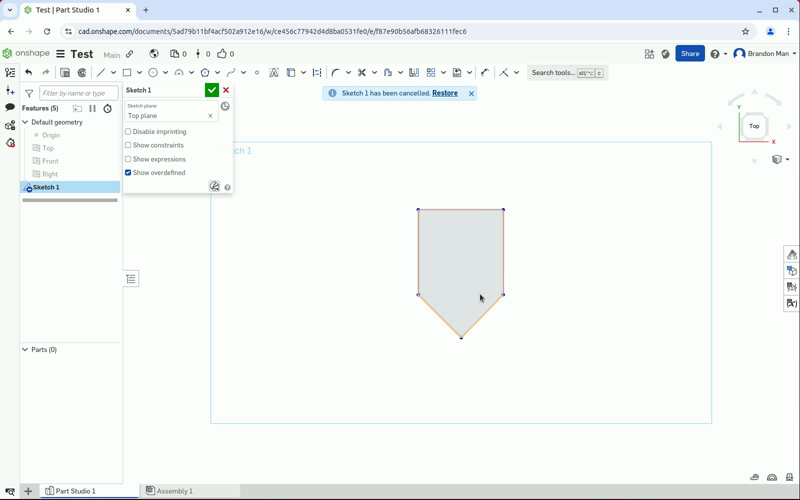
click(480, 293)
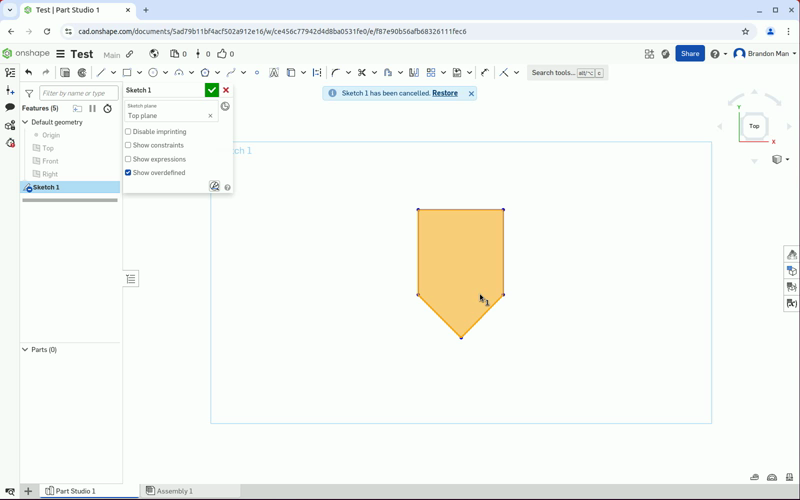
mouse_move(73, 352)
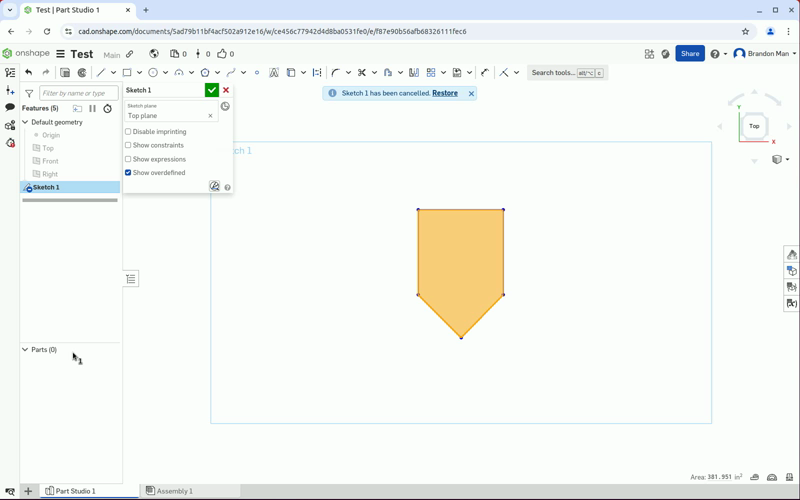
key(shift+y)
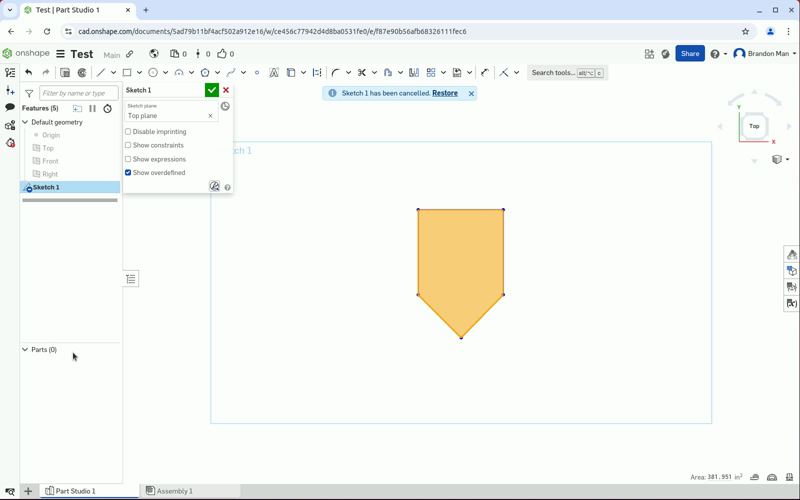
key(shift+e)
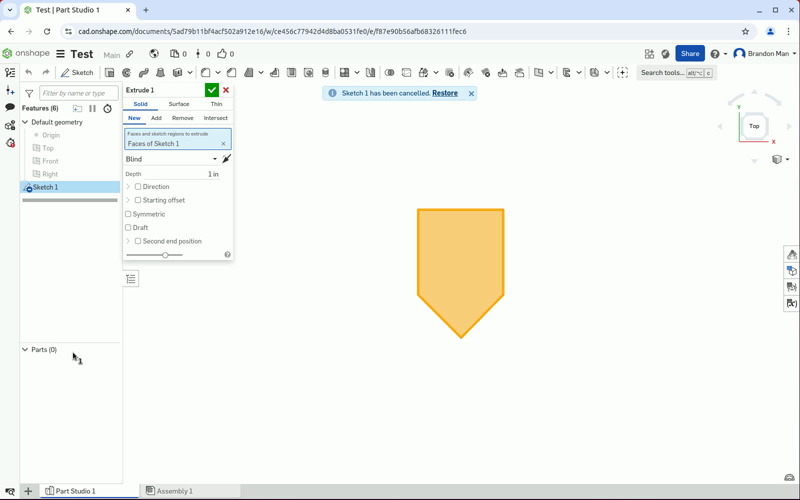
mouse_move(143, 106)
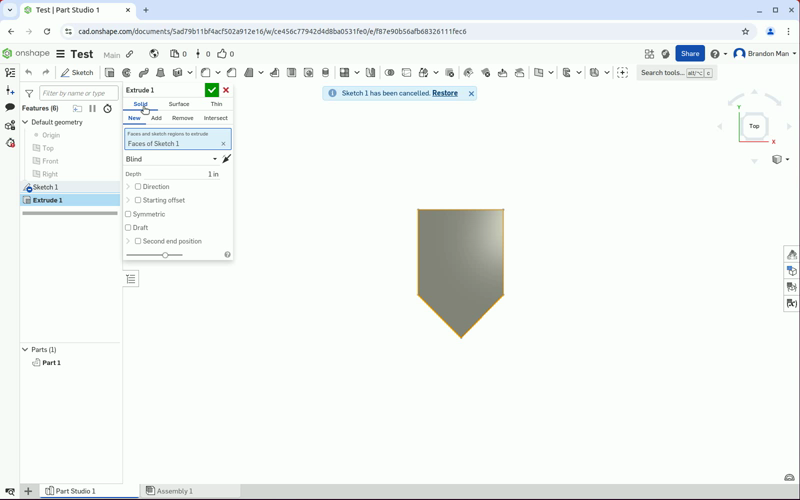
click(143, 106)
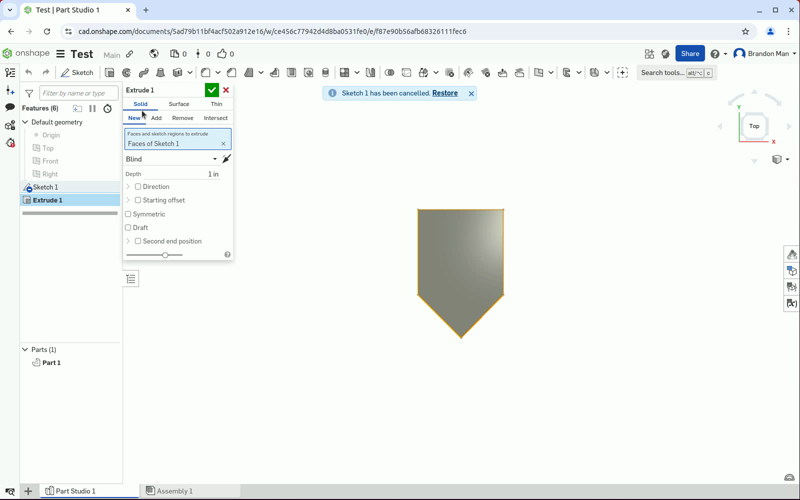
mouse_move(137, 120)
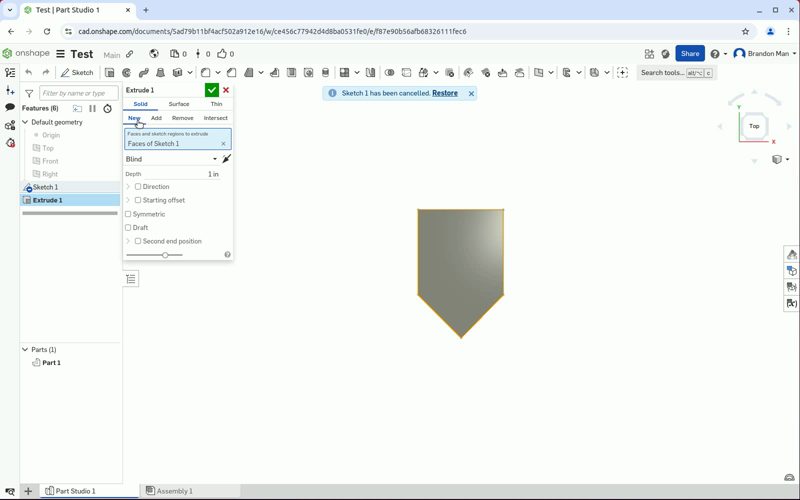
click(137, 120)
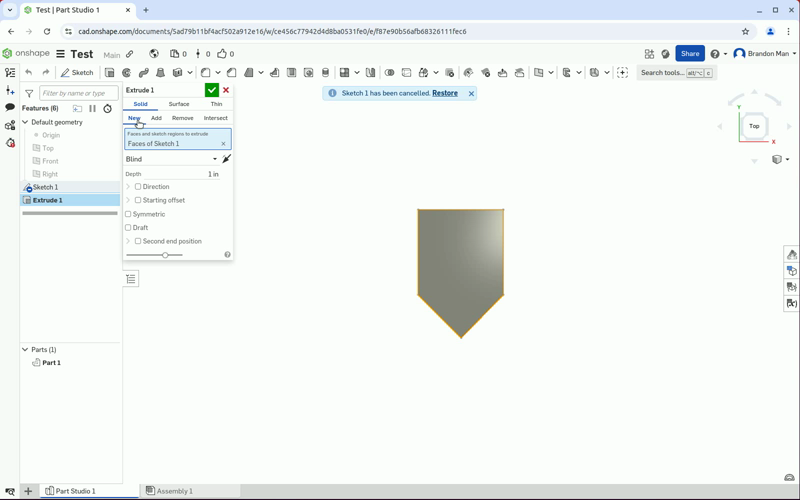
key(tab, 4)
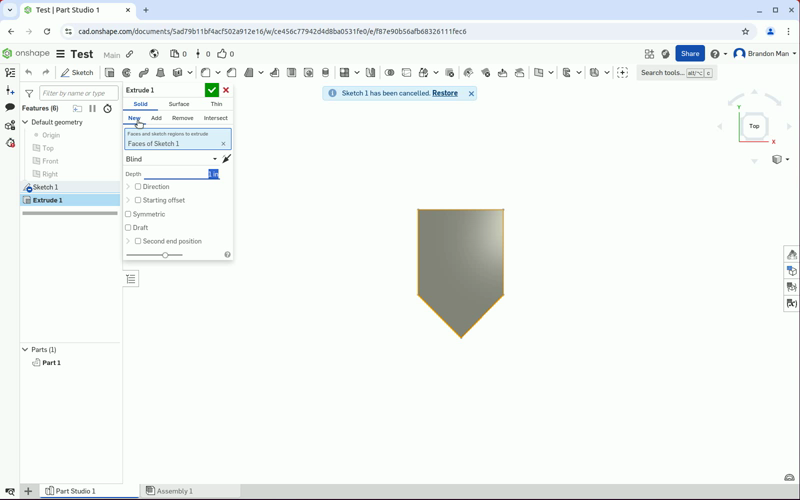
text(5.777)
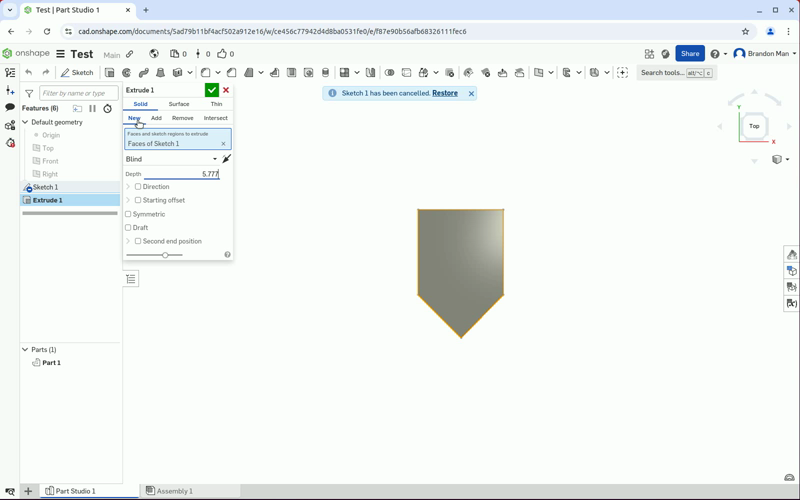
key(enter)
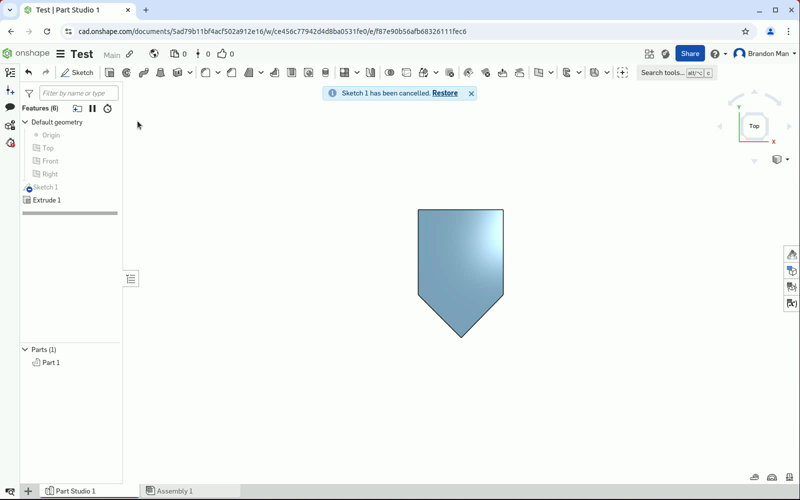
key(shift+h)
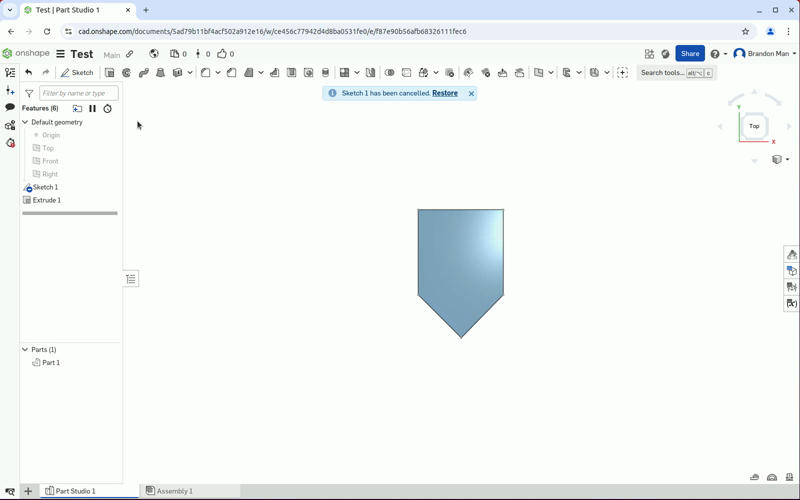
key(shift+h)
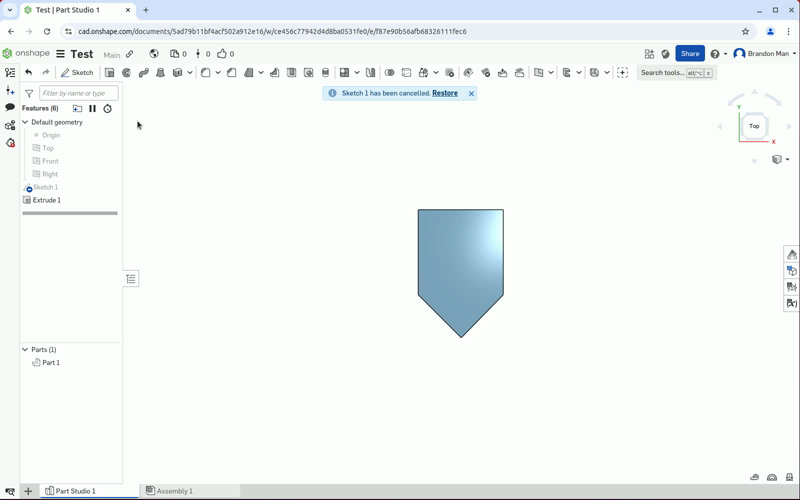
mouse_move(73, 189)
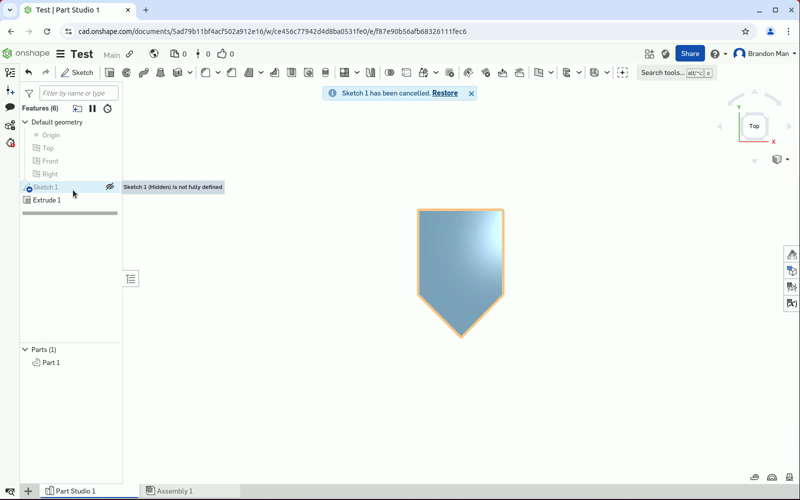
click(73, 189)
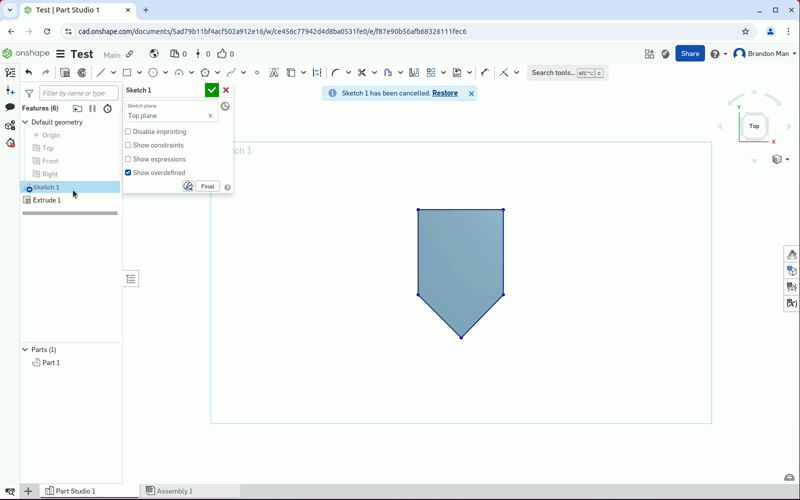
mouse_move(229, 92)
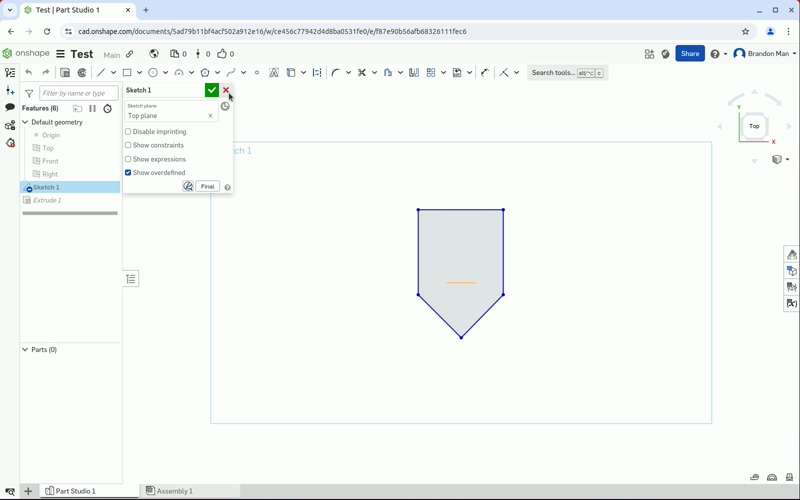
click(229, 92)
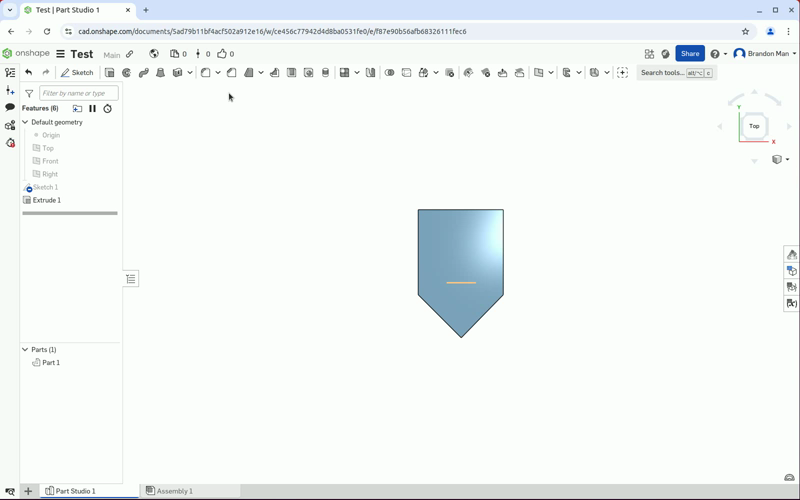
mouse_move(541, 75)
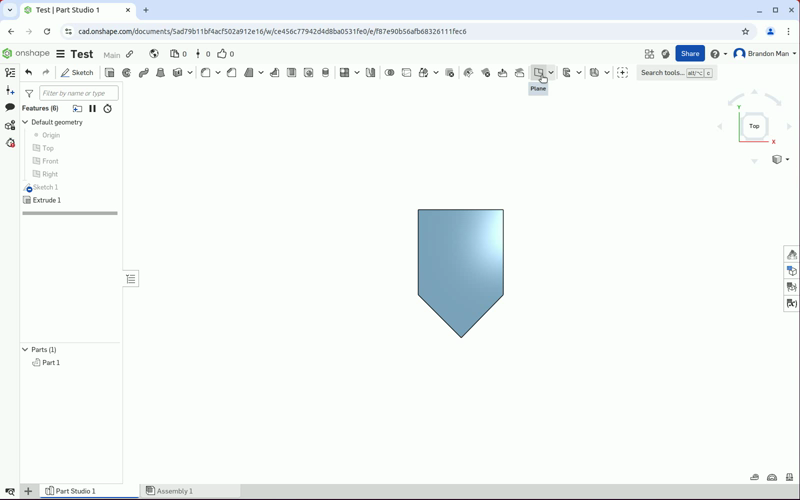
click(541, 75)
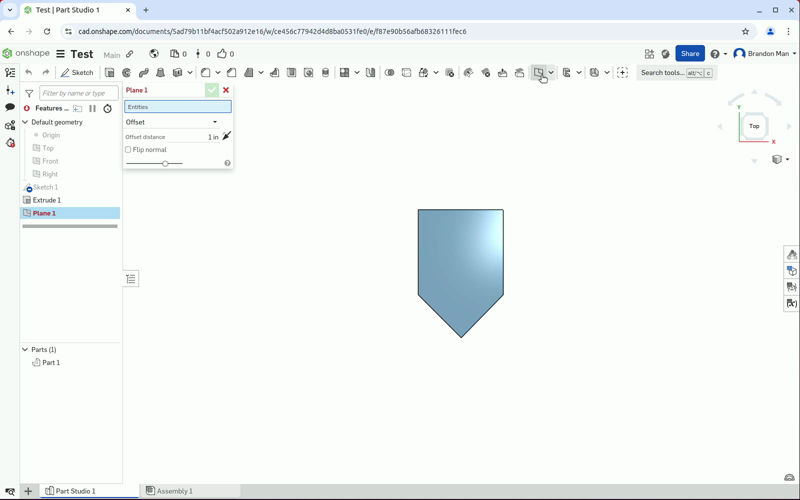
mouse_move(73, 150)
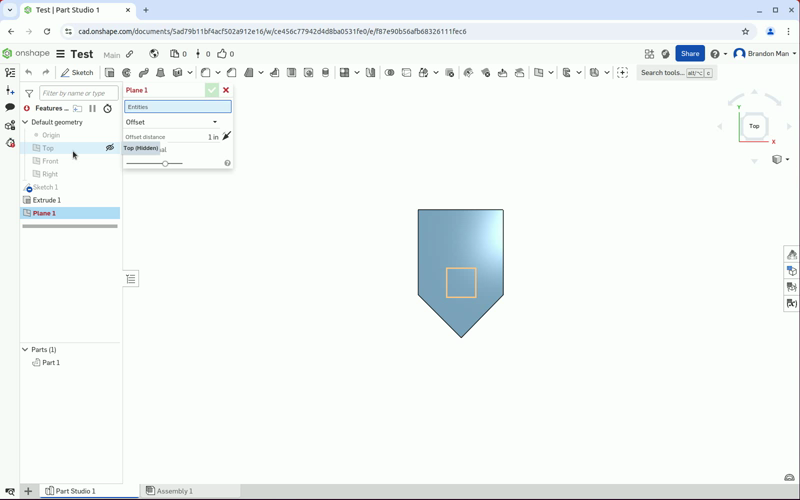
click(73, 150)
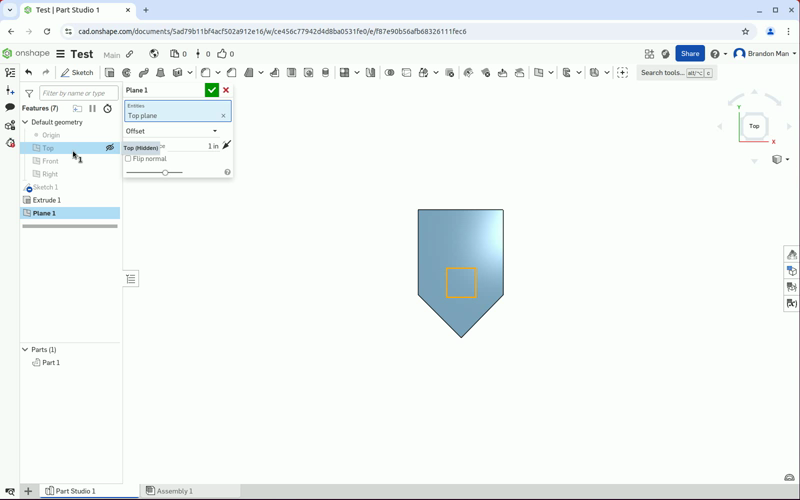
key(tab, 2)
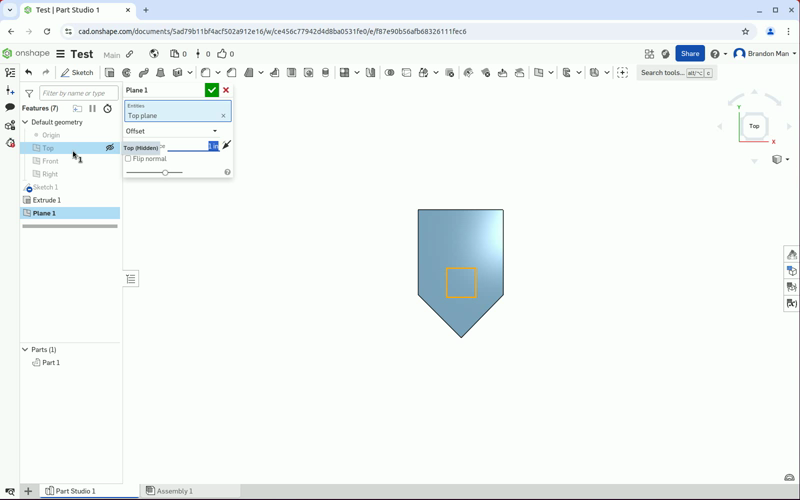
text(5.792)
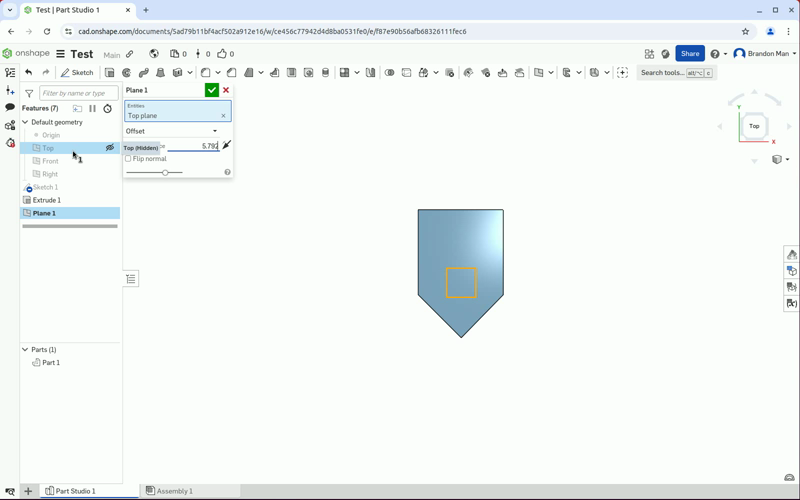
key(enter, 2)
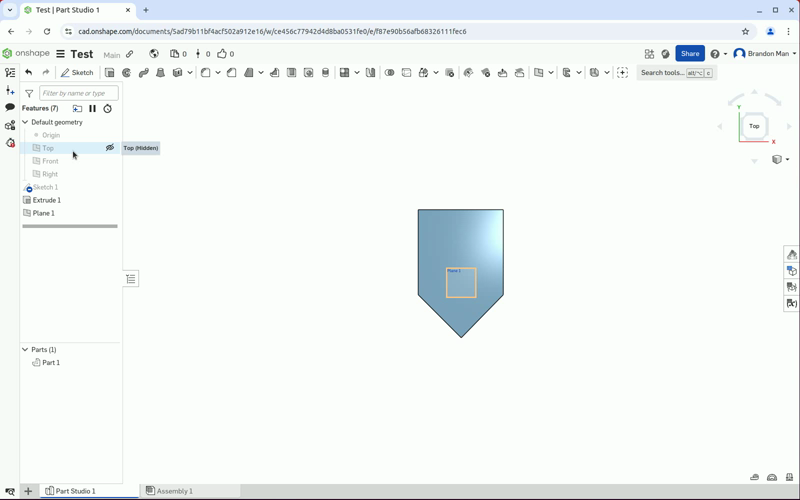
key(shift+s)
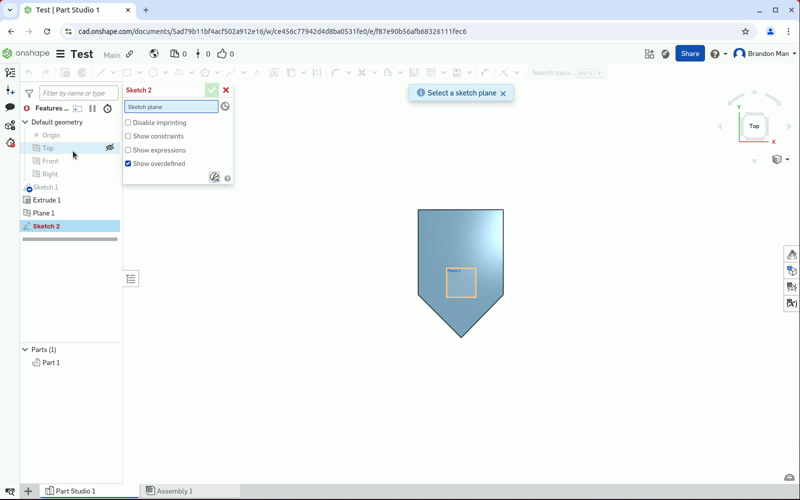
mouse_move(73, 215)
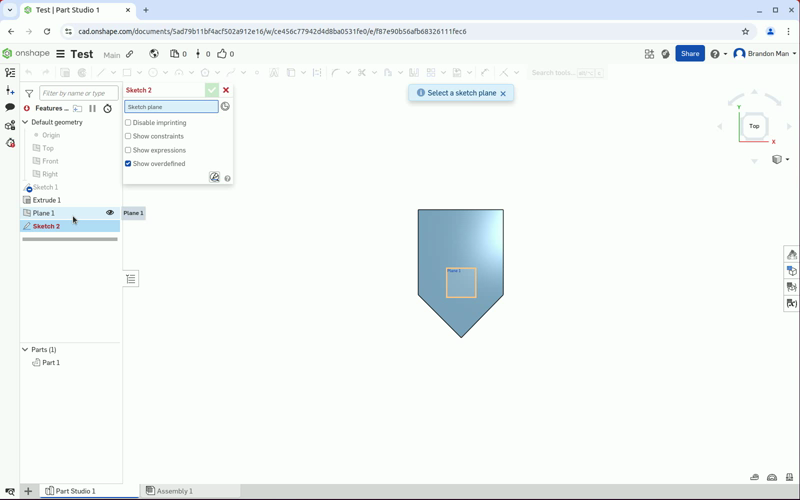
click(73, 215)
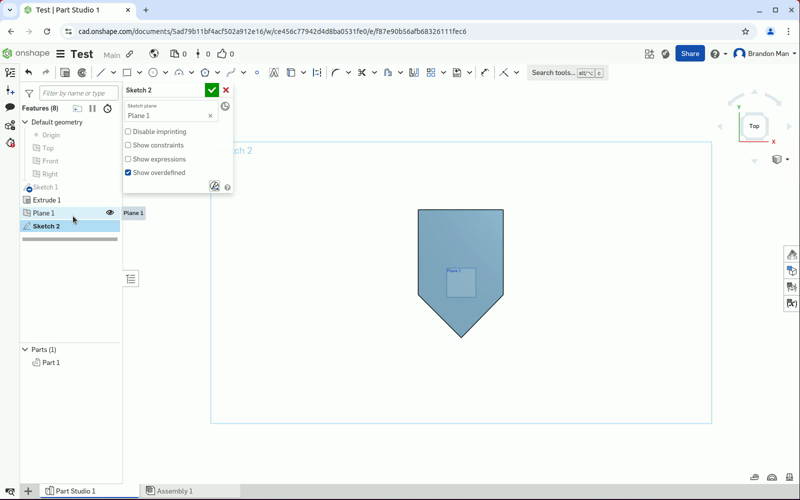
mouse_move(73, 352)
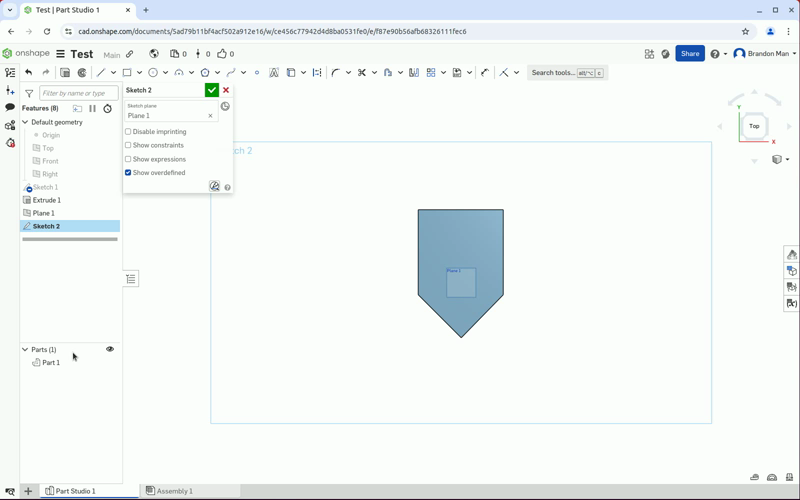
key(y)
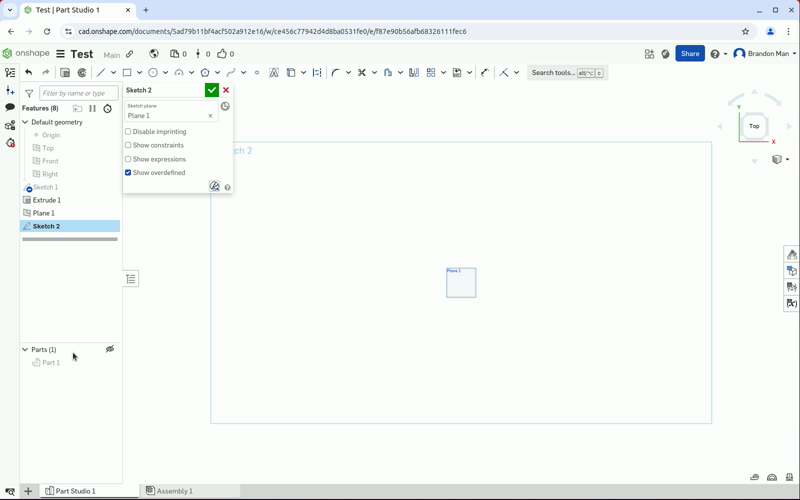
key(l)
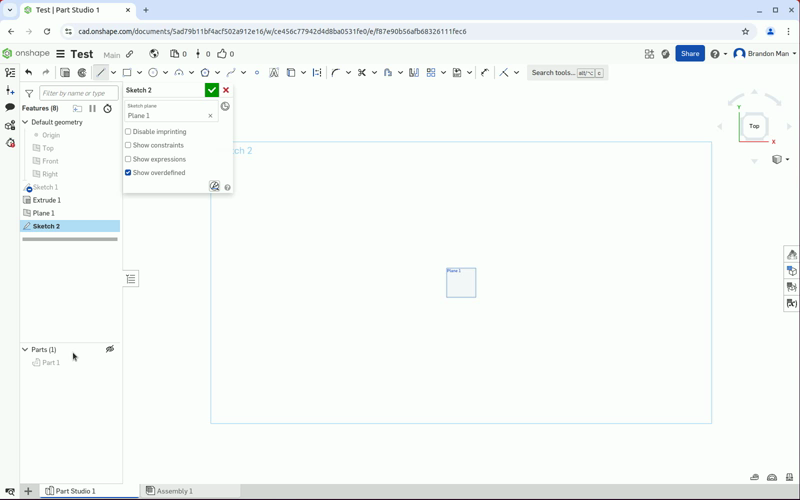
key_down(shift)
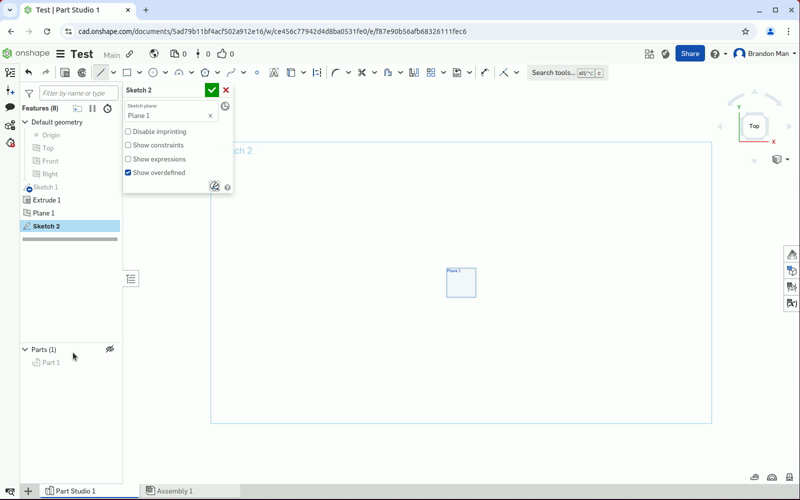
mouse_move(432, 292)
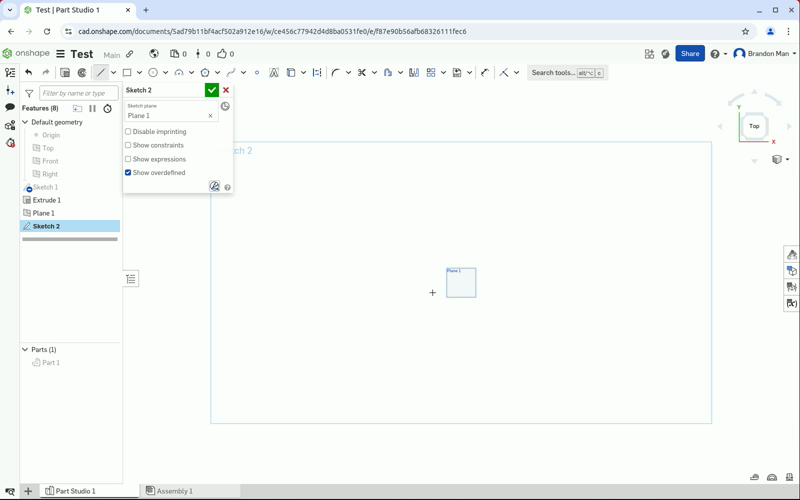
click(432, 292)
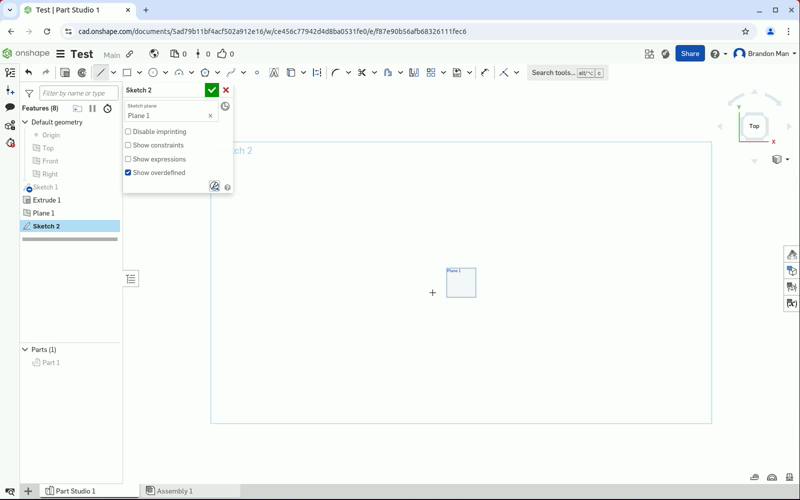
key_up(shift)
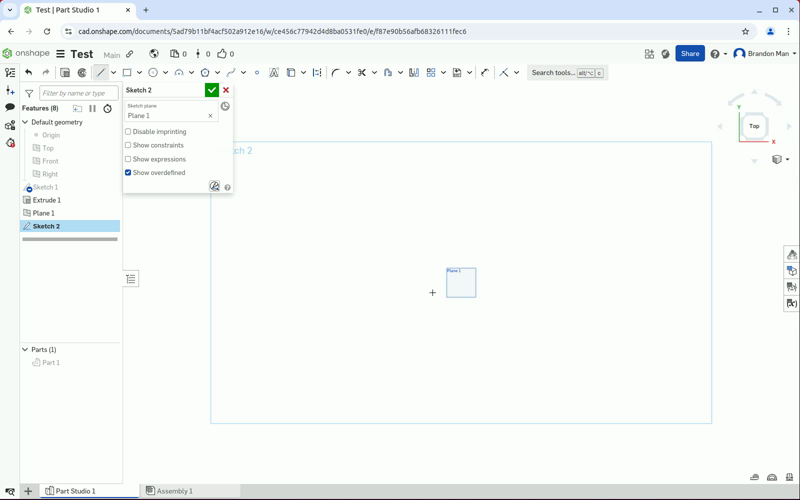
key_down(shift)
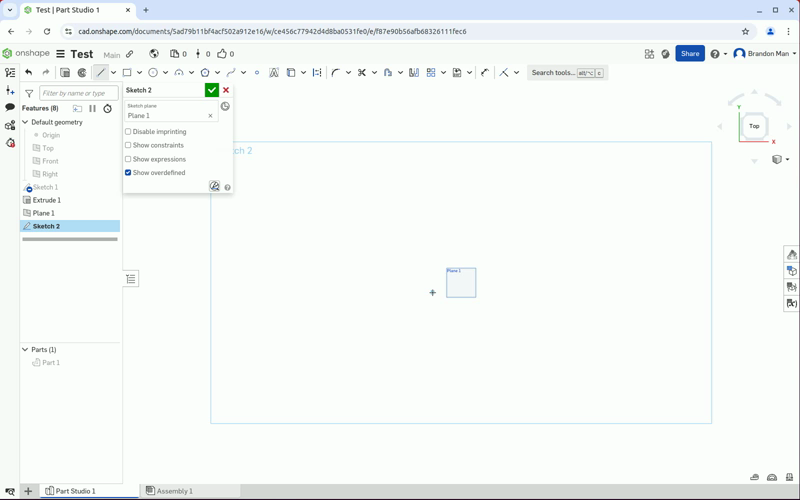
mouse_move(462, 292)
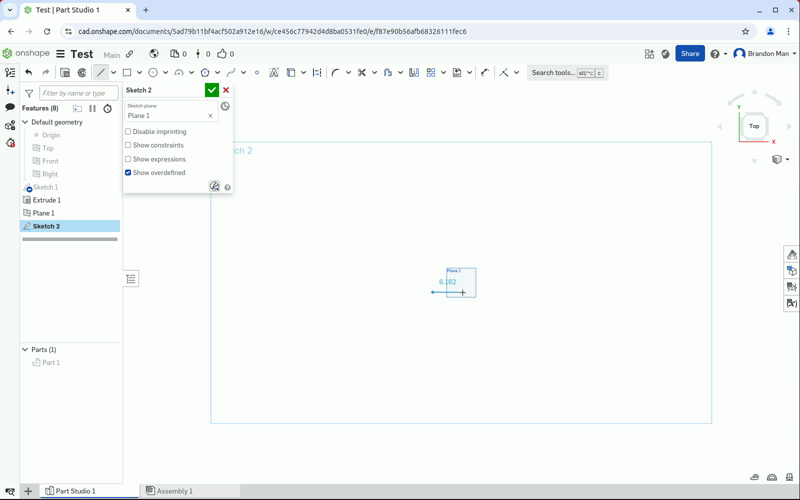
mouse_move(489, 292)
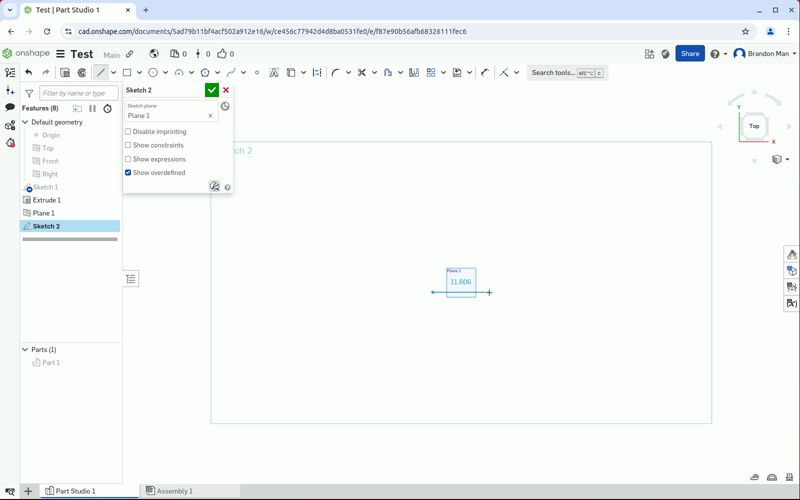
click(489, 292)
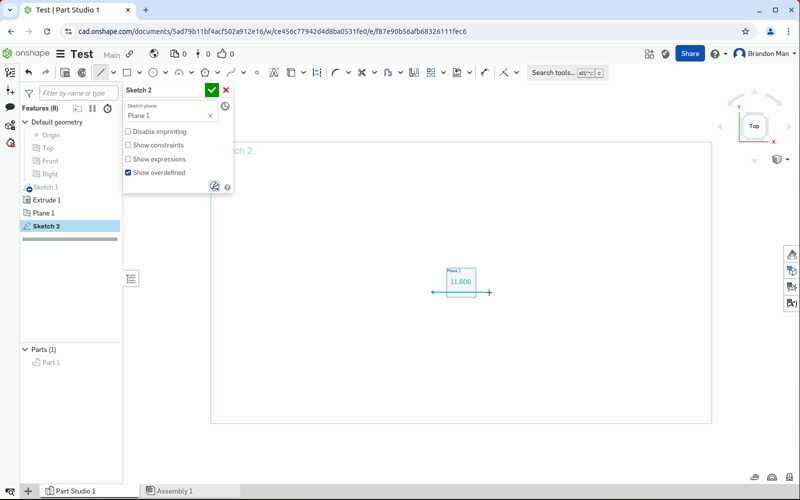
key_up(shift)
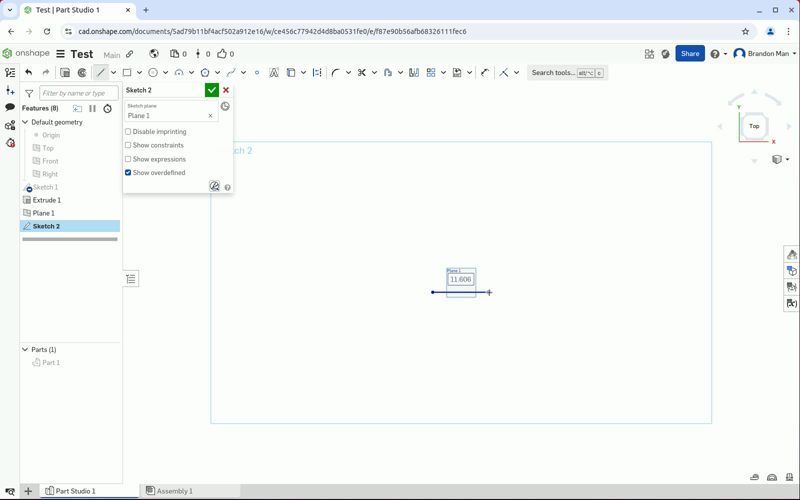
key_down(shift)
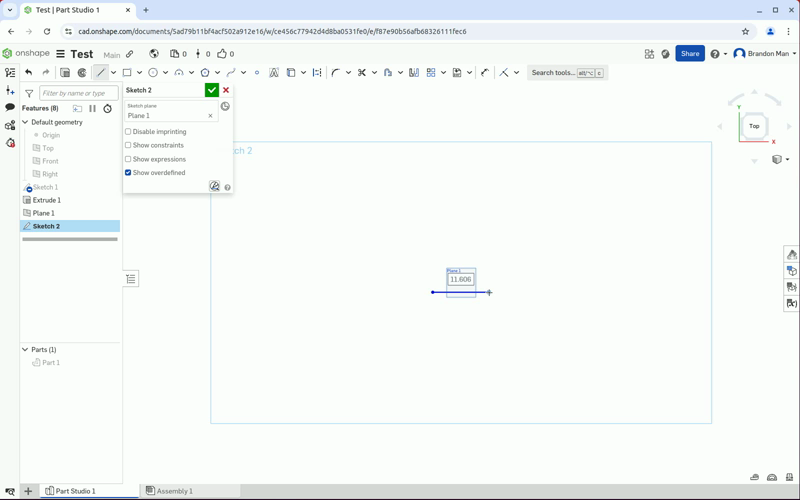
mouse_move(489, 221)
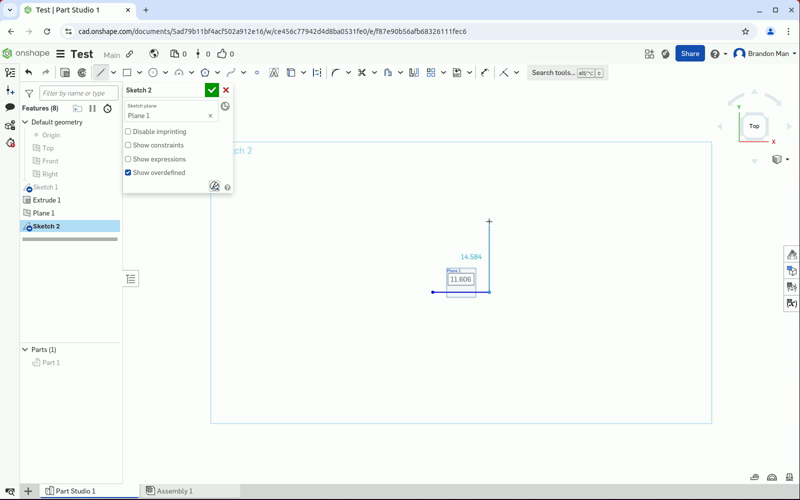
click(489, 221)
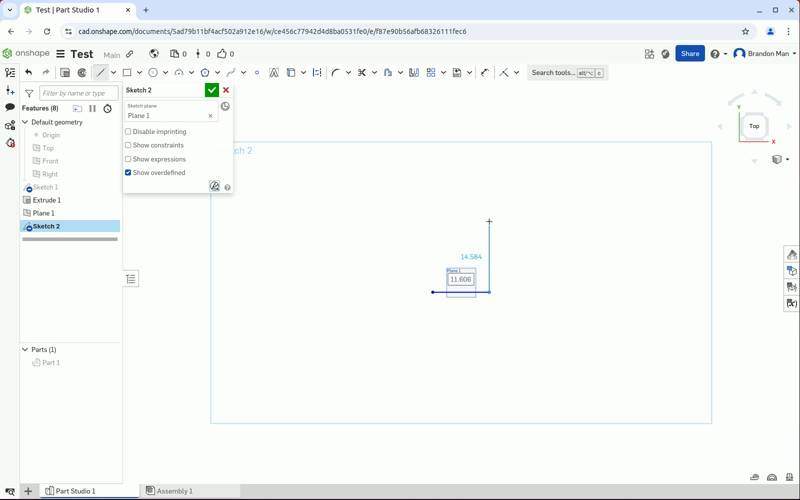
key_up(shift)
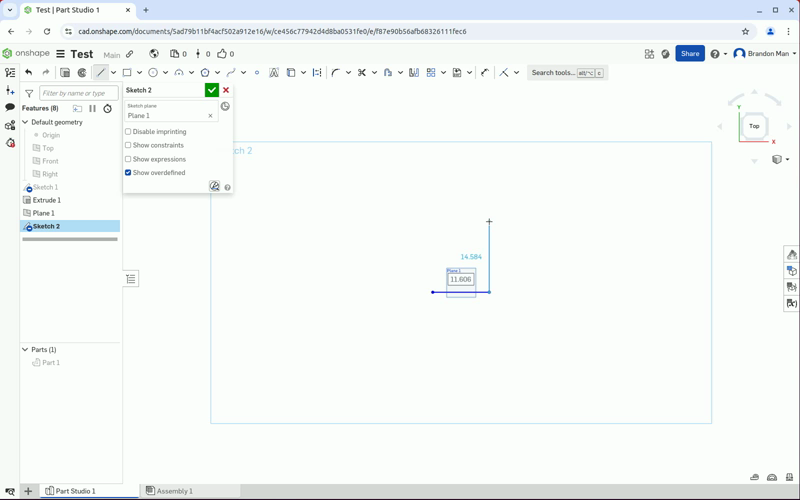
key_down(shift)
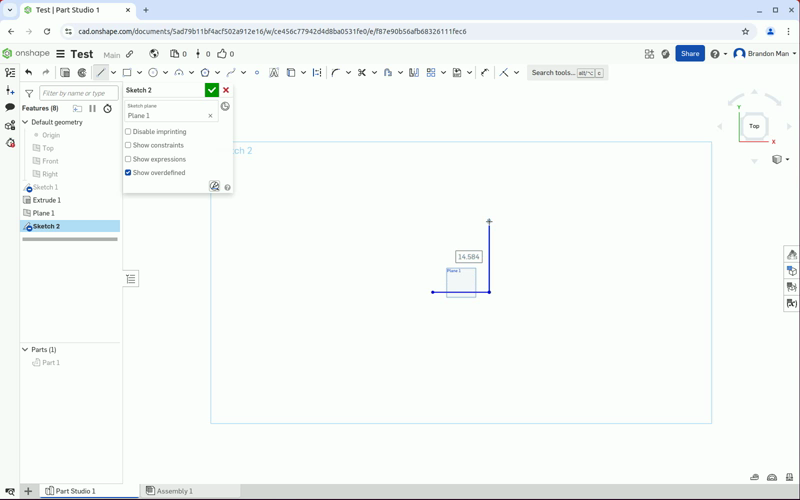
mouse_move(519, 221)
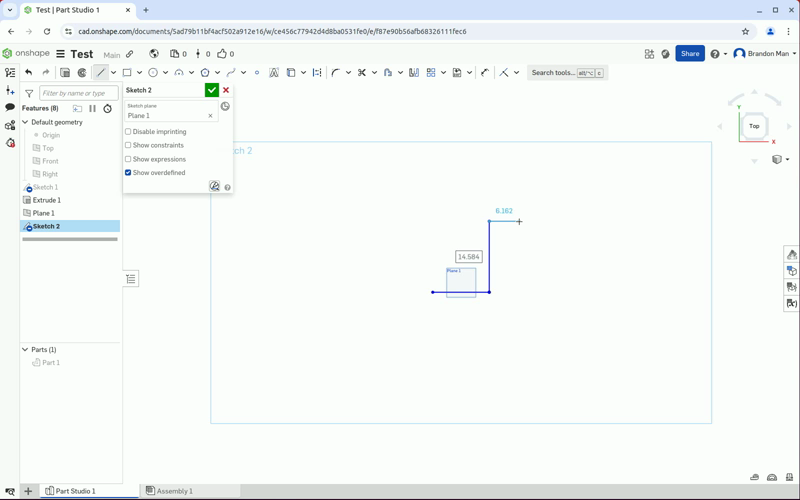
mouse_move(432, 221)
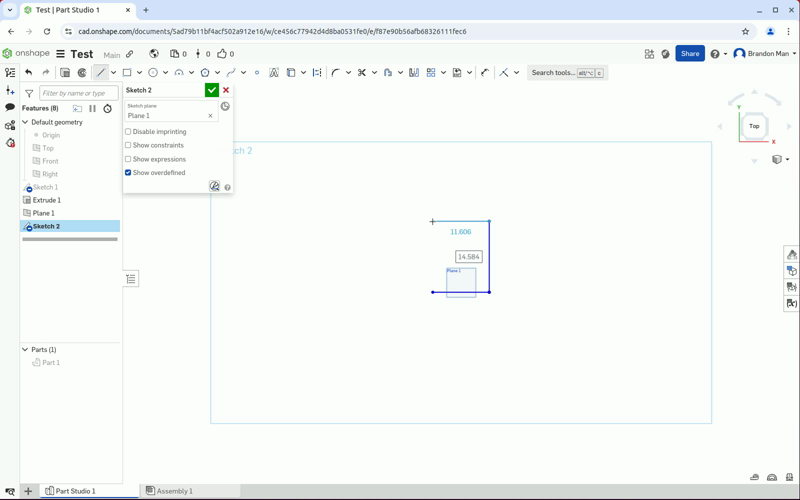
click(432, 221)
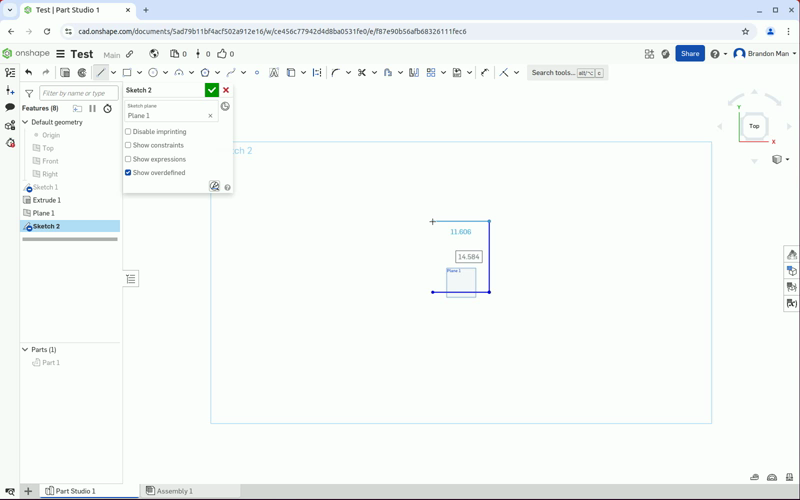
key_up(shift)
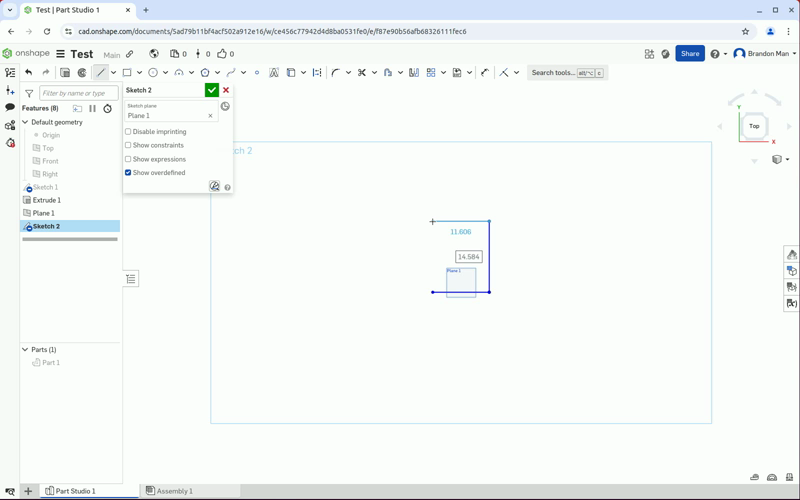
key_down(shift)
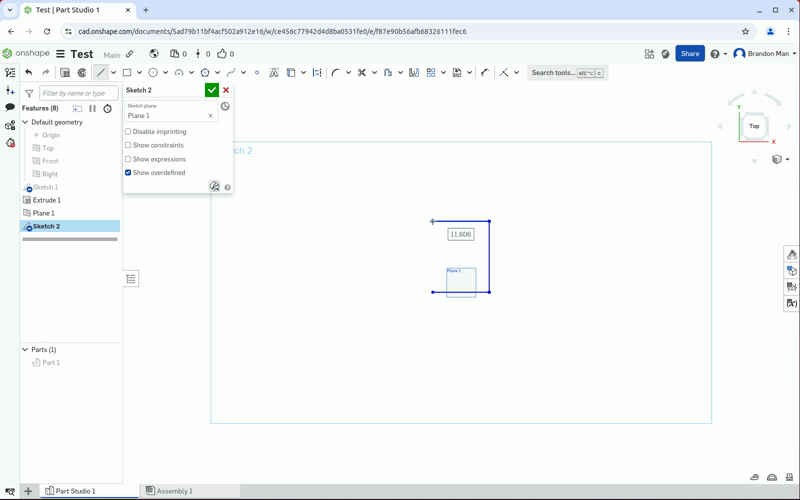
mouse_move(432, 292)
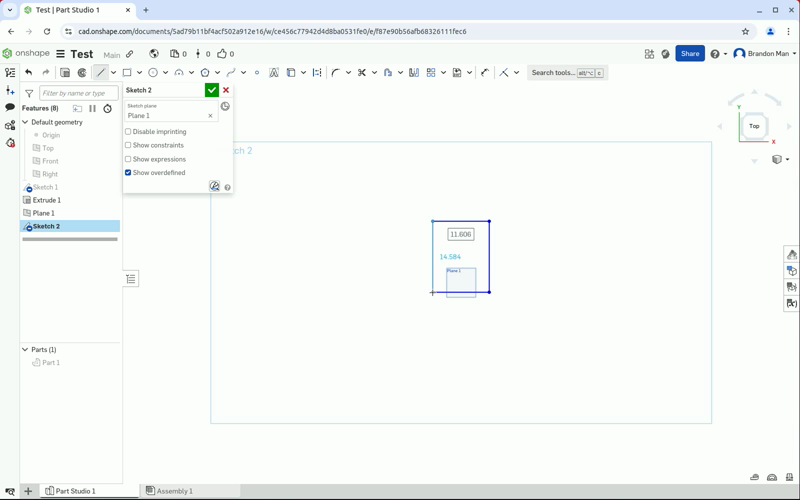
key_up(shift)
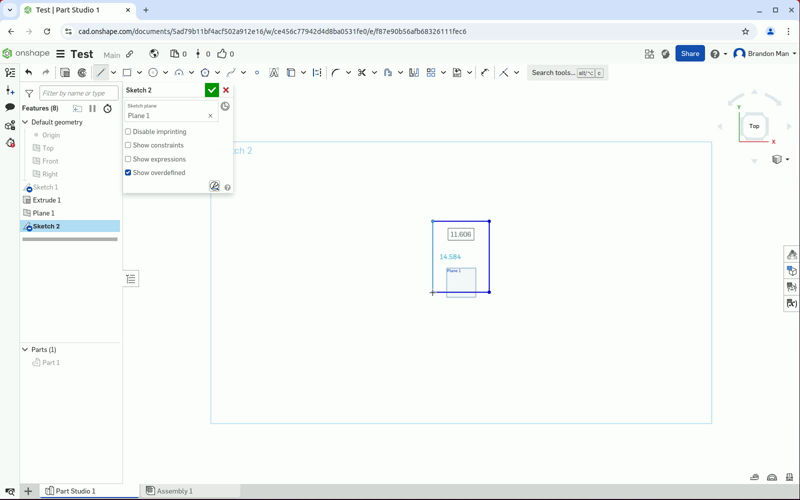
click(432, 292)
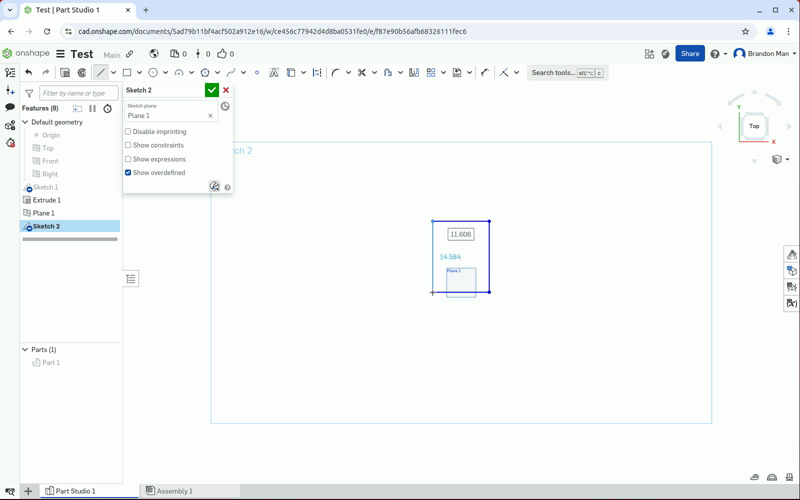
key(esc)
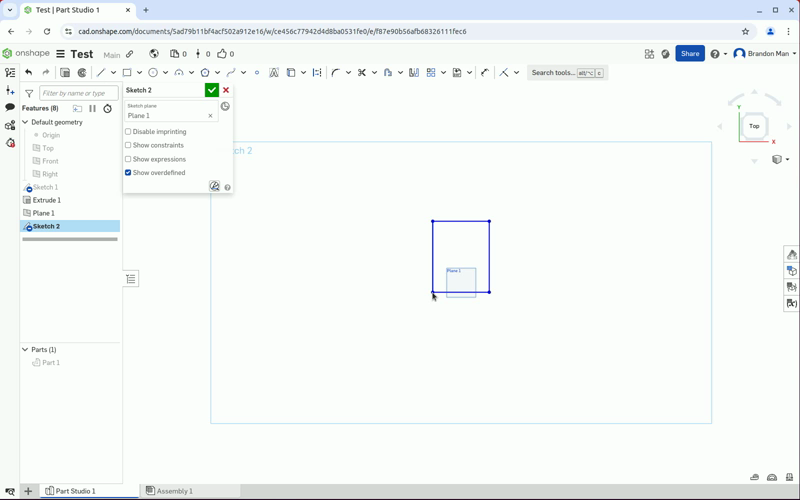
mouse_move(451, 245)
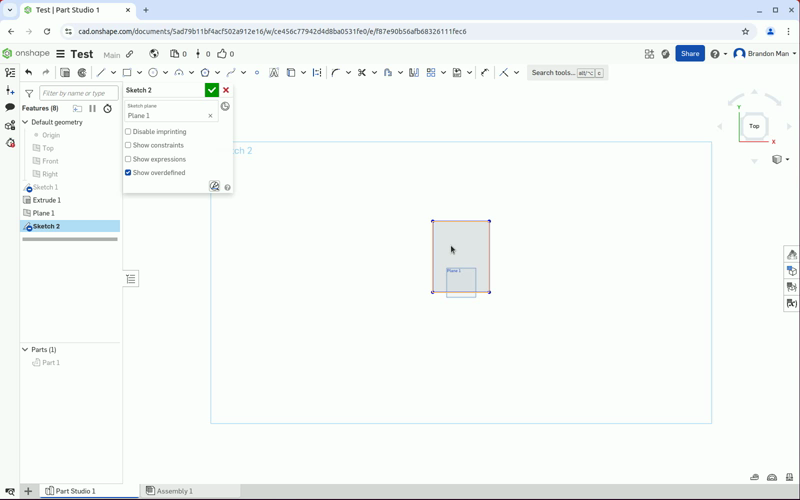
click(451, 245)
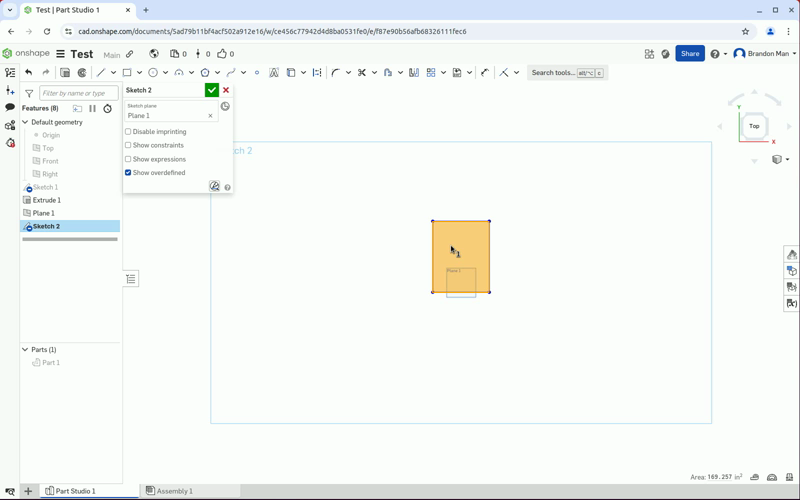
mouse_move(73, 352)
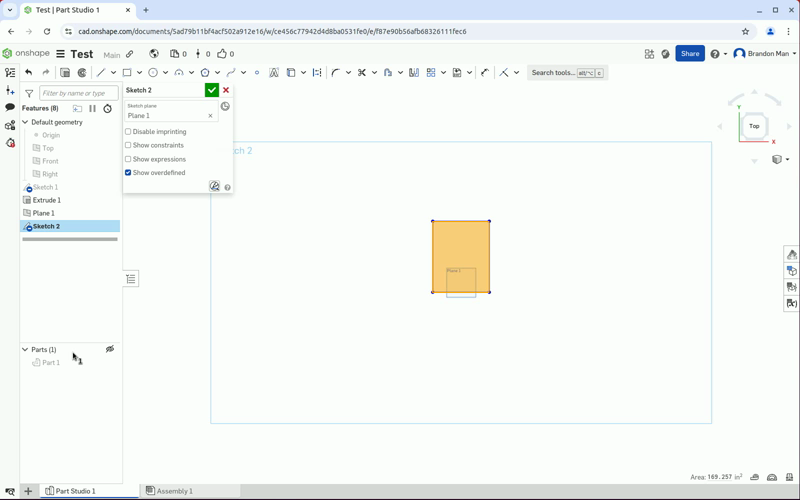
key(shift+y)
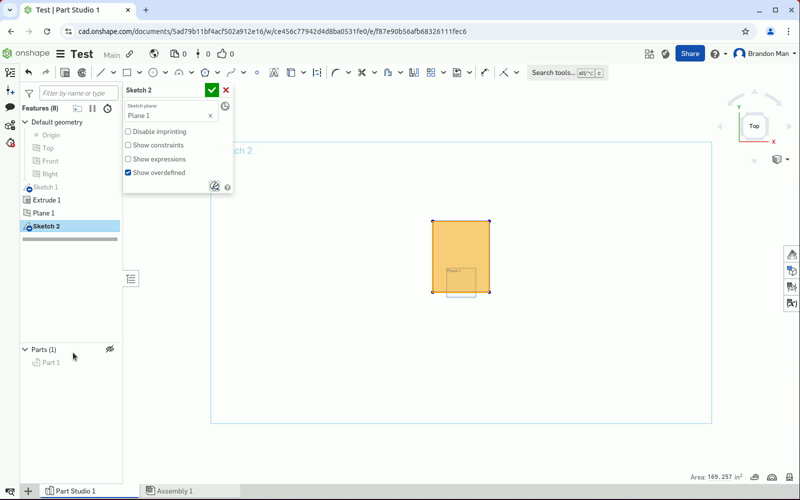
key(shift+e)
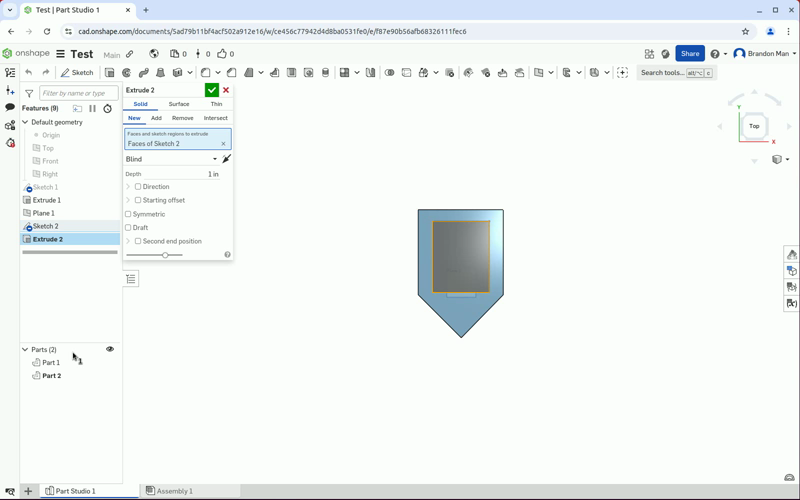
mouse_move(143, 106)
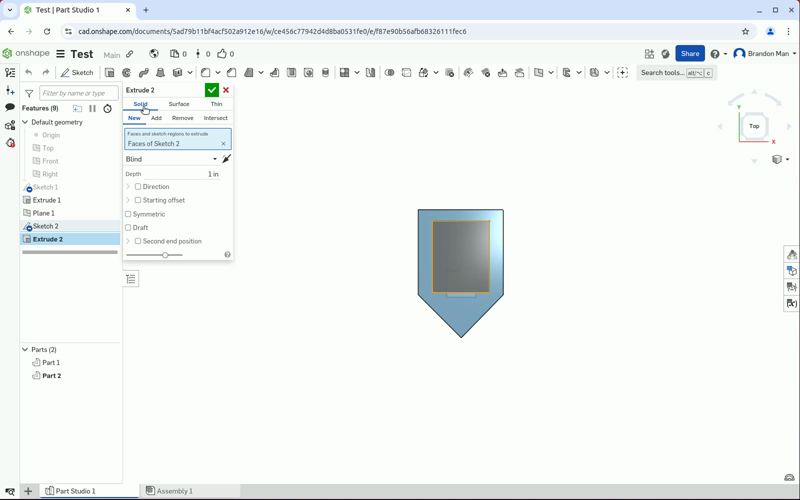
click(143, 106)
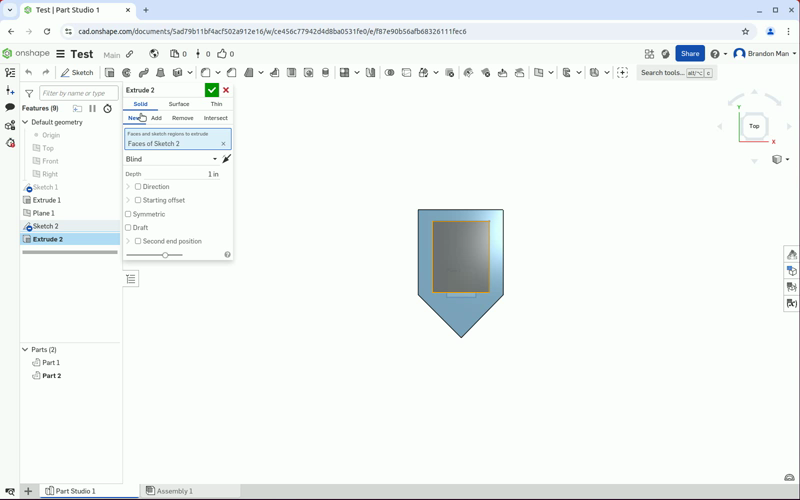
mouse_move(137, 120)
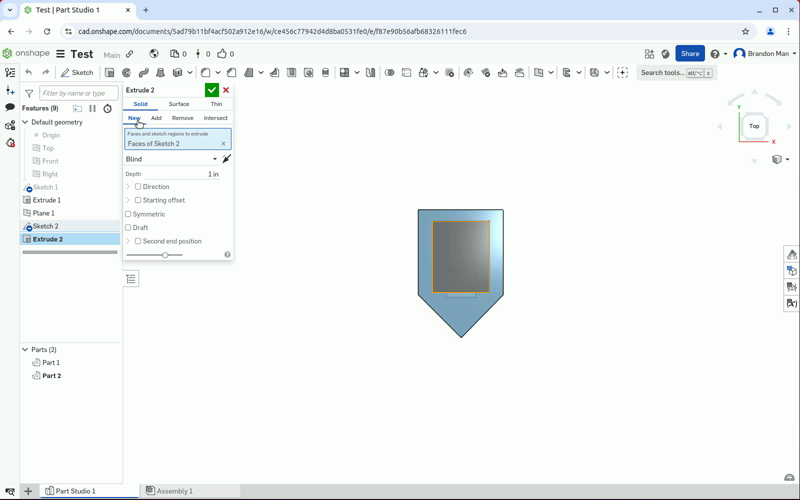
click(137, 120)
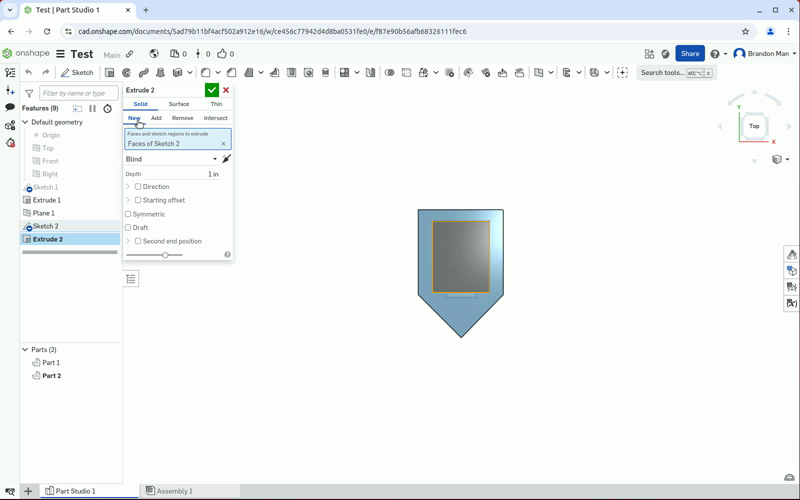
key(tab, 4)
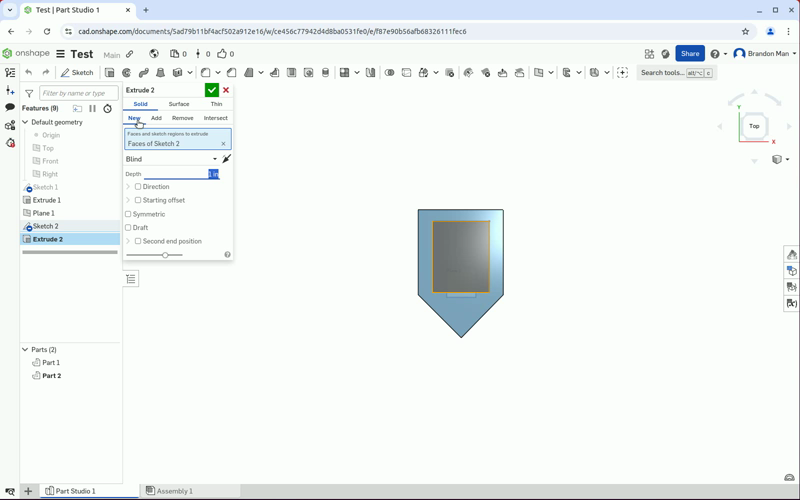
text(11.554)
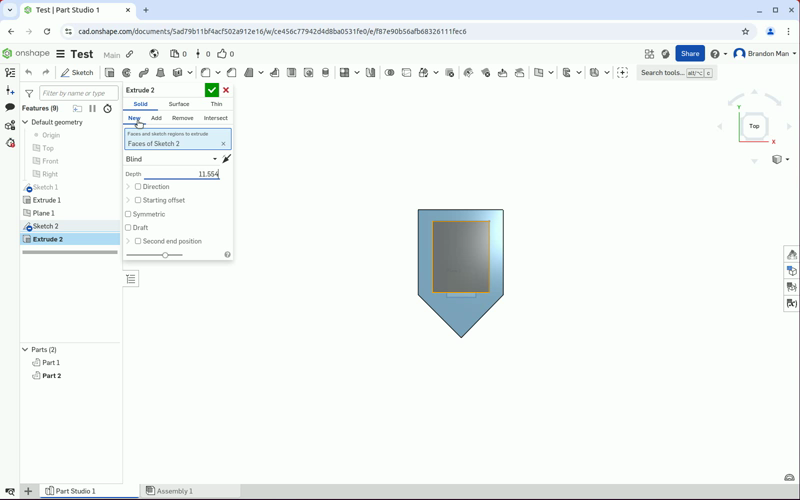
key(enter)
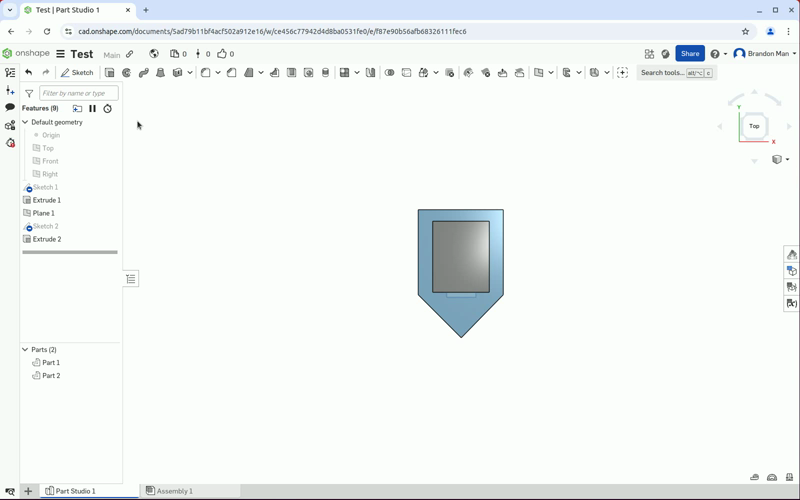
key(shift+h)
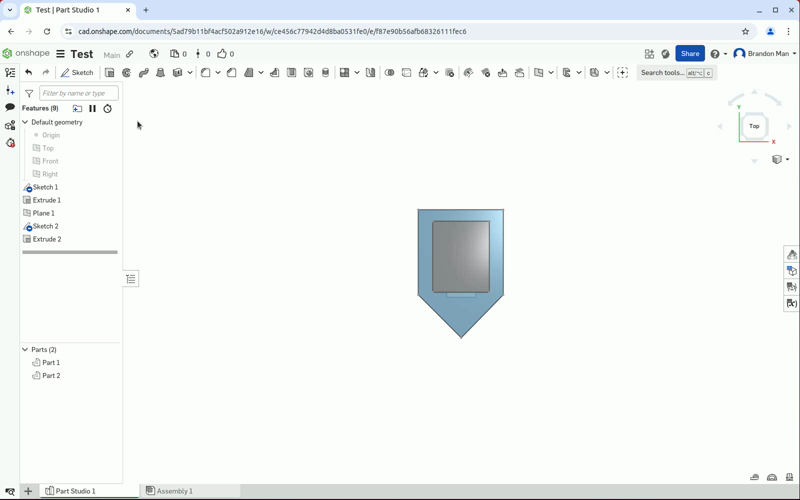
key(shift+h)
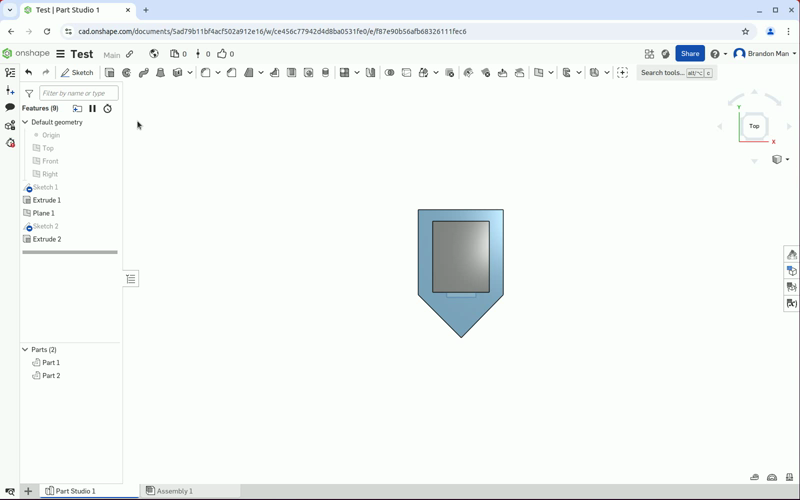
mouse_move(73, 189)
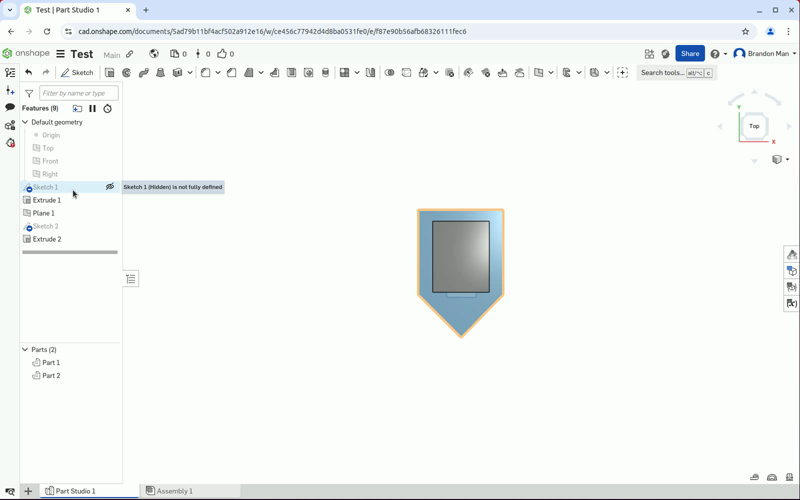
click(73, 189)
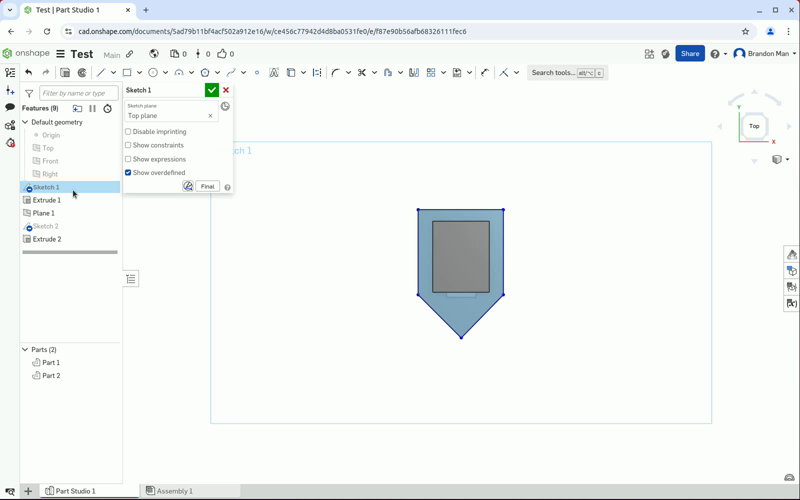
mouse_move(229, 92)
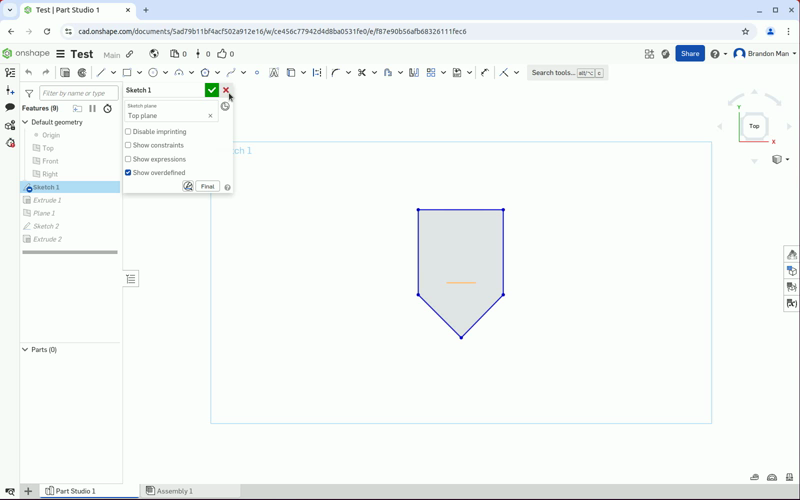
click(229, 92)
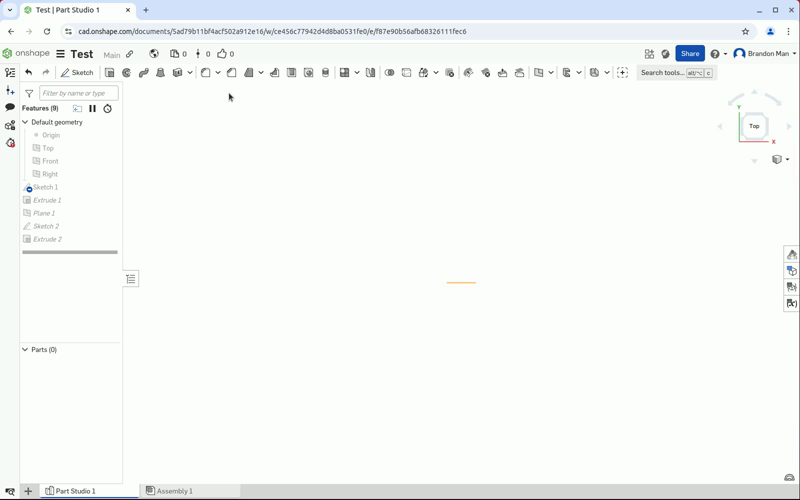
mouse_move(541, 75)
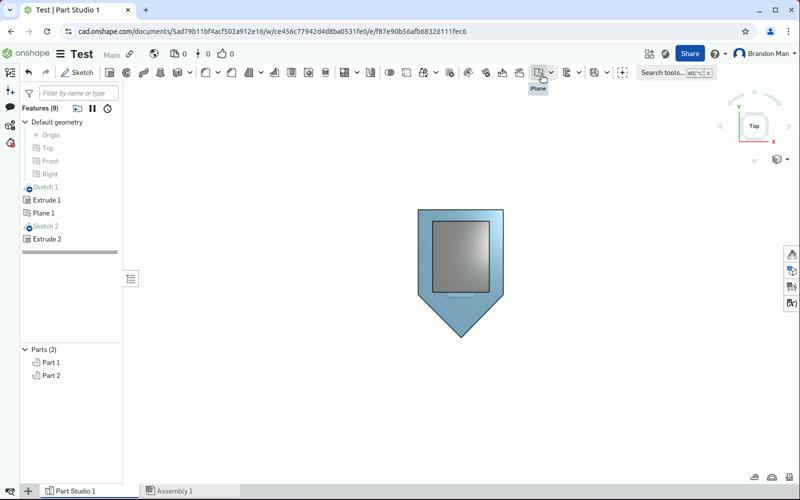
click(541, 75)
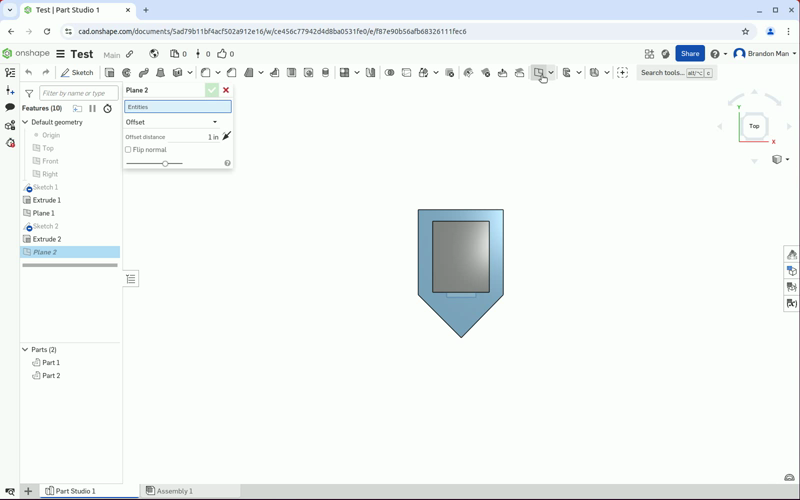
mouse_move(73, 150)
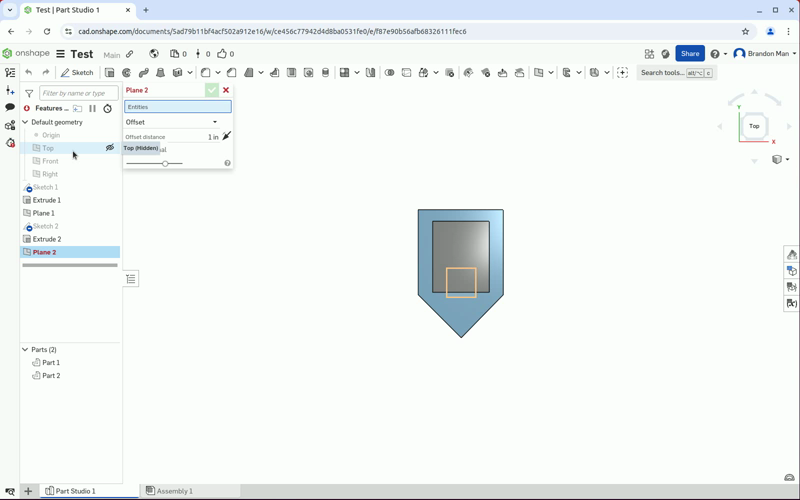
click(73, 150)
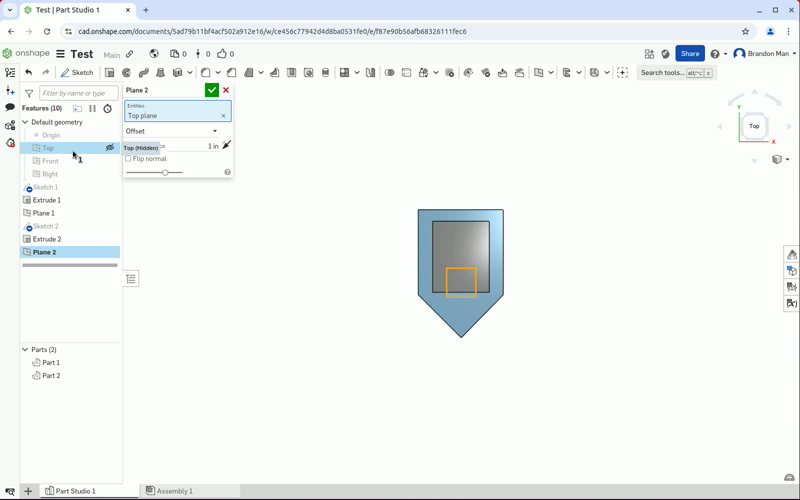
key(tab, 2)
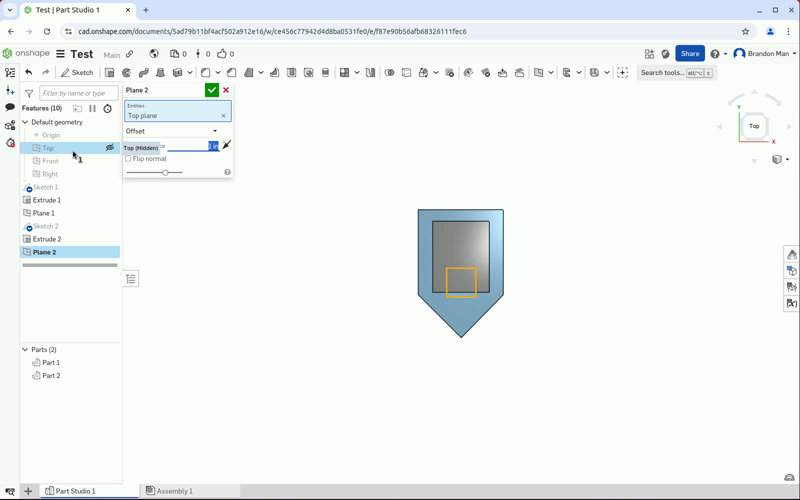
text(17.316)
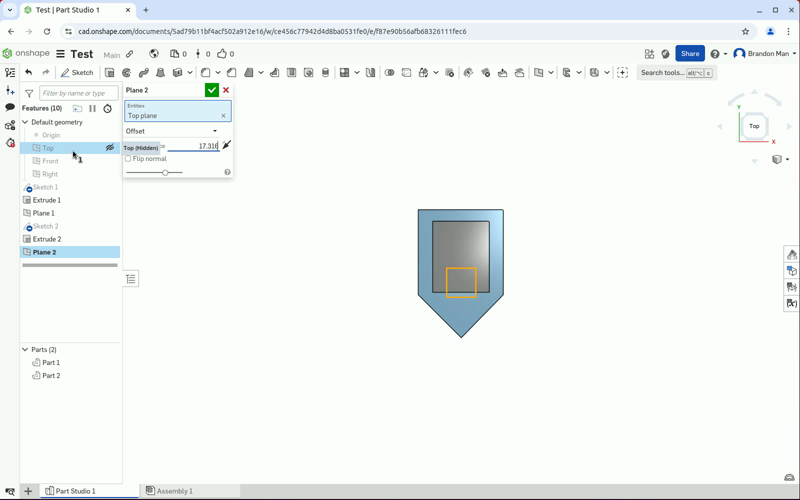
key(enter, 2)
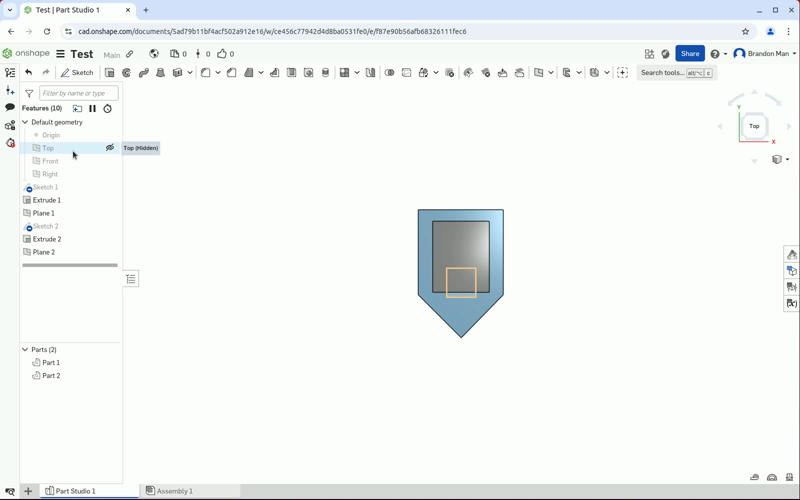
key(shift+s)
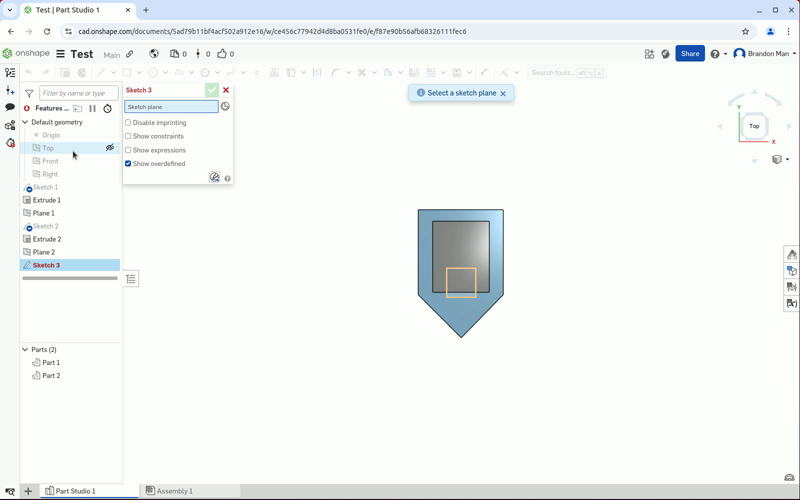
mouse_move(73, 254)
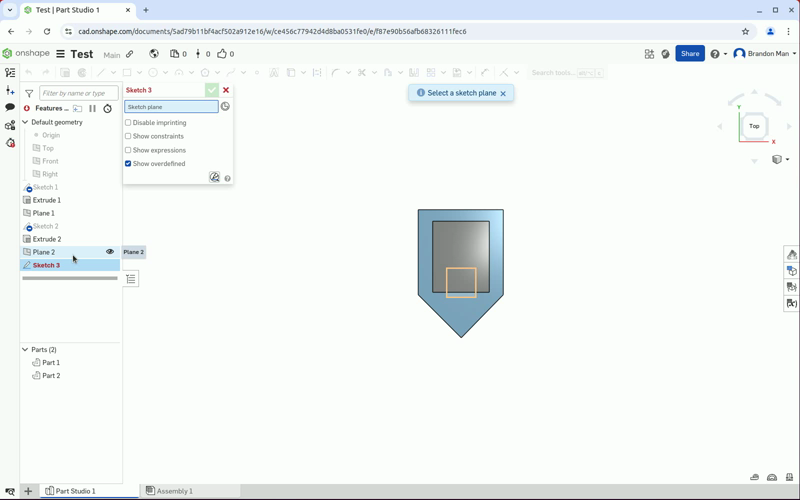
click(73, 254)
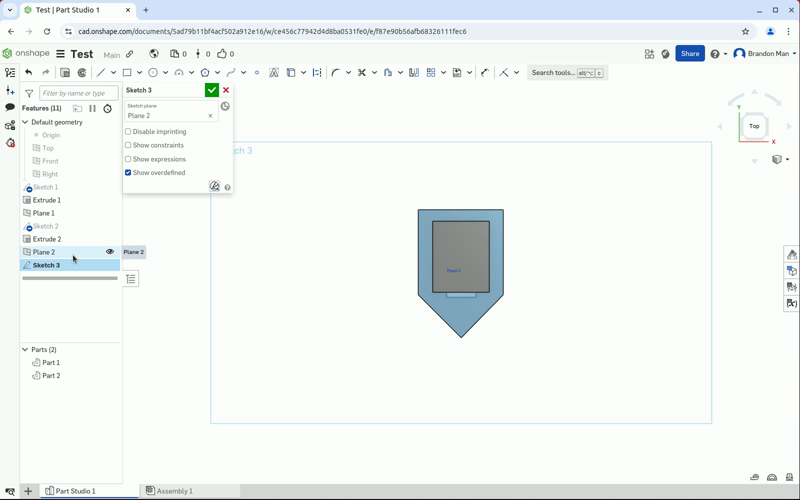
mouse_move(73, 352)
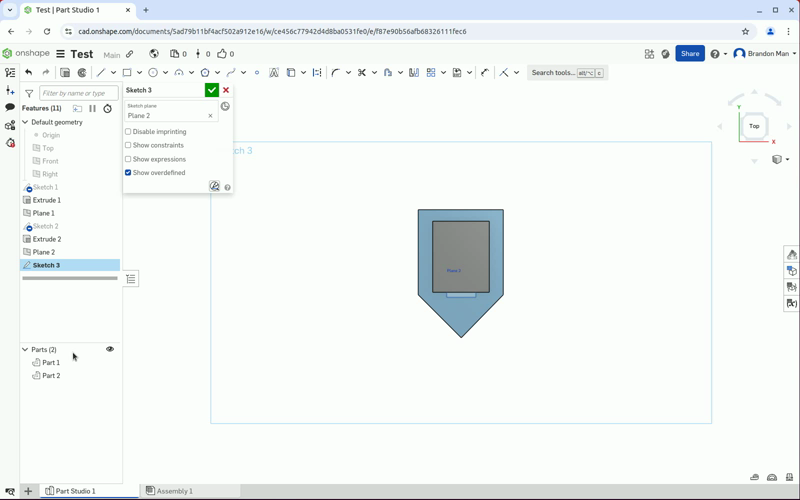
key(y)
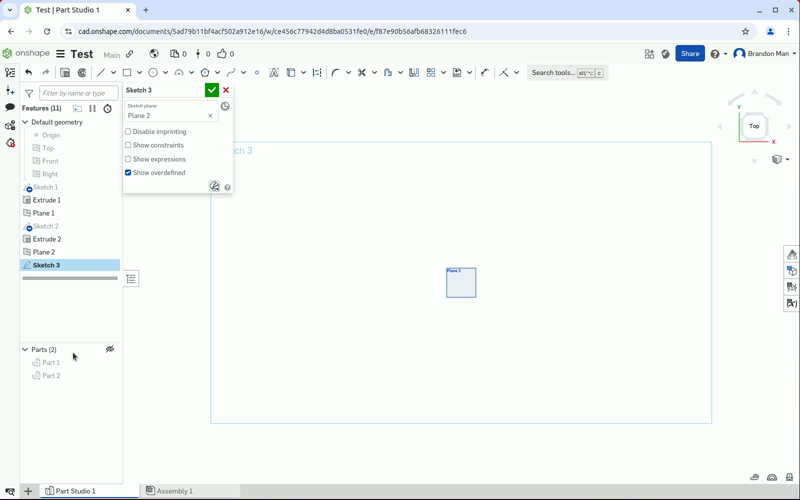
key(c)
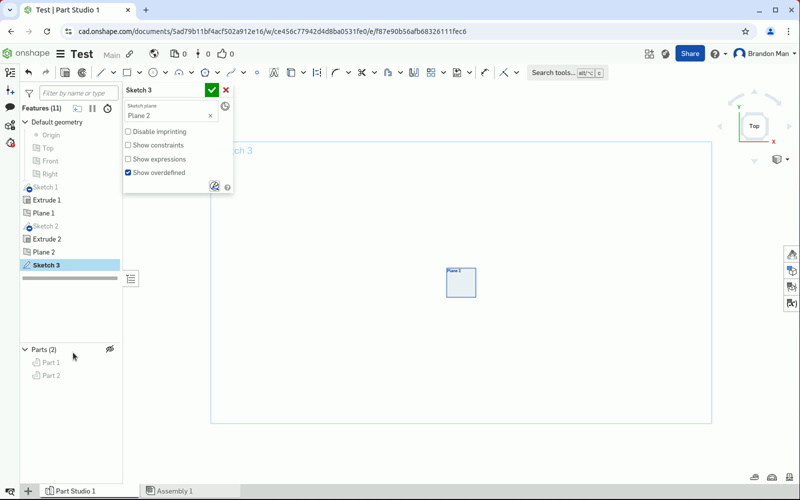
key_down(shift)
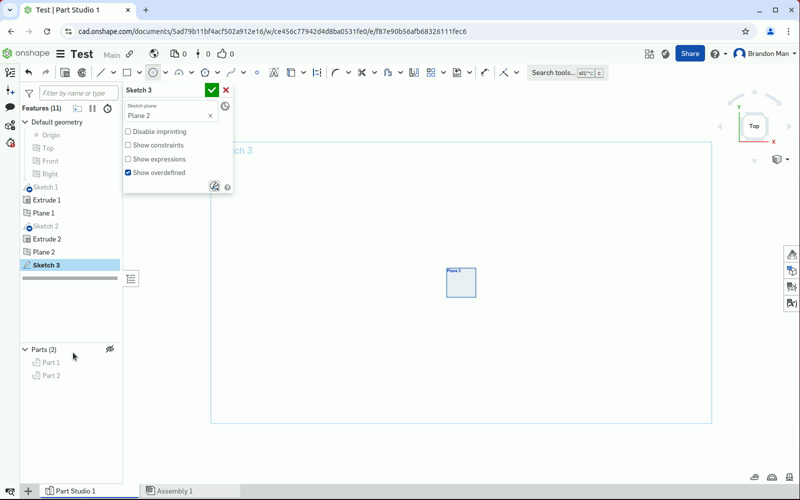
mouse_move(461, 237)
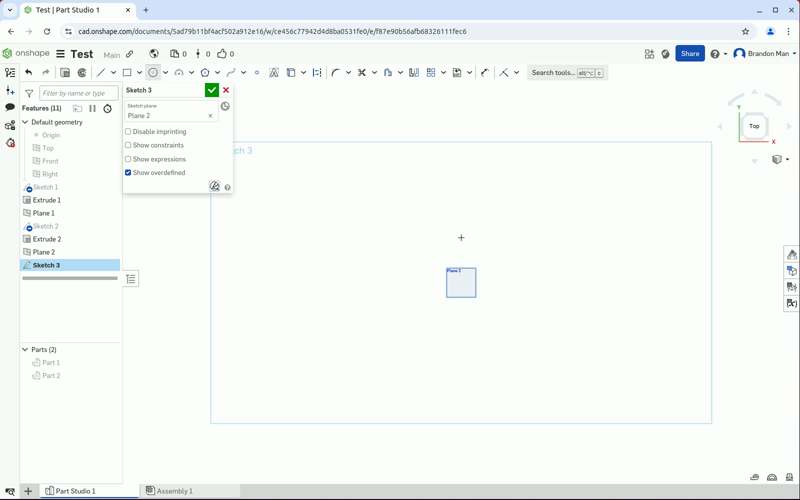
click(461, 237)
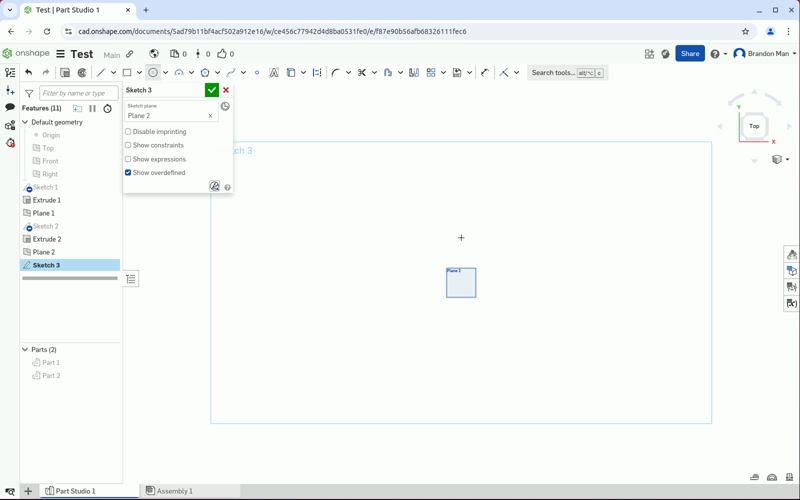
key_up(shift)
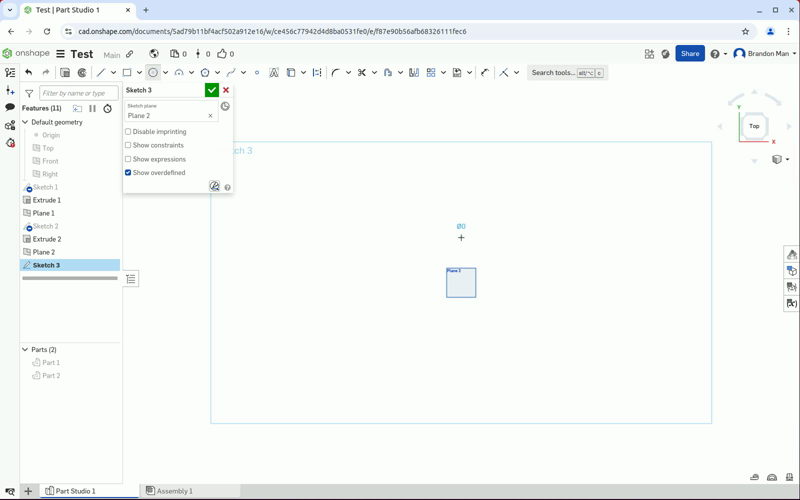
mouse_move(467, 237)
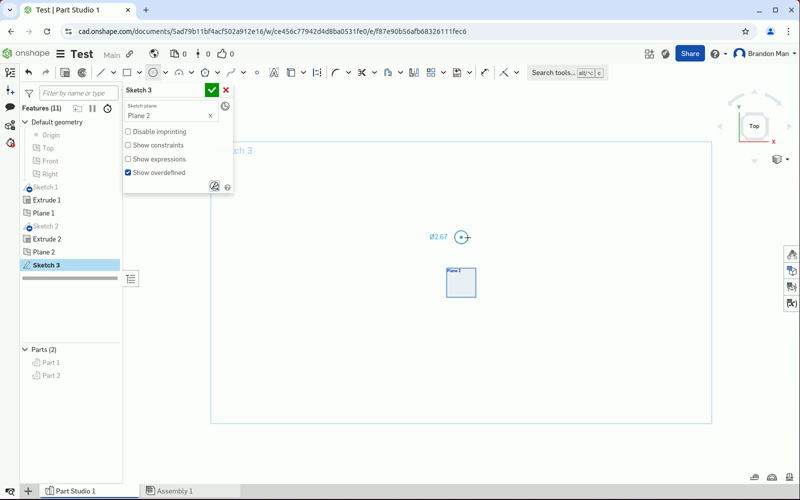
click(467, 237)
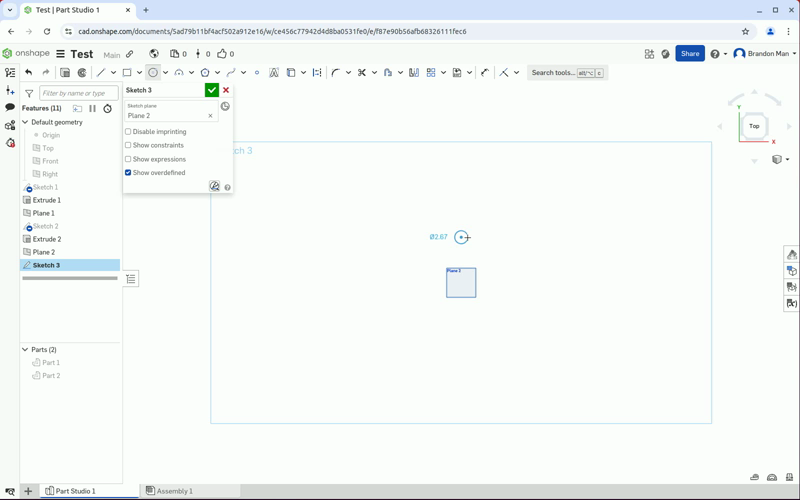
key(esc)
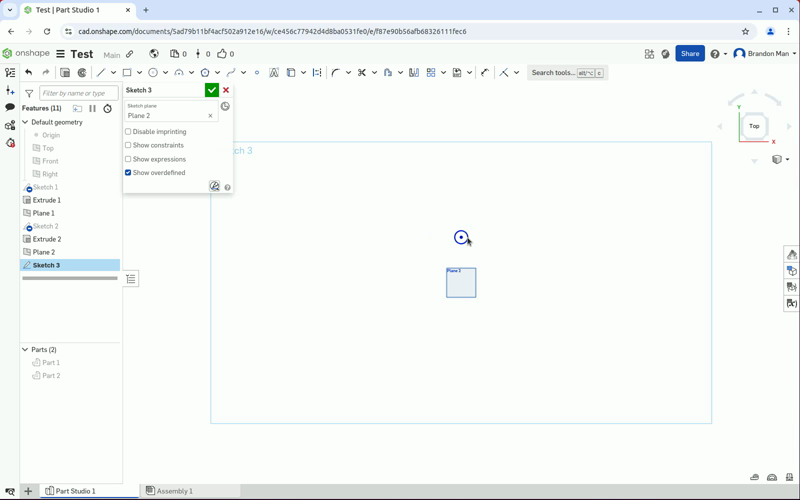
mouse_move(464, 232)
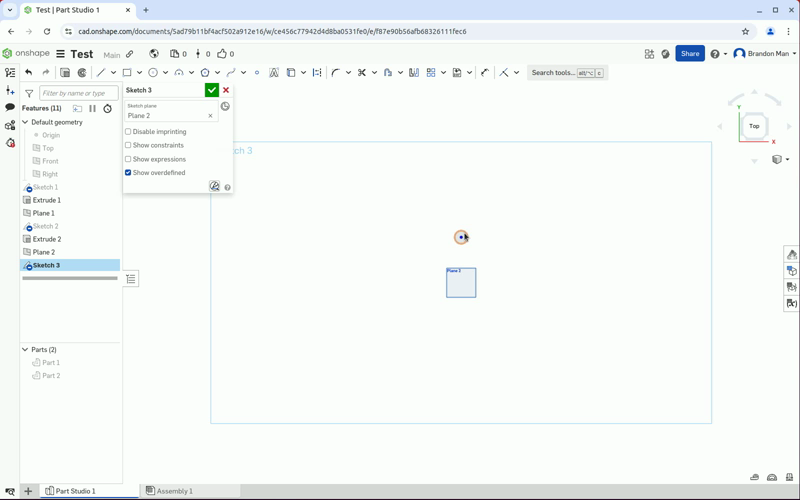
scroll(6)
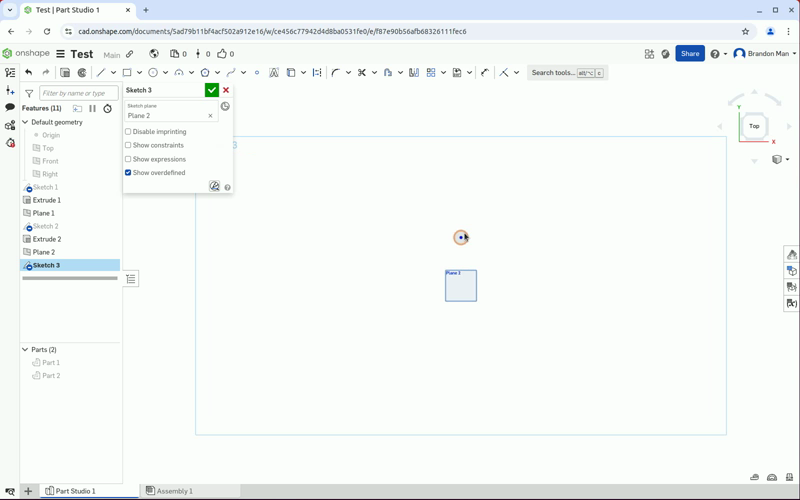
scroll(6)
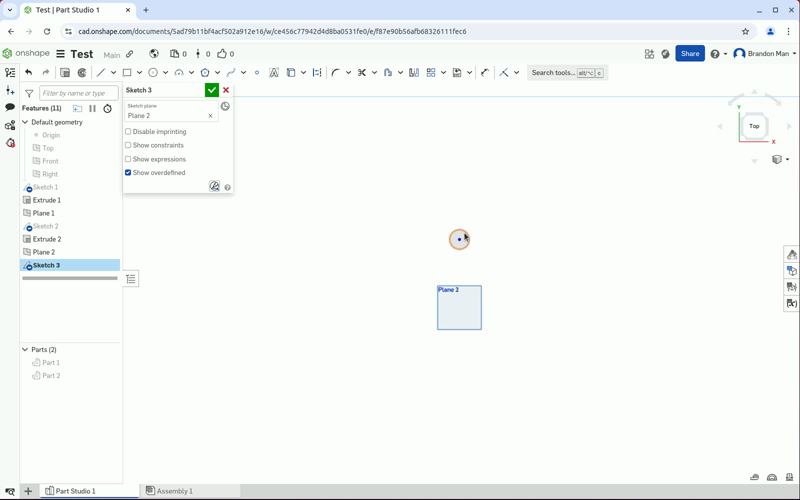
scroll(6)
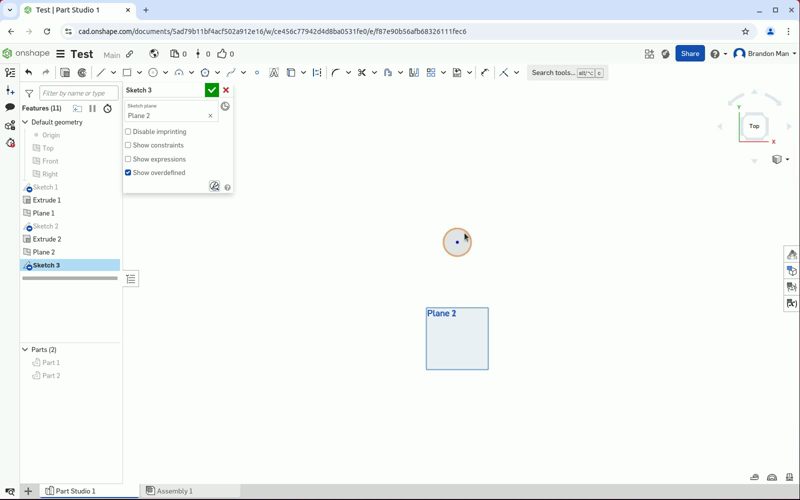
scroll(6)
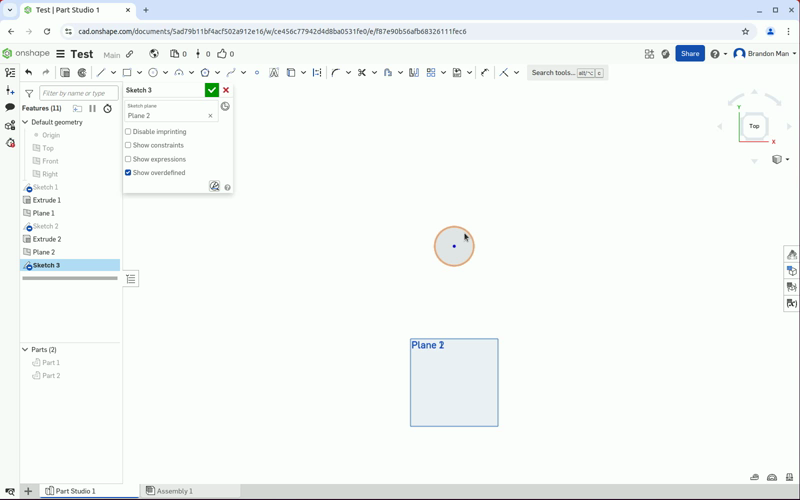
scroll(6)
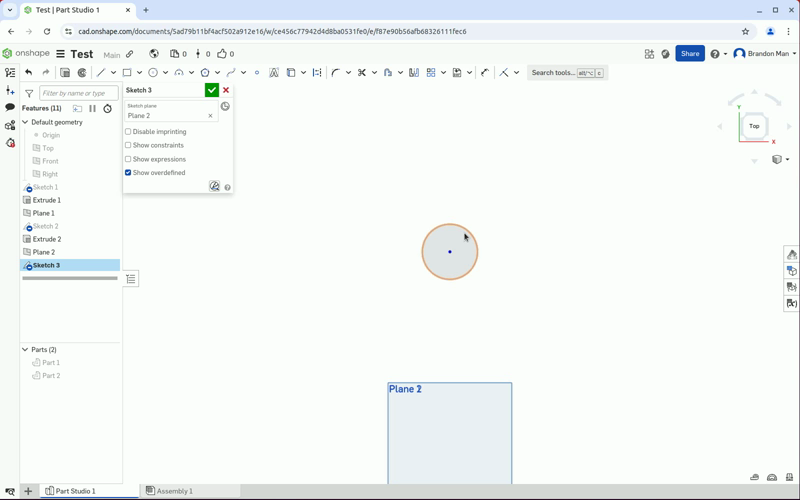
scroll(6)
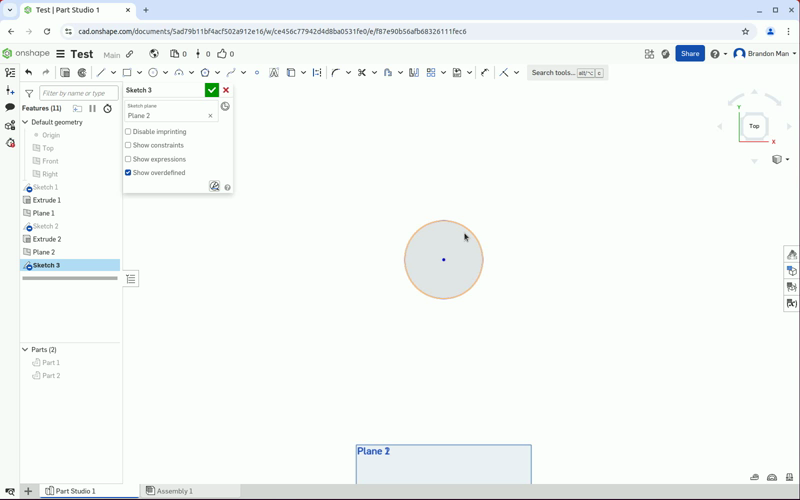
scroll(6)
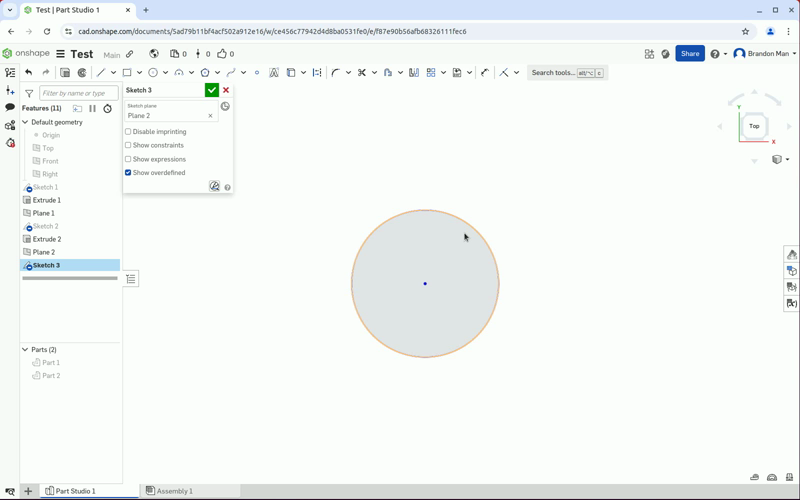
click(464, 232)
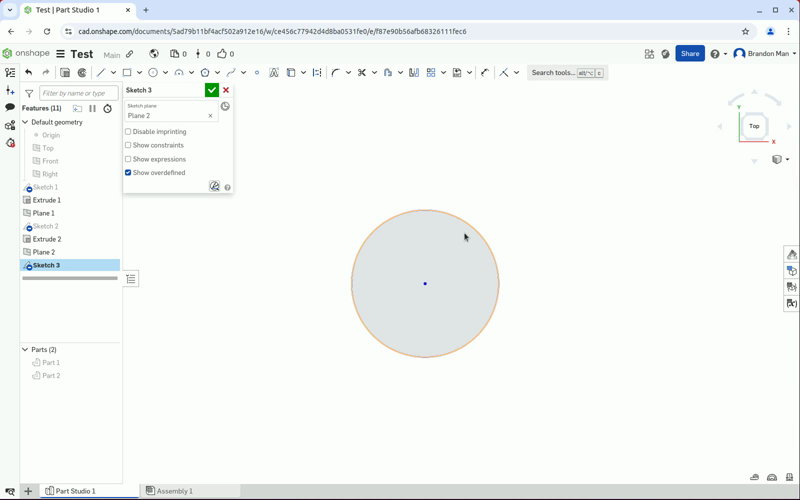
scroll(-6)
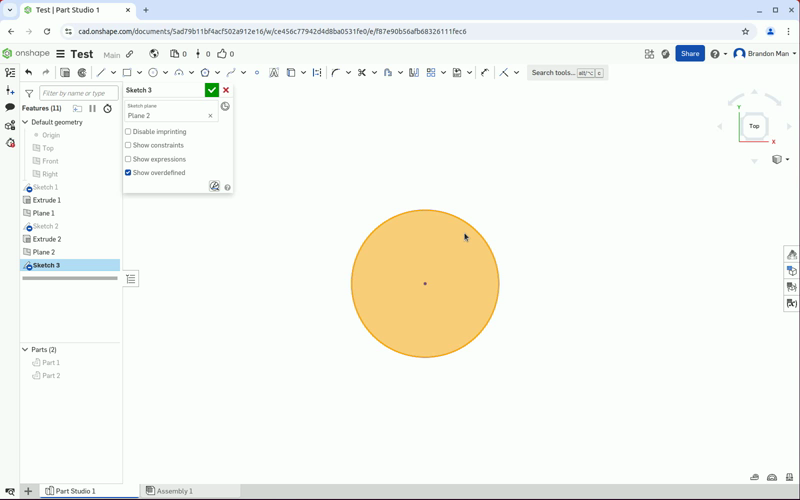
scroll(-6)
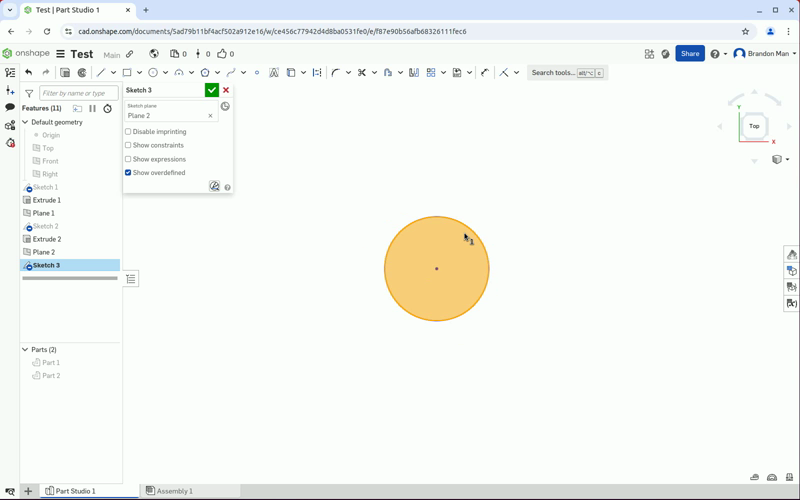
scroll(-6)
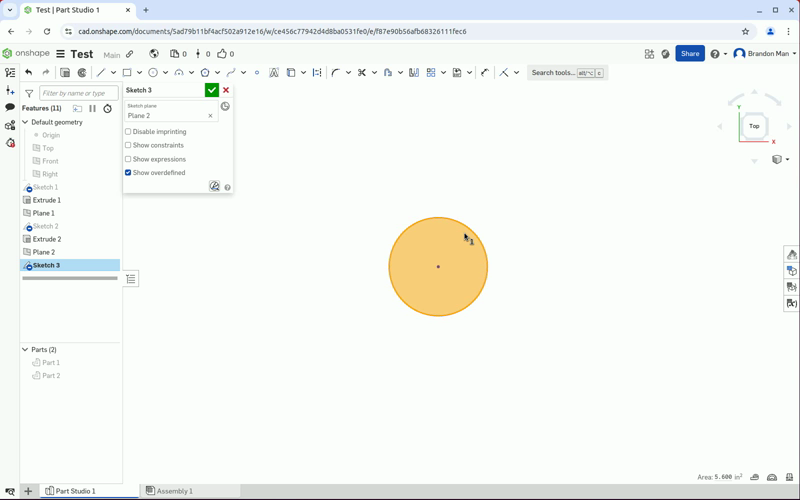
scroll(-6)
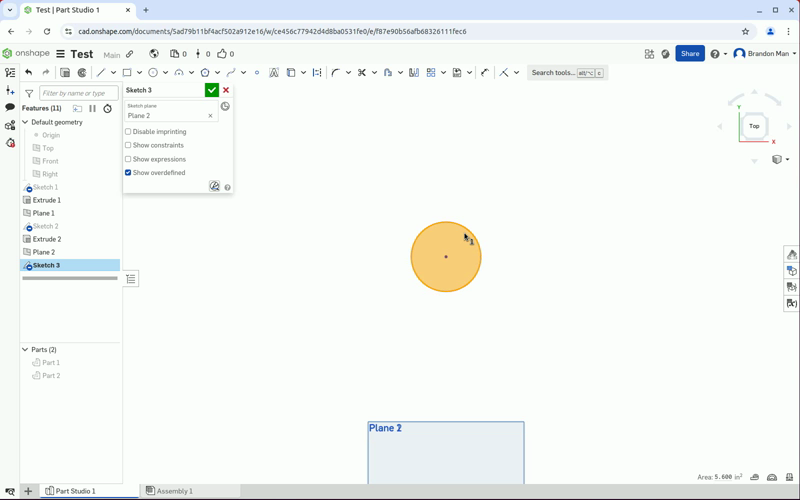
scroll(-6)
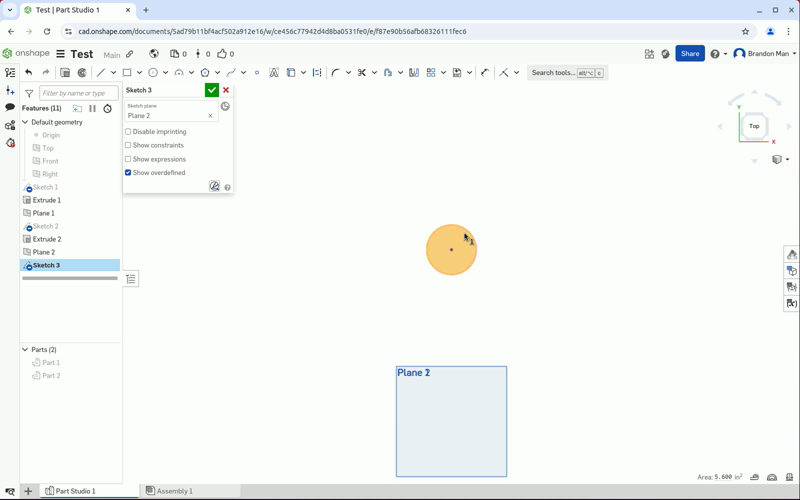
scroll(-6)
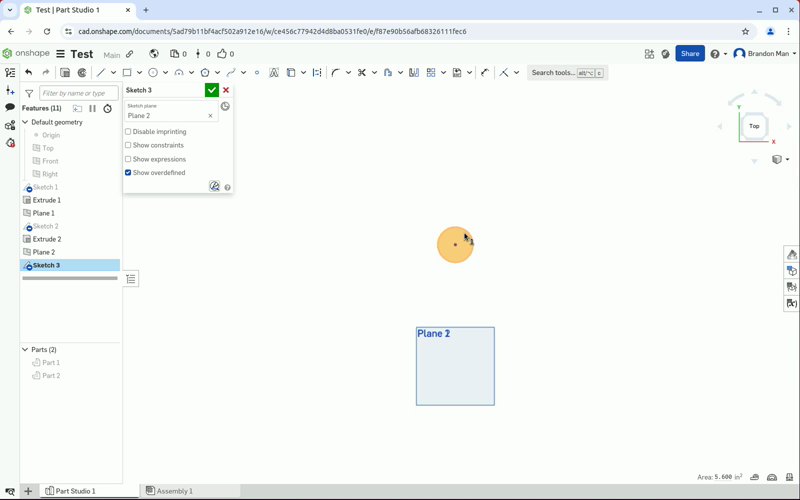
scroll(-6)
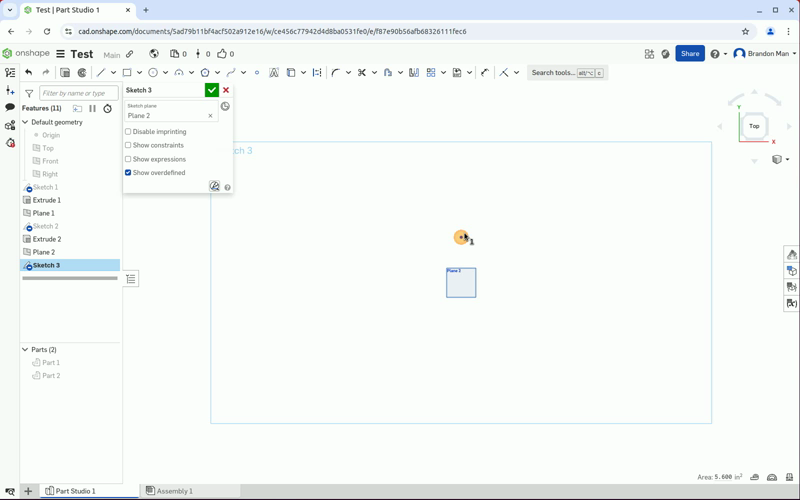
mouse_move(73, 352)
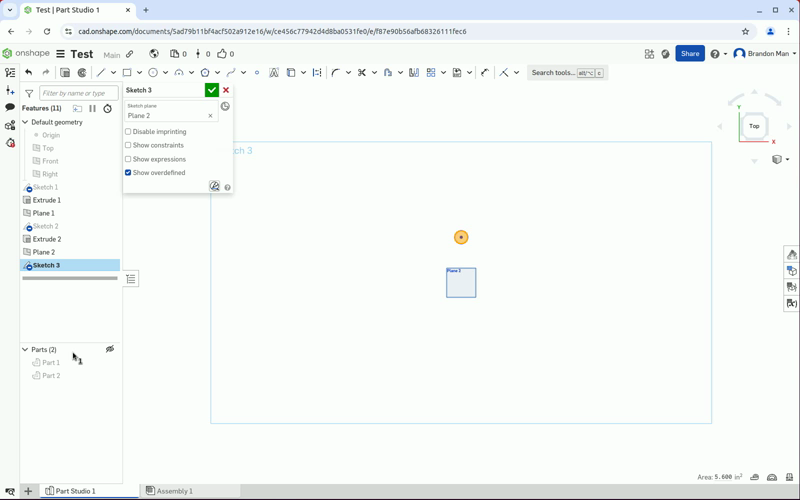
key(shift+y)
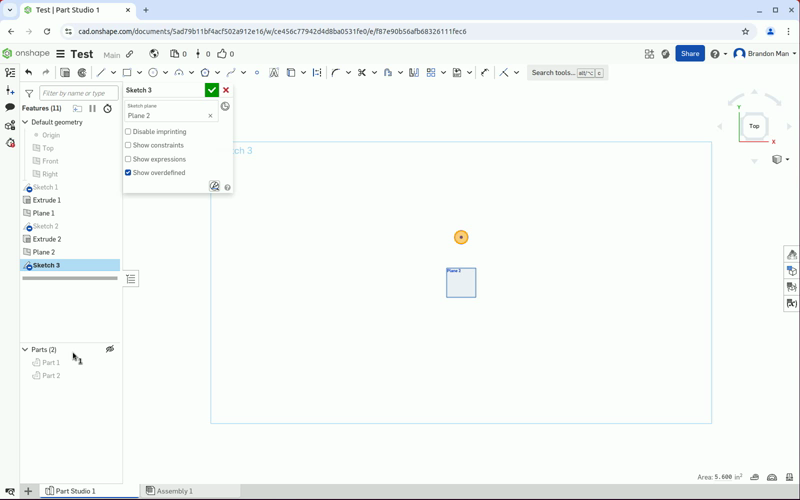
key(shift+e)
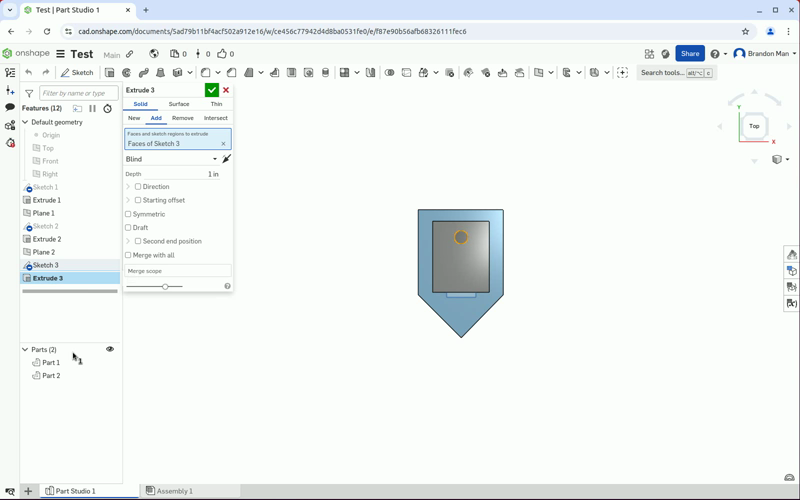
mouse_move(143, 106)
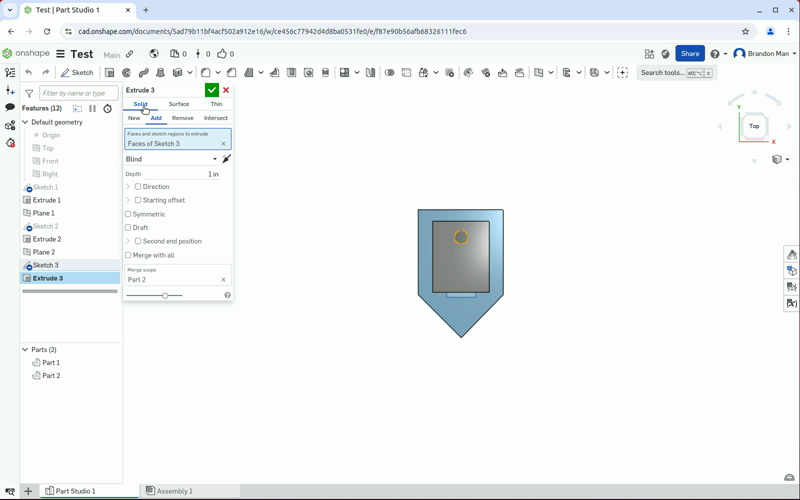
click(143, 106)
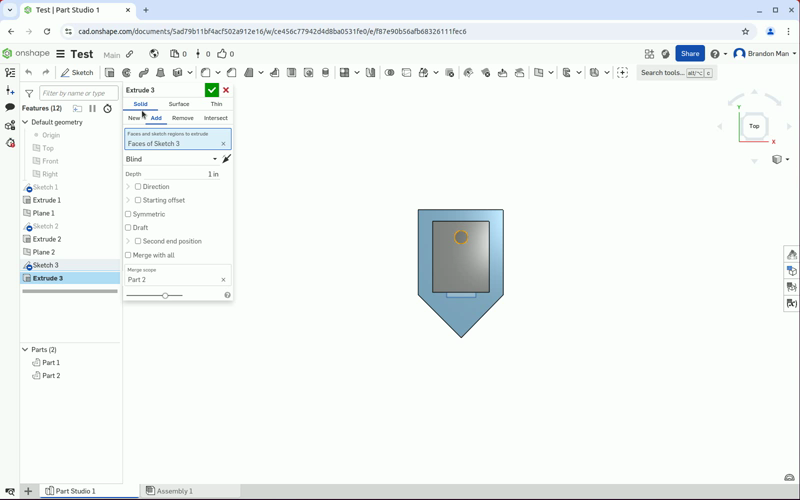
mouse_move(137, 120)
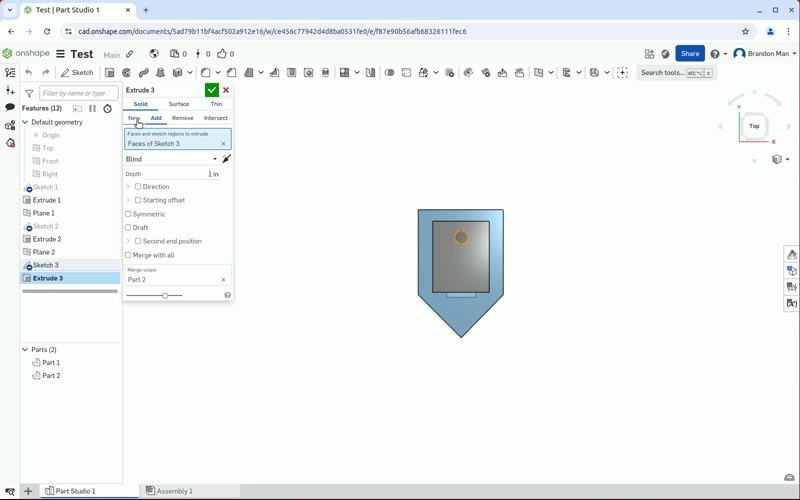
click(137, 120)
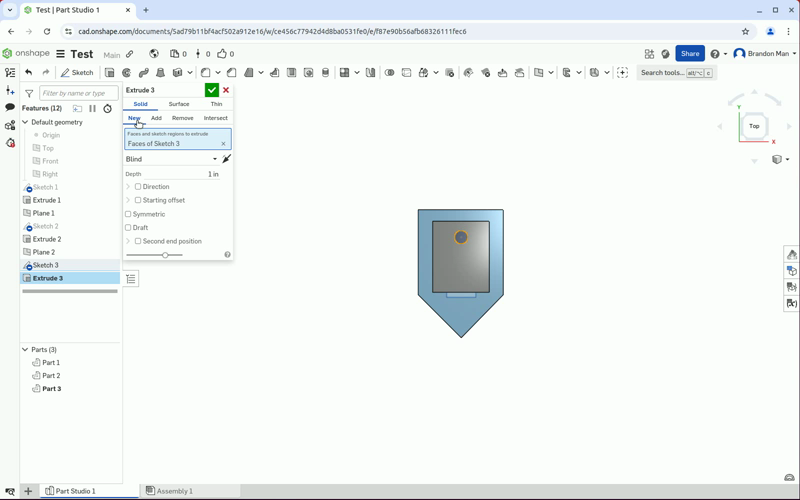
key(tab, 4)
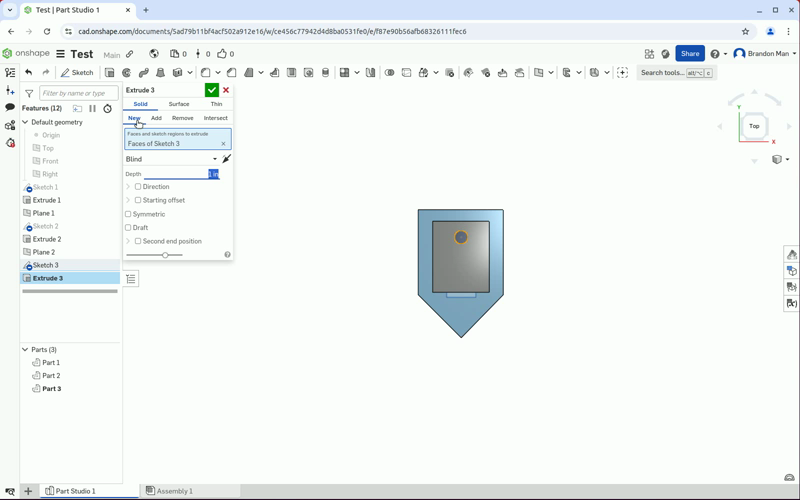
text(5.777)
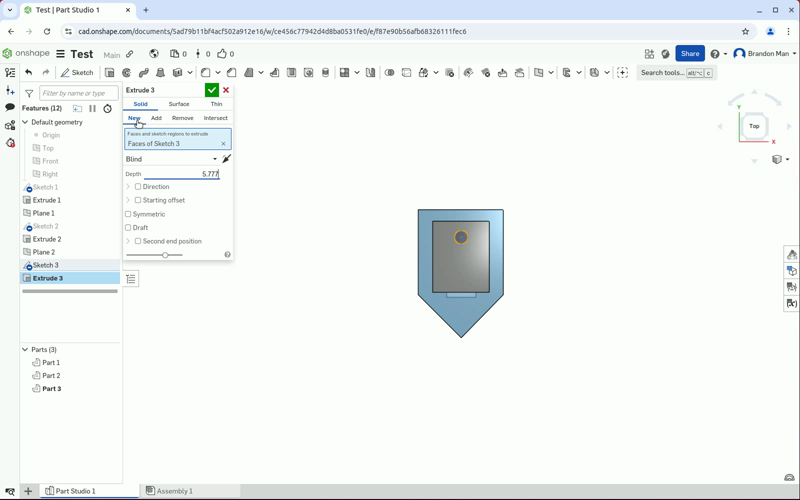
key(enter)
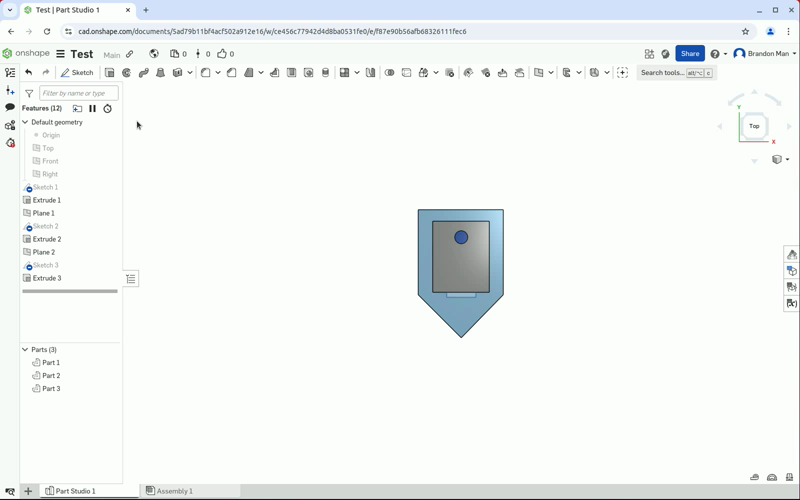
key(shift+h)
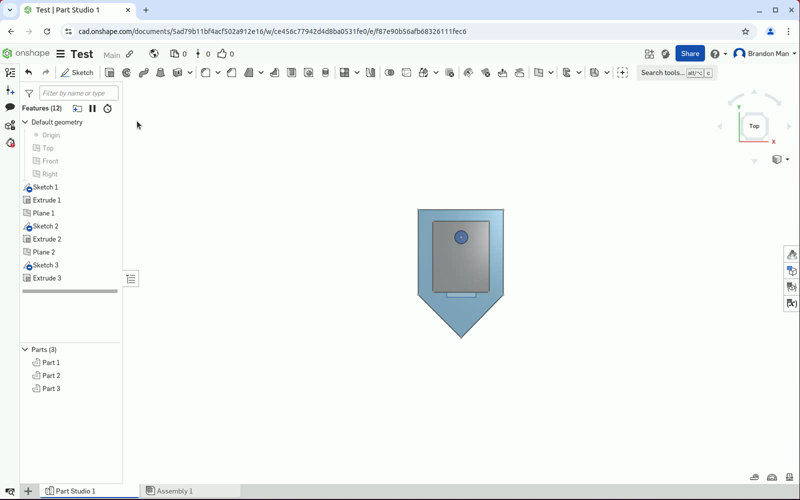
key(shift+h)
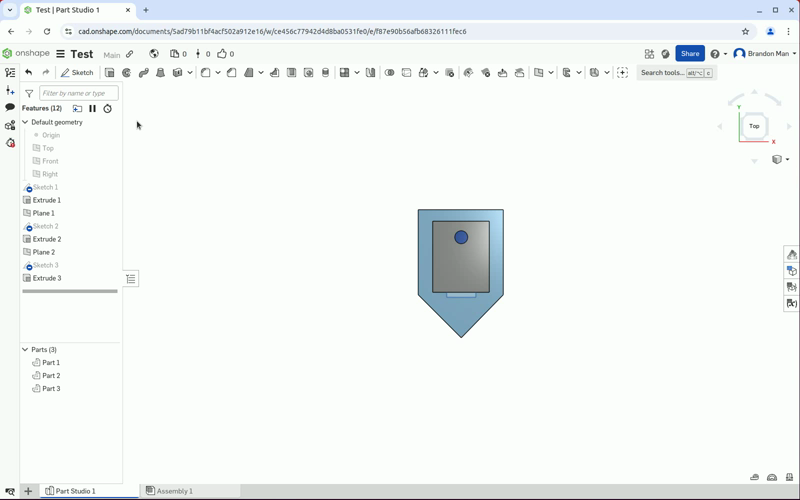
mouse_move(73, 189)
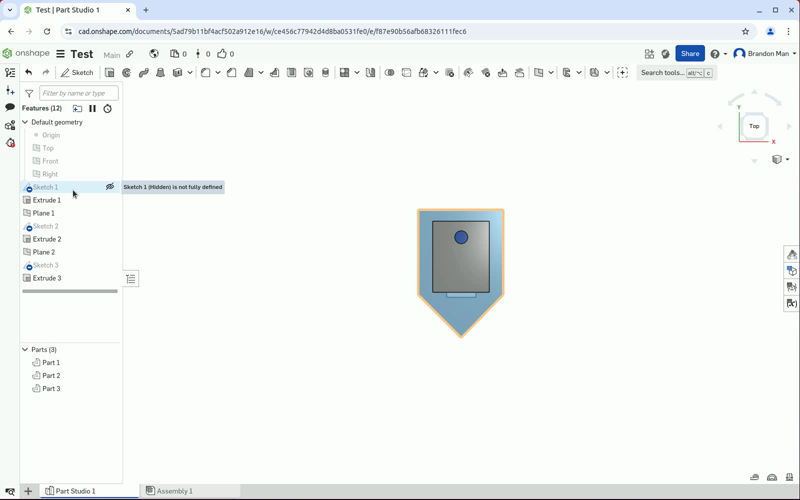
click(73, 189)
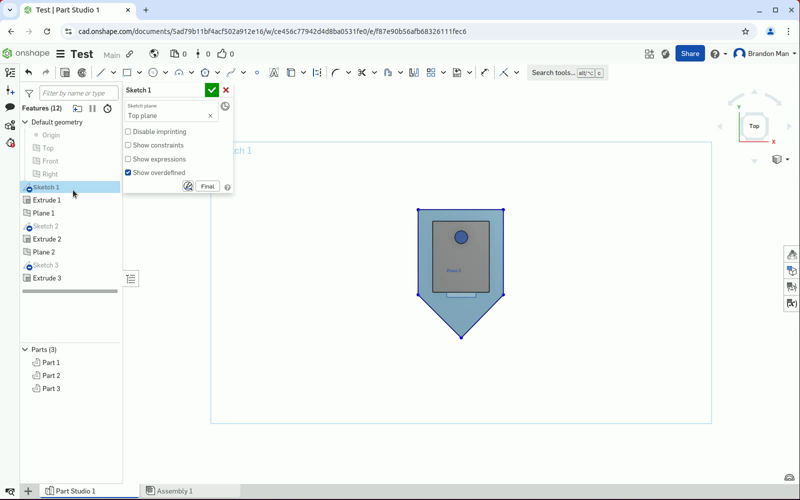
mouse_move(229, 92)
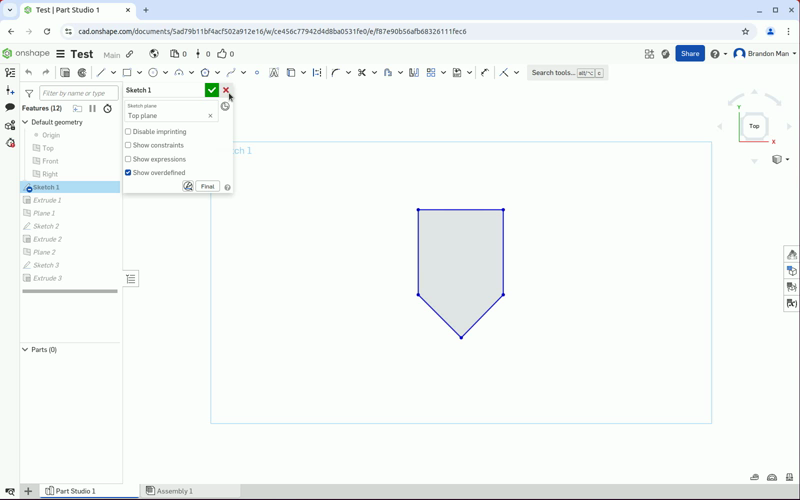
click(229, 92)
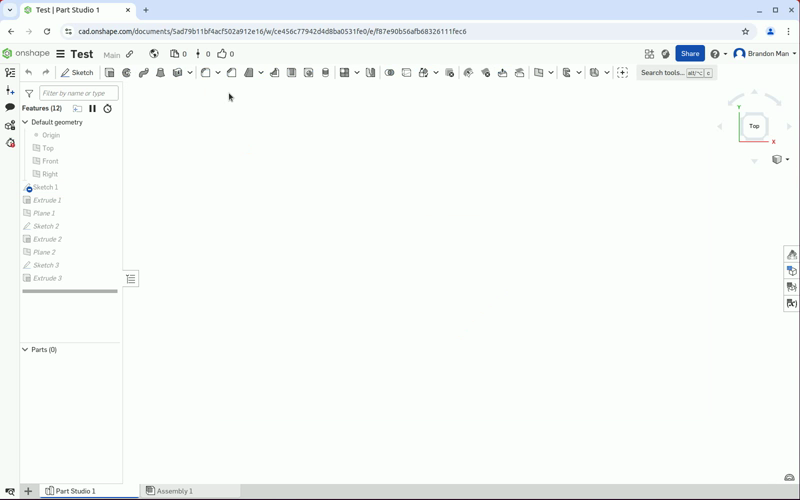
key(shift+s)
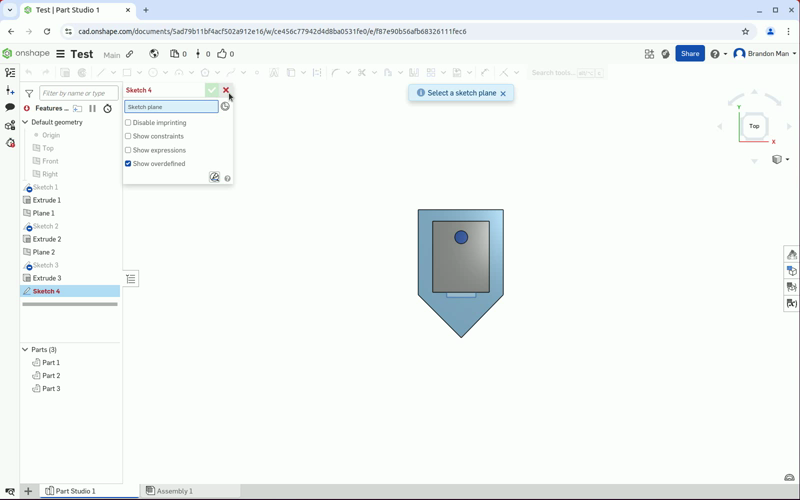
mouse_move(73, 254)
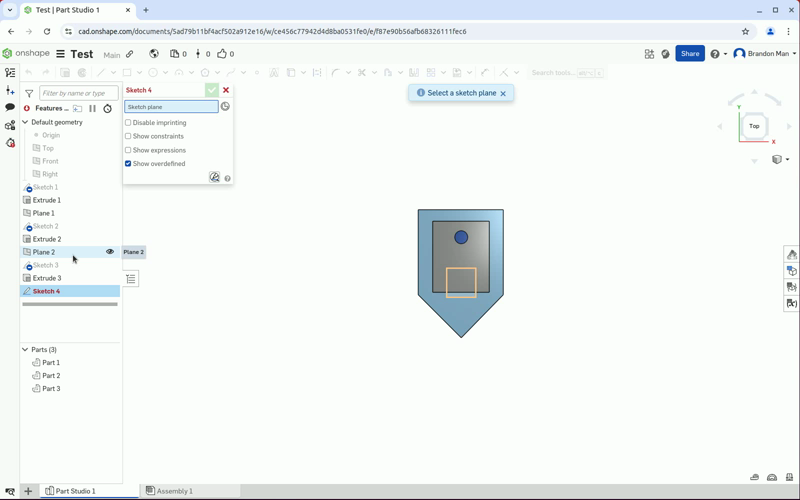
click(73, 254)
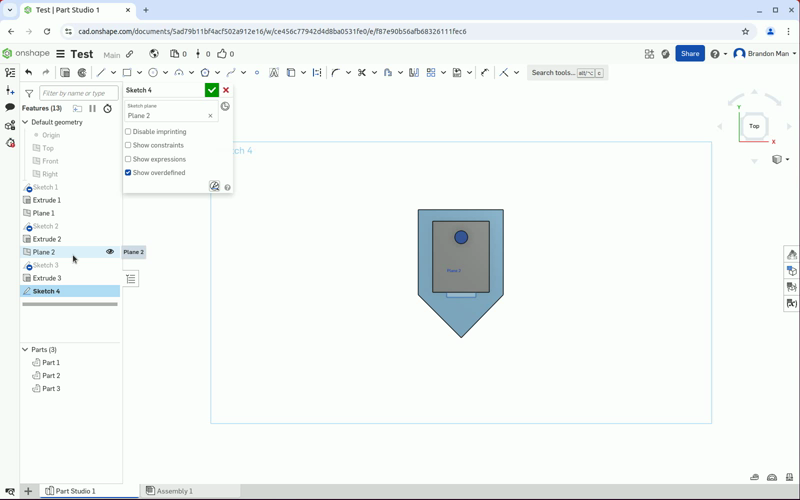
mouse_move(73, 352)
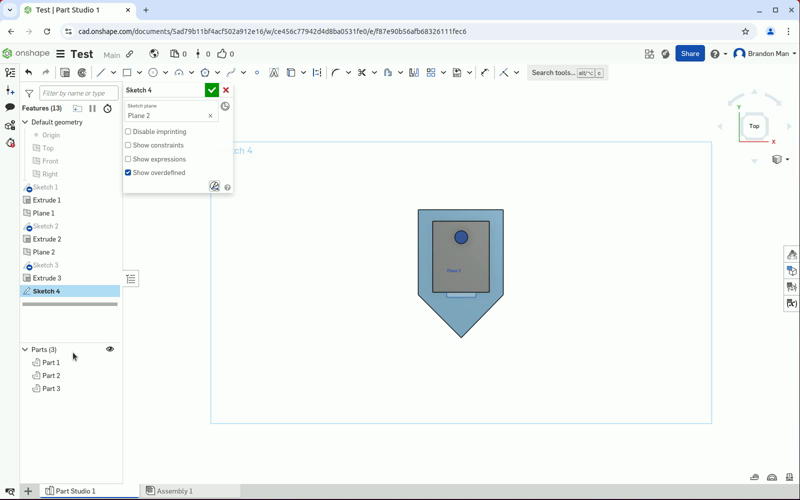
key(y)
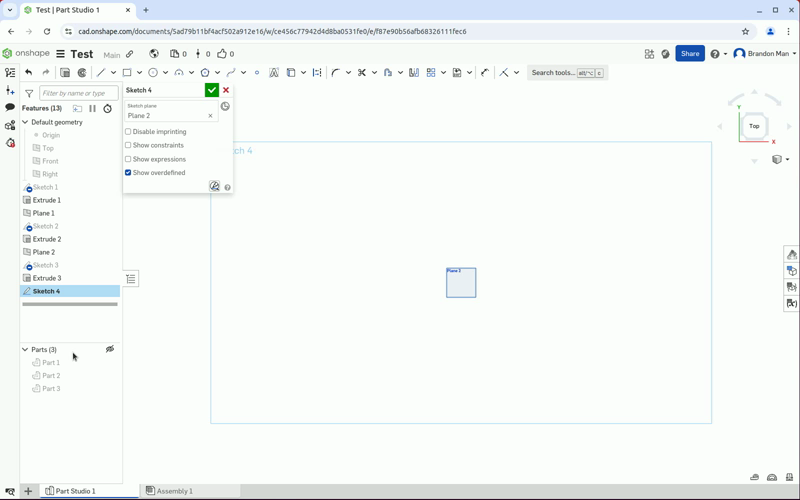
key(c)
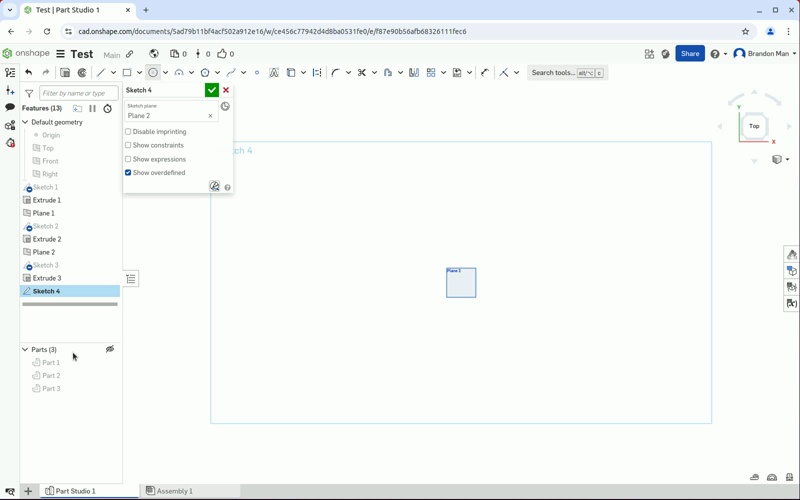
key_down(shift)
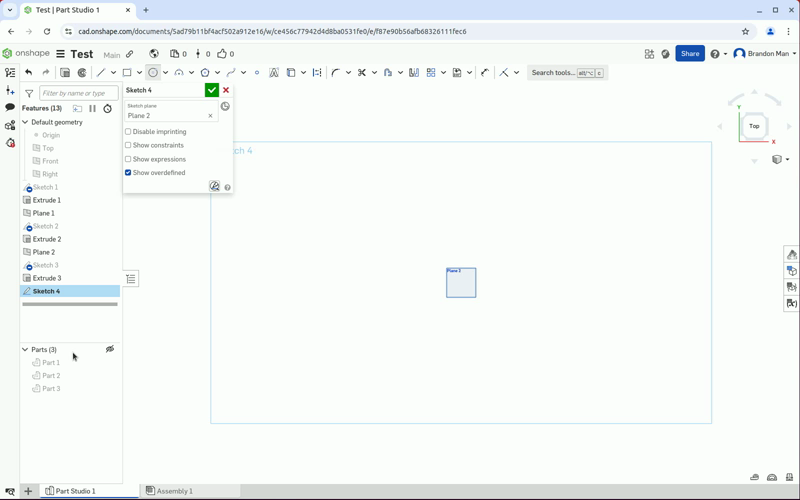
mouse_move(461, 257)
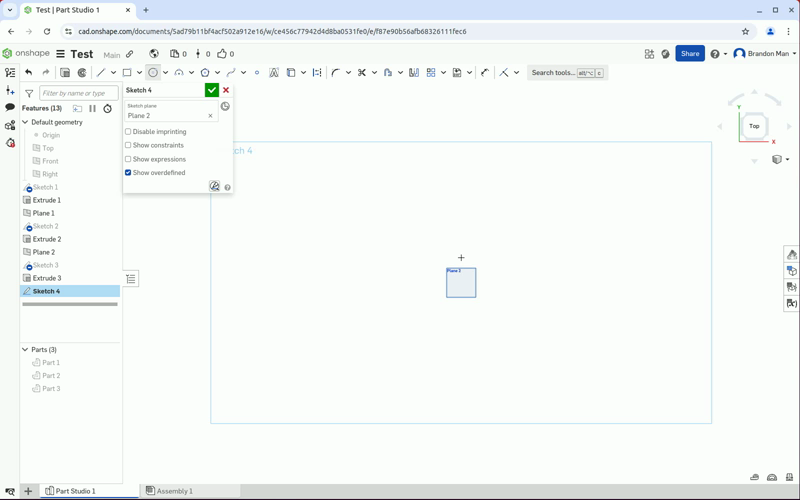
click(461, 257)
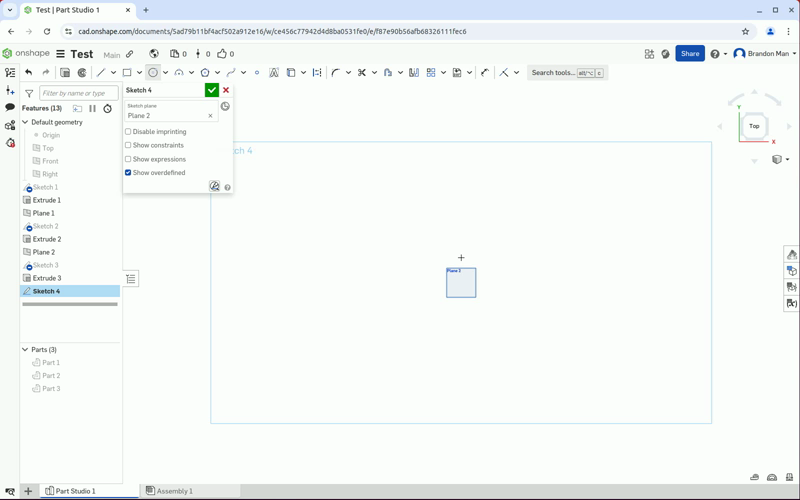
key_up(shift)
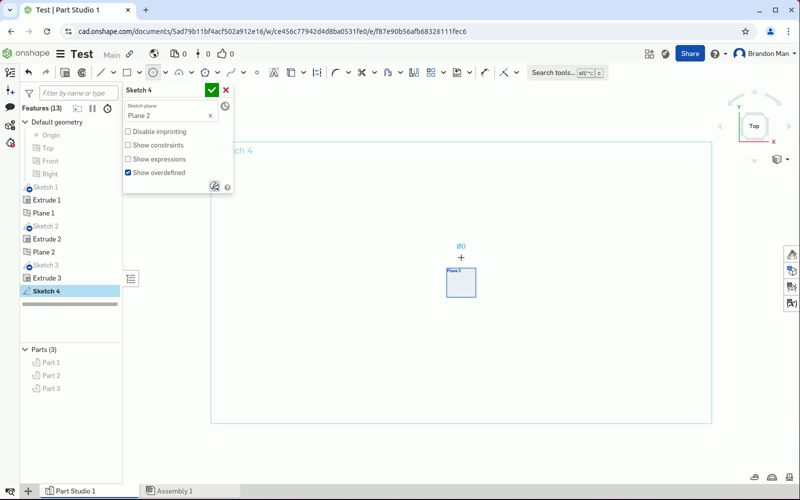
mouse_move(467, 257)
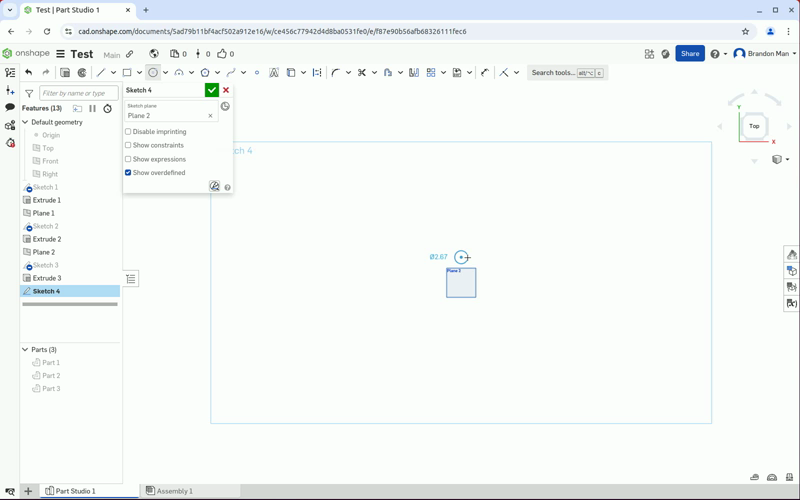
click(467, 257)
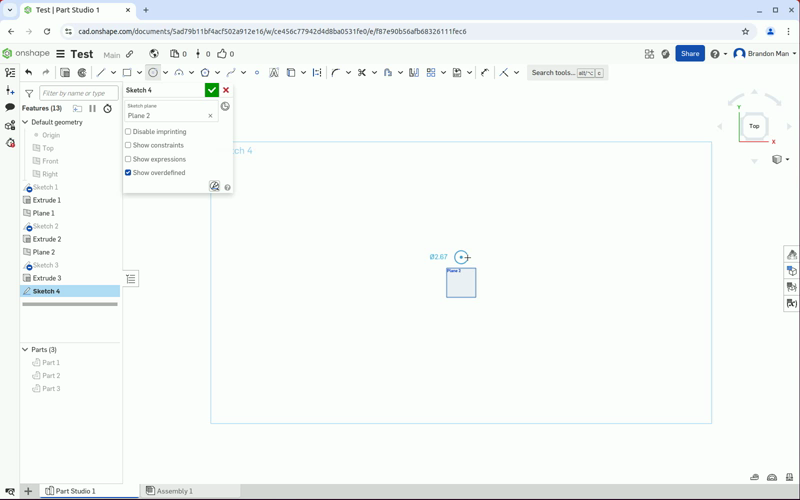
key(esc)
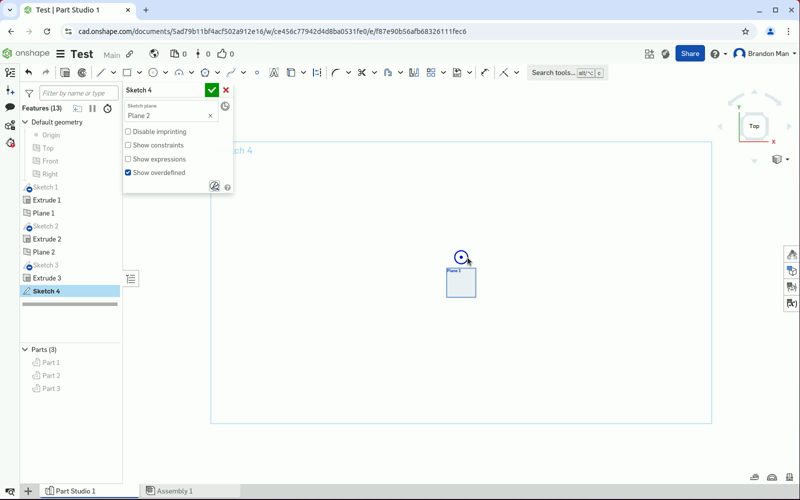
mouse_move(465, 257)
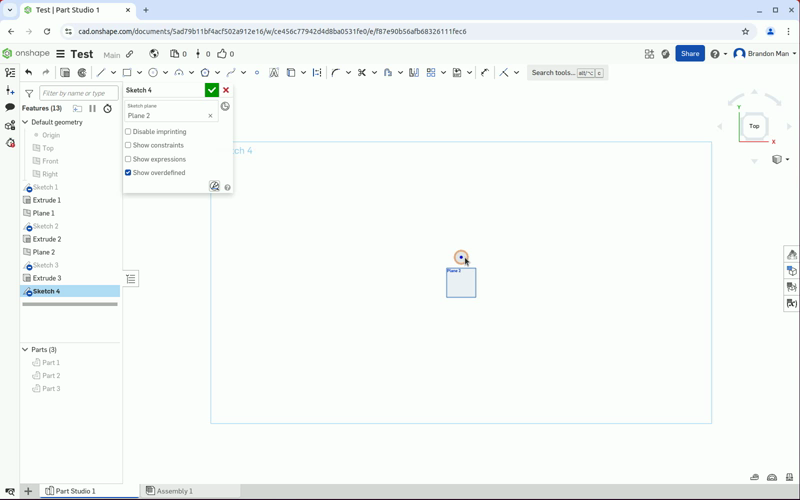
scroll(6)
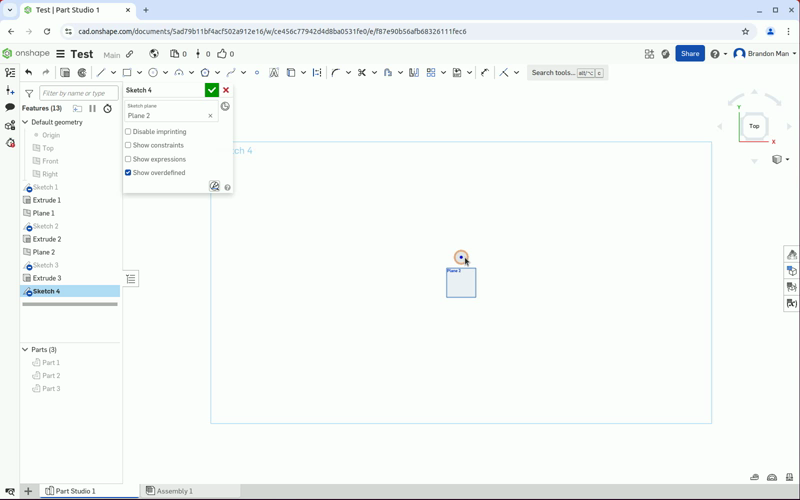
scroll(6)
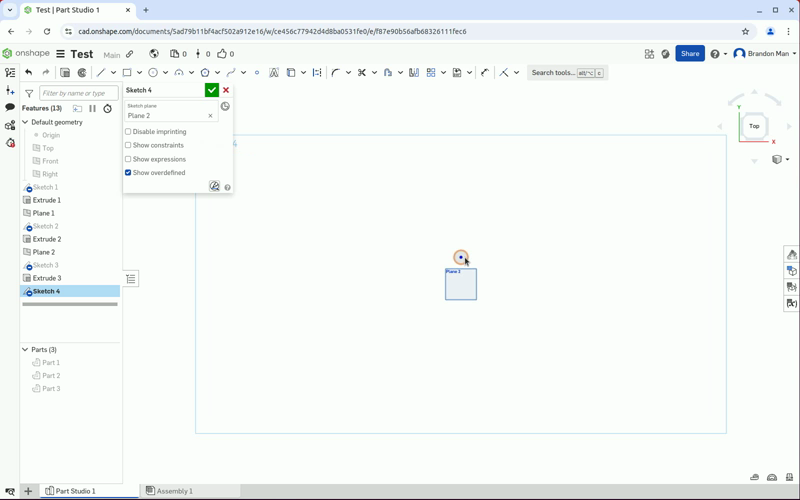
scroll(6)
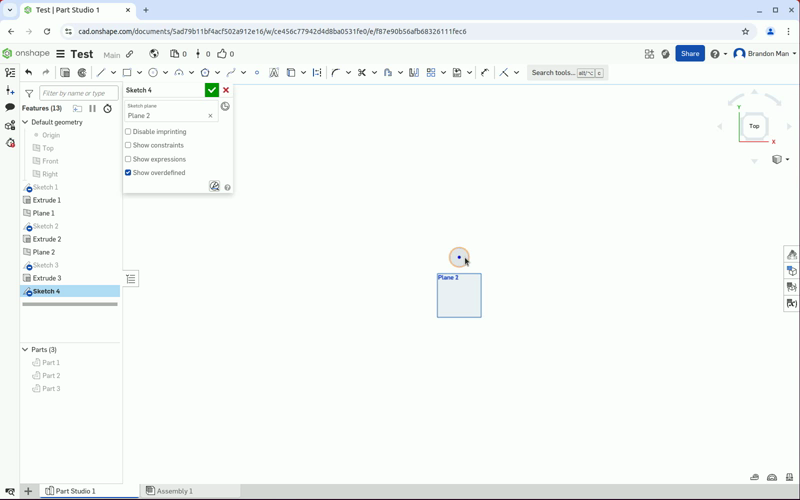
scroll(6)
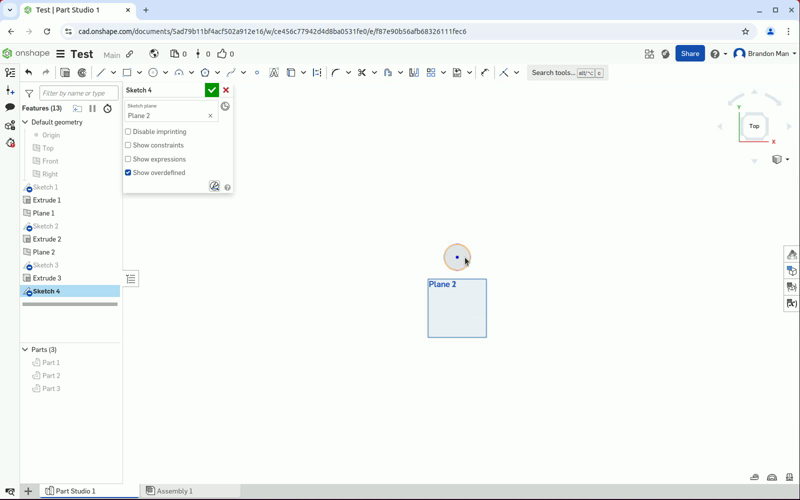
scroll(6)
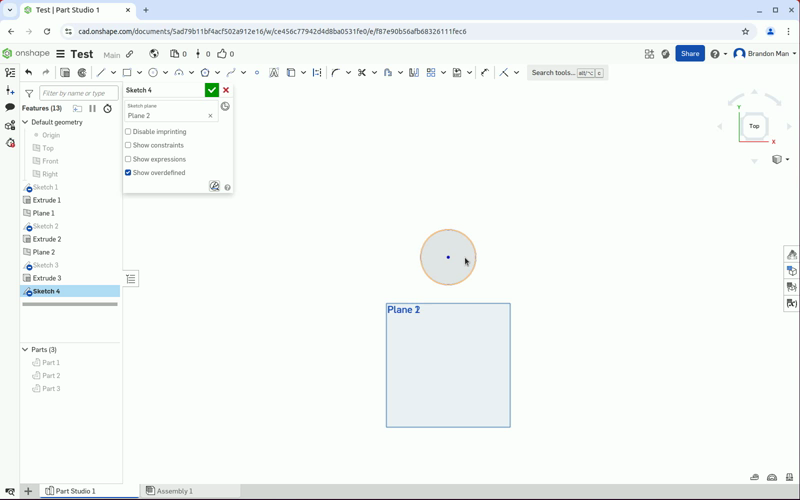
scroll(6)
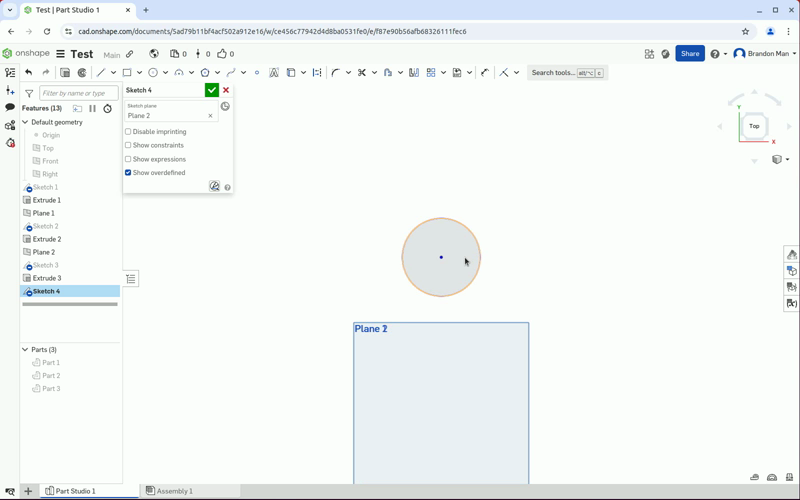
scroll(6)
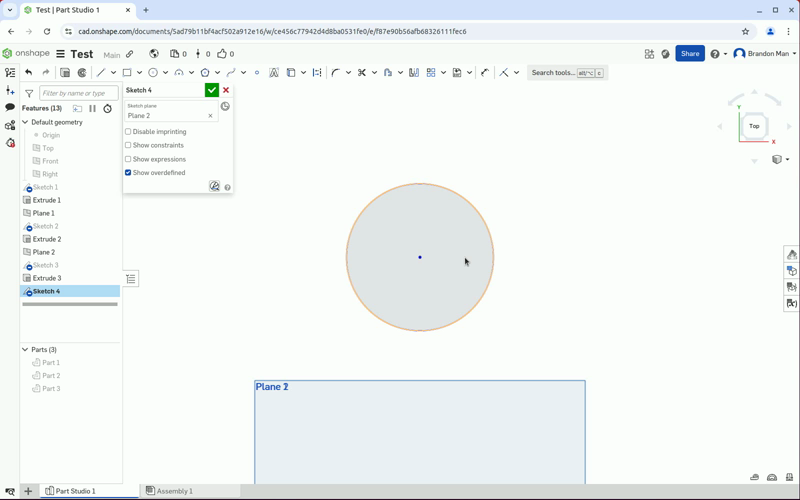
click(465, 257)
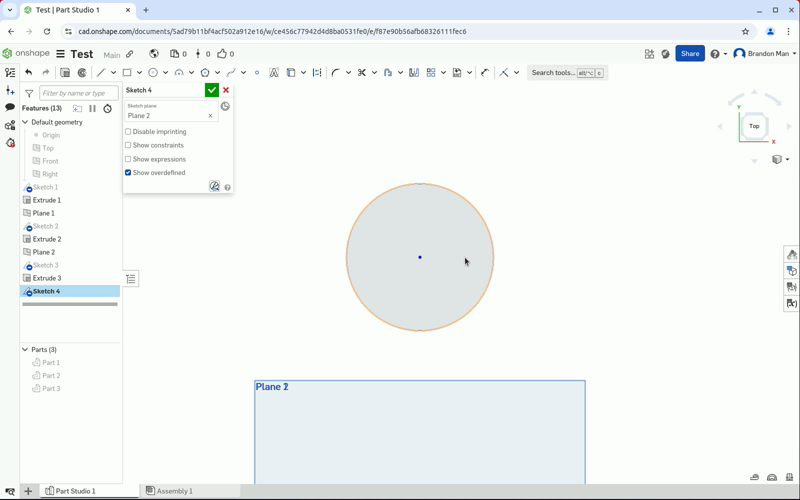
scroll(-6)
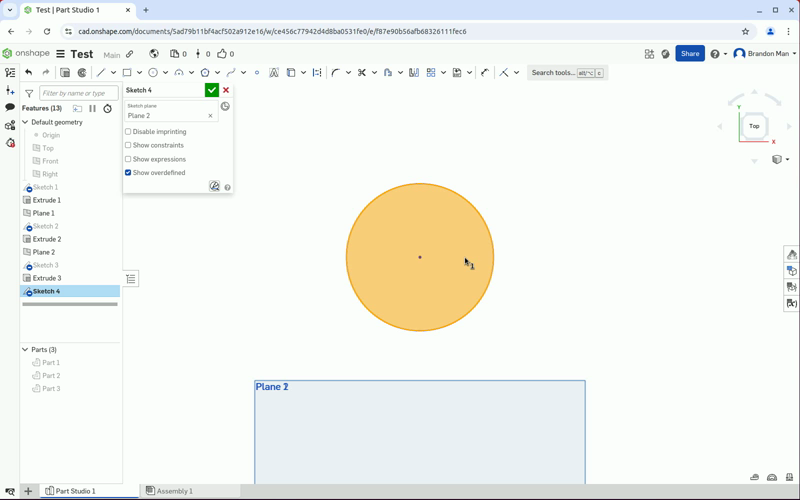
scroll(-6)
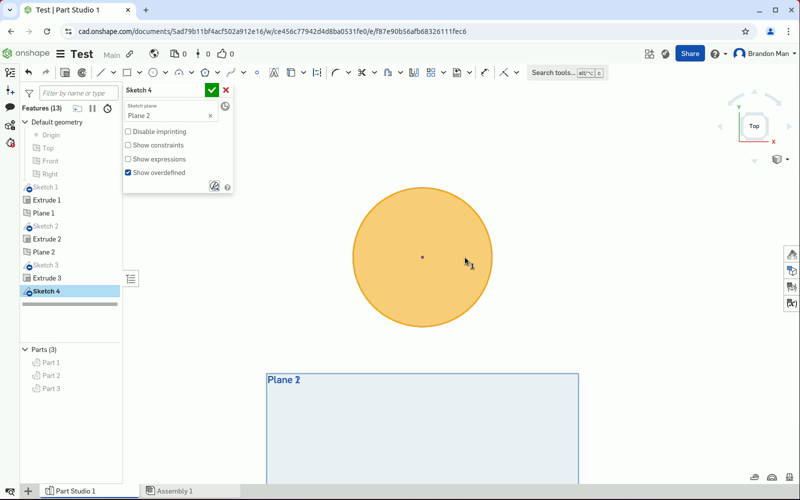
scroll(-6)
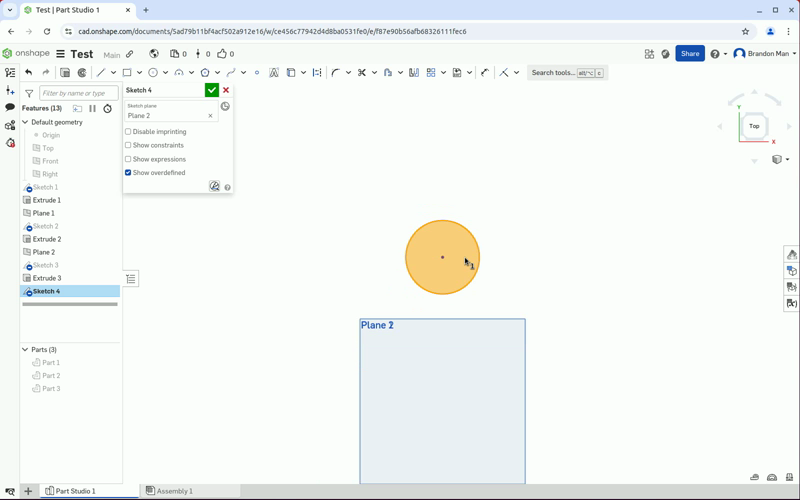
scroll(-6)
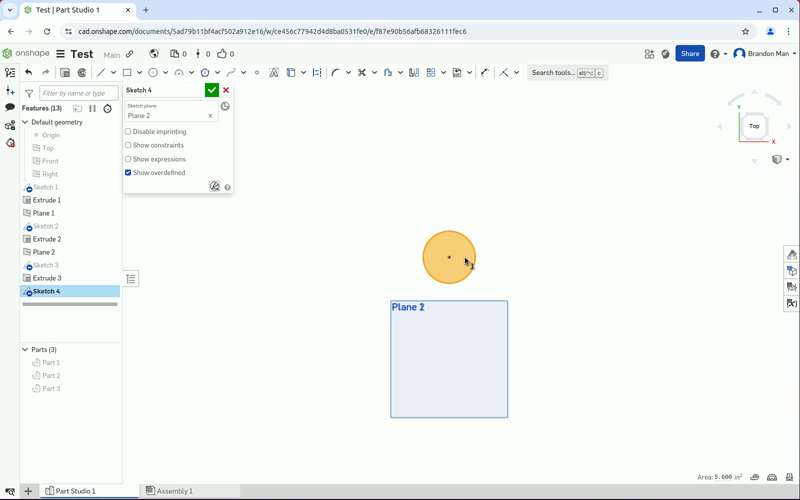
scroll(-6)
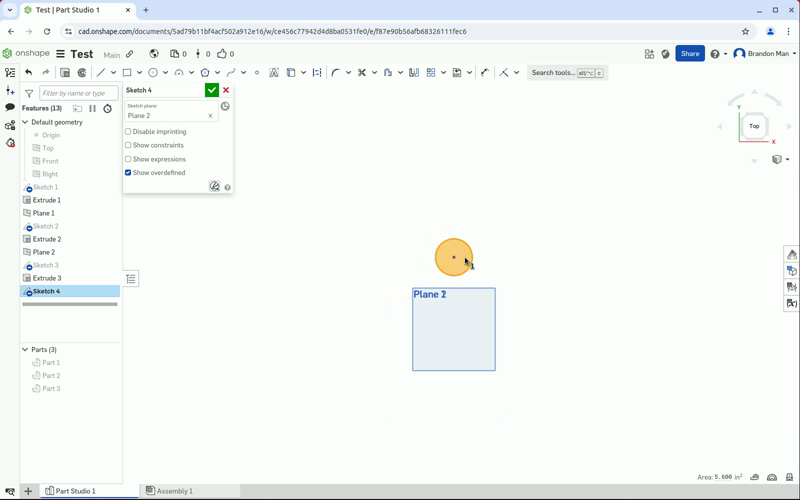
scroll(-6)
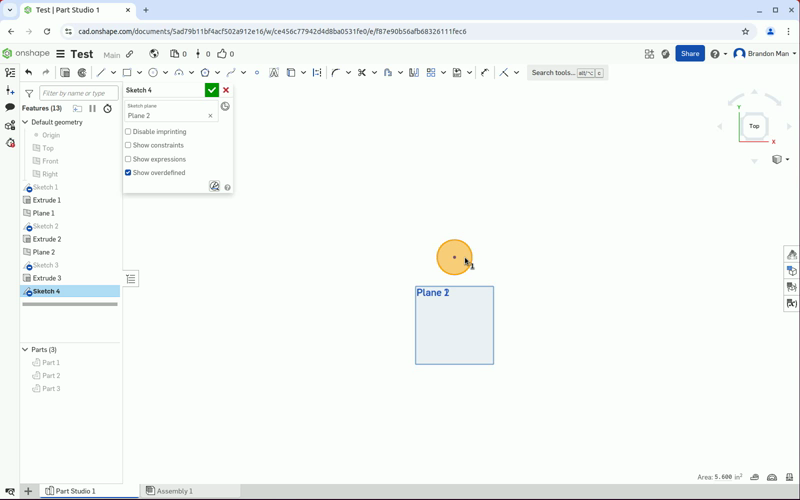
scroll(-6)
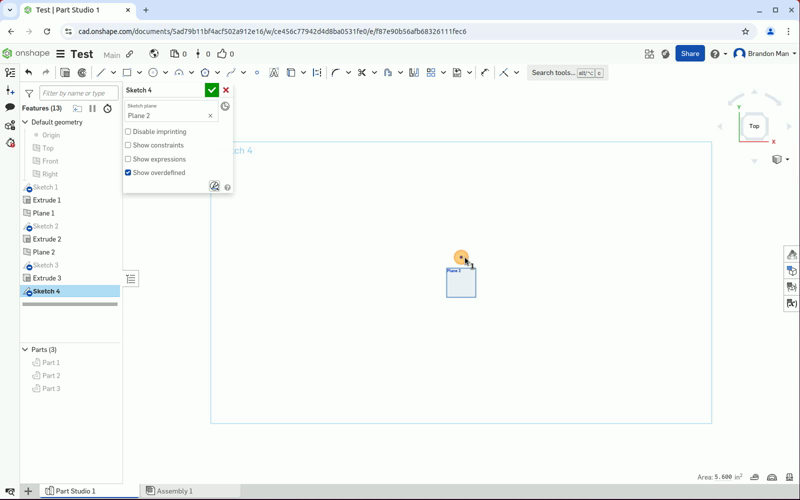
mouse_move(73, 352)
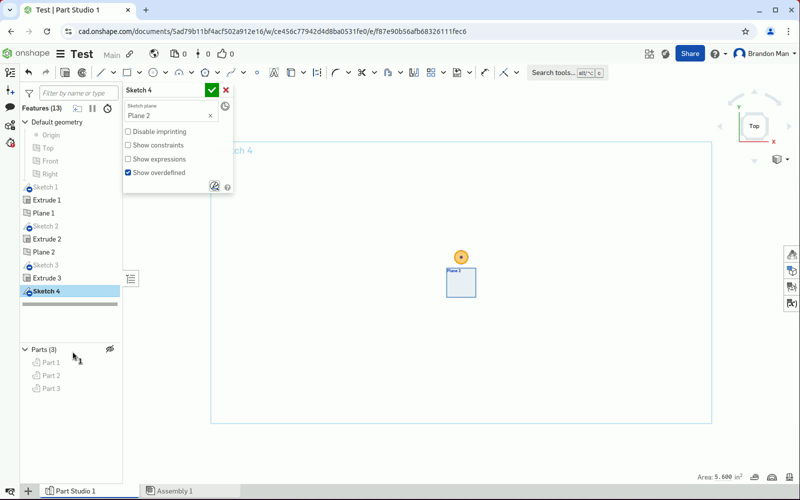
key(shift+y)
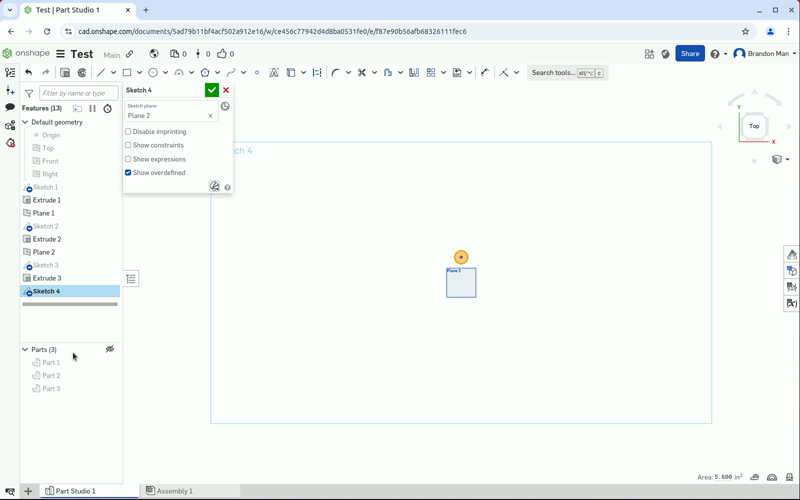
key(shift+e)
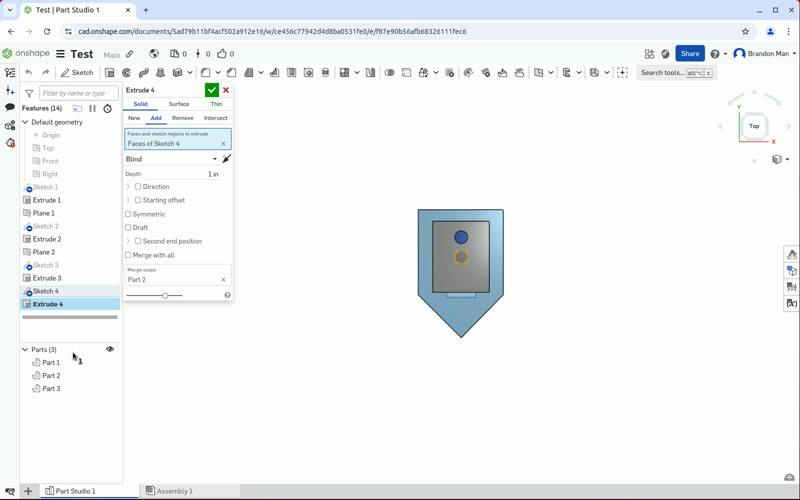
mouse_move(143, 106)
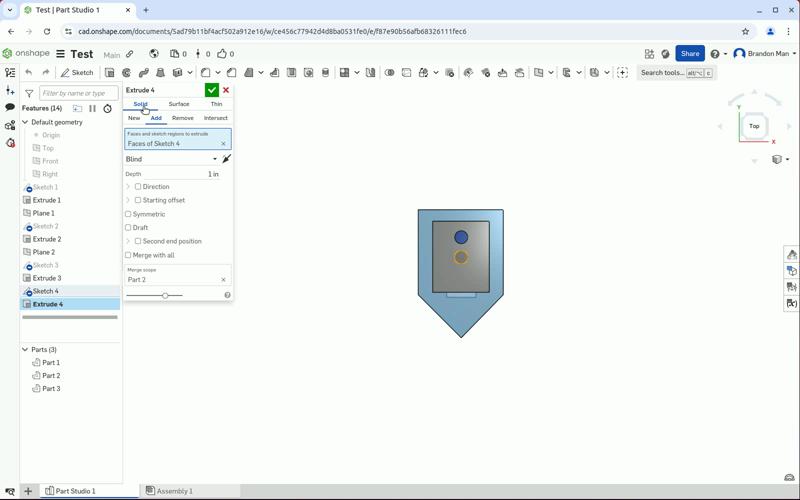
click(143, 106)
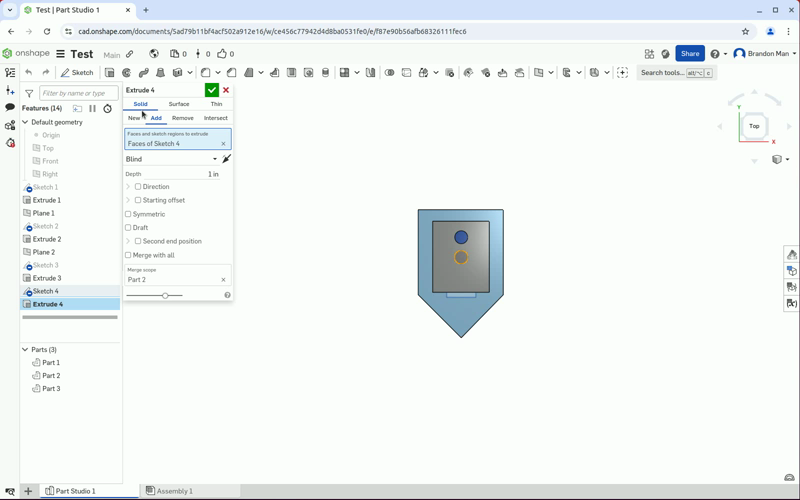
mouse_move(137, 120)
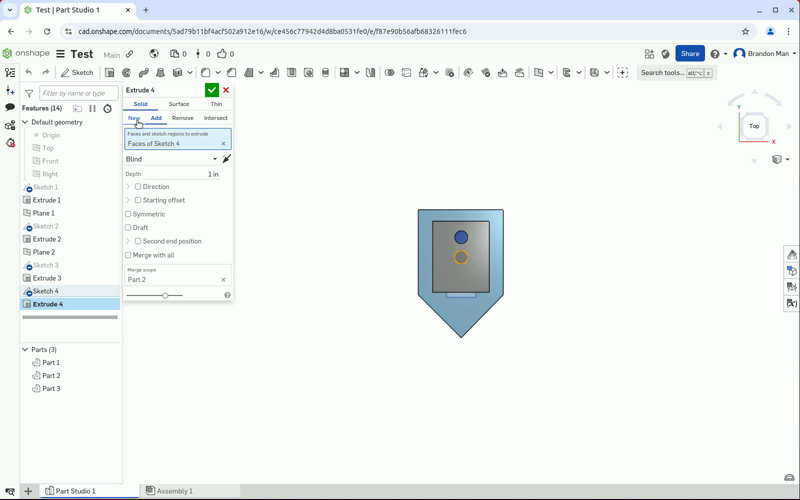
click(137, 120)
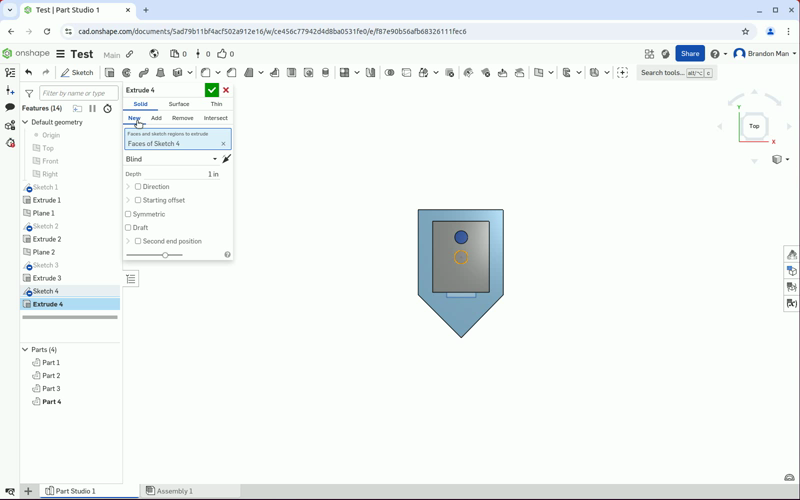
key(tab, 4)
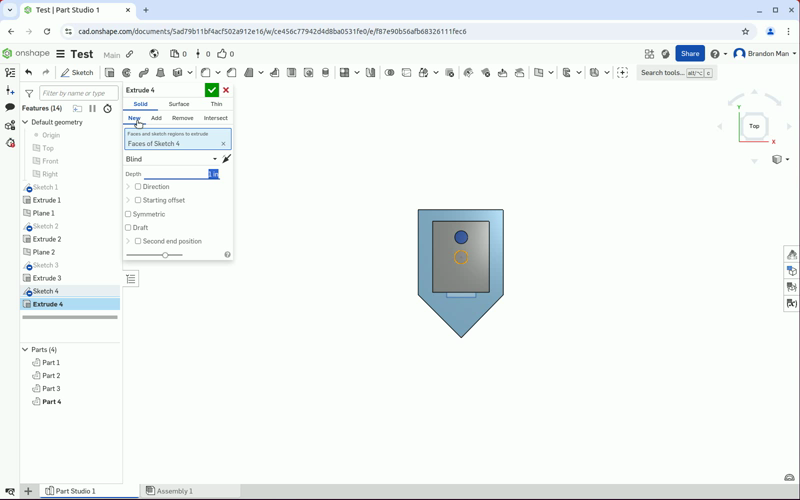
text(5.777)
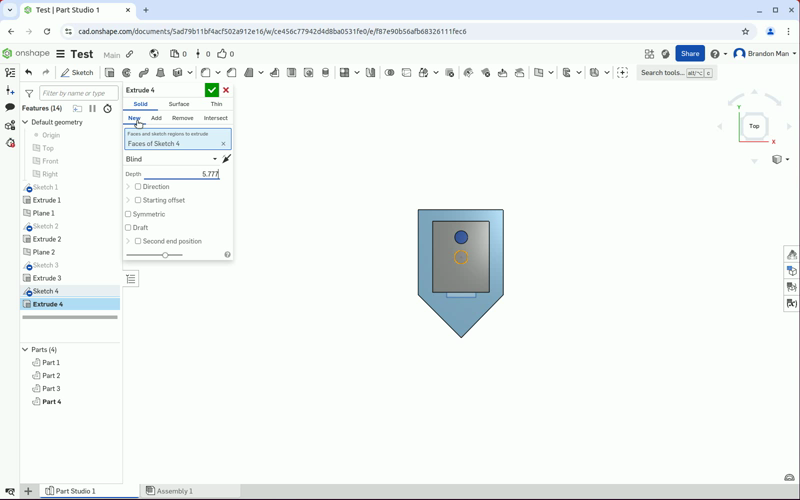
key(enter)
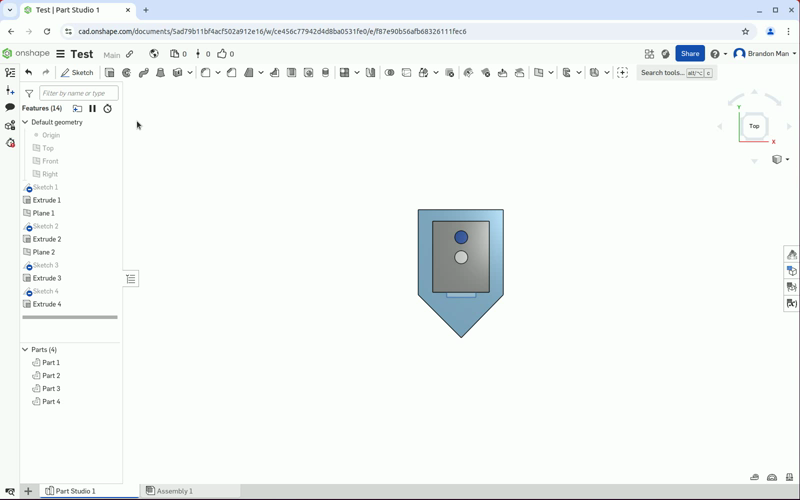
key(shift+h)
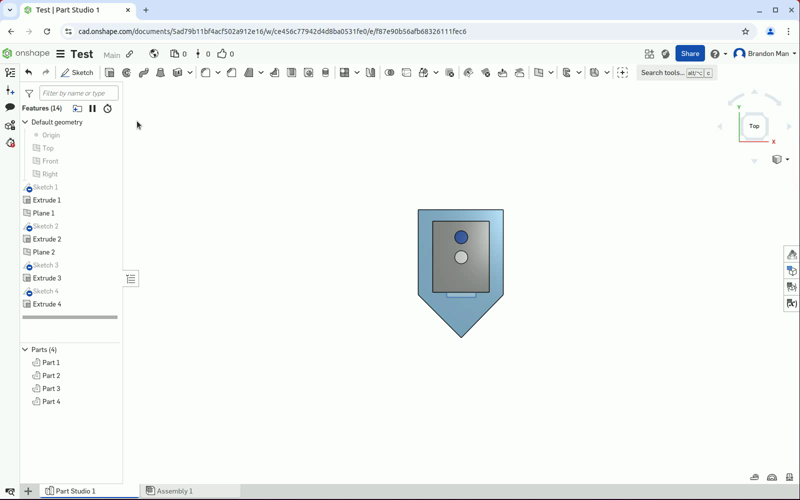
key(shift+h)
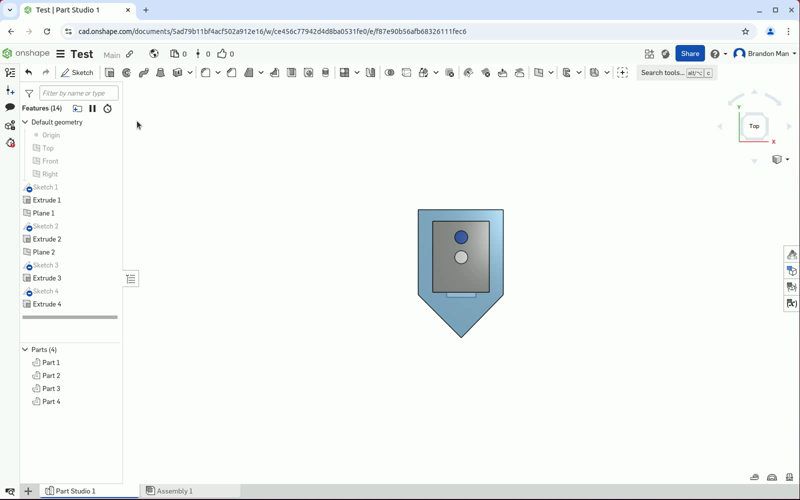
mouse_move(73, 189)
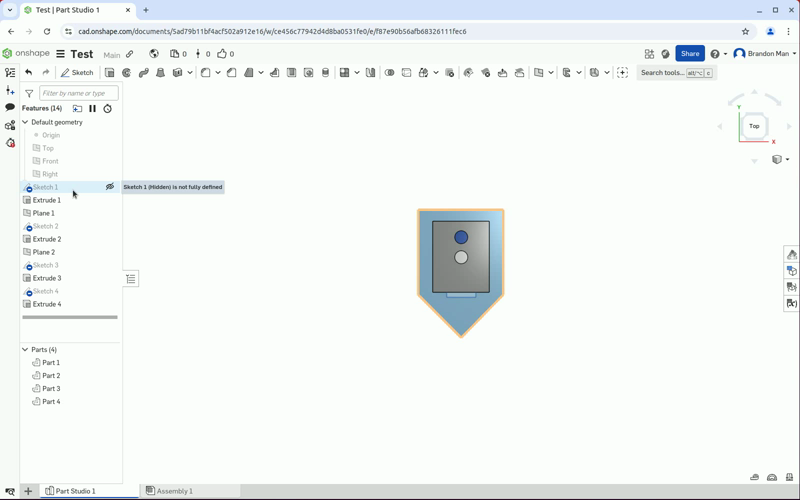
click(73, 189)
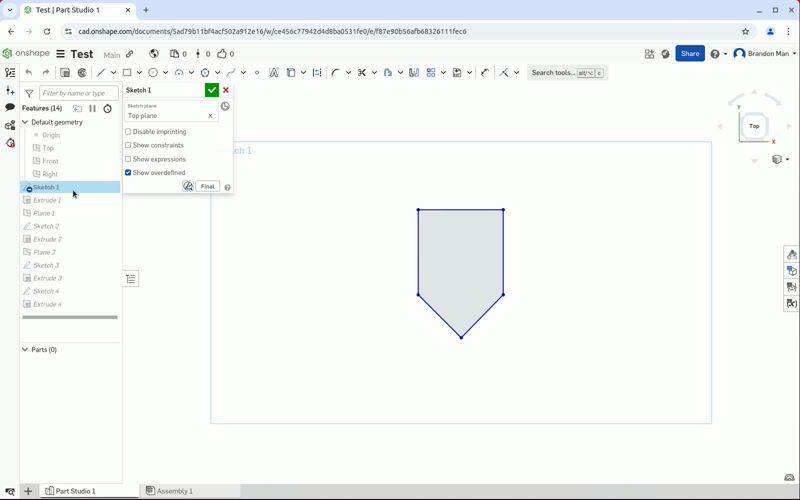
mouse_move(229, 92)
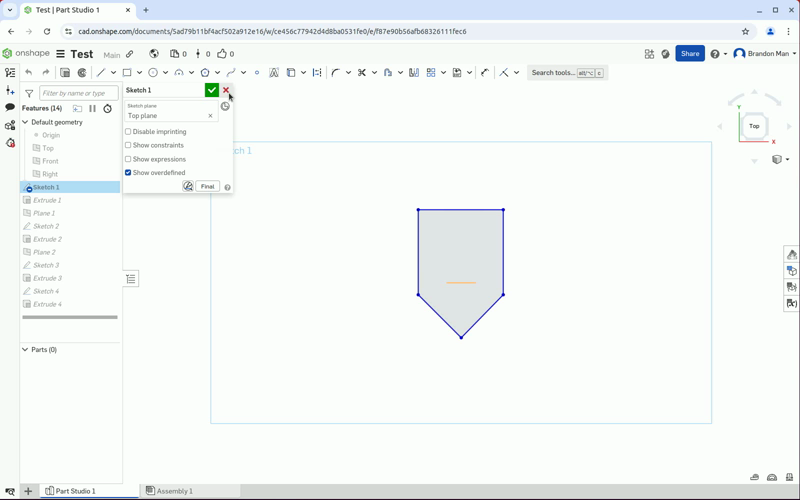
click(229, 92)
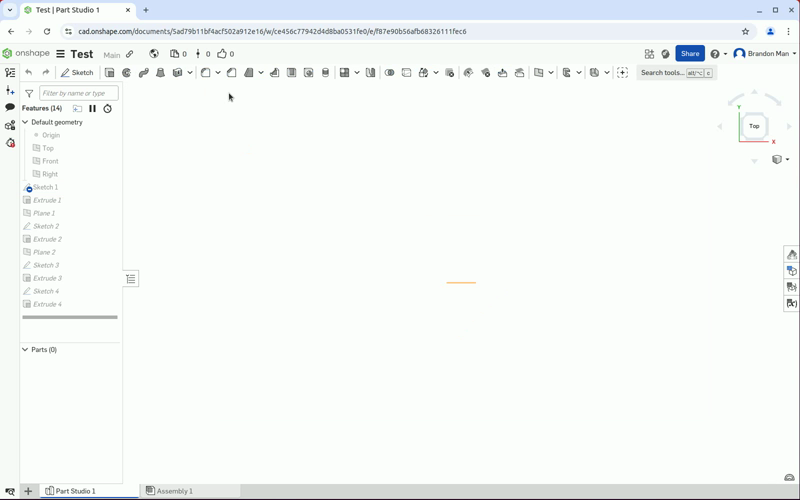
key(shift+s)
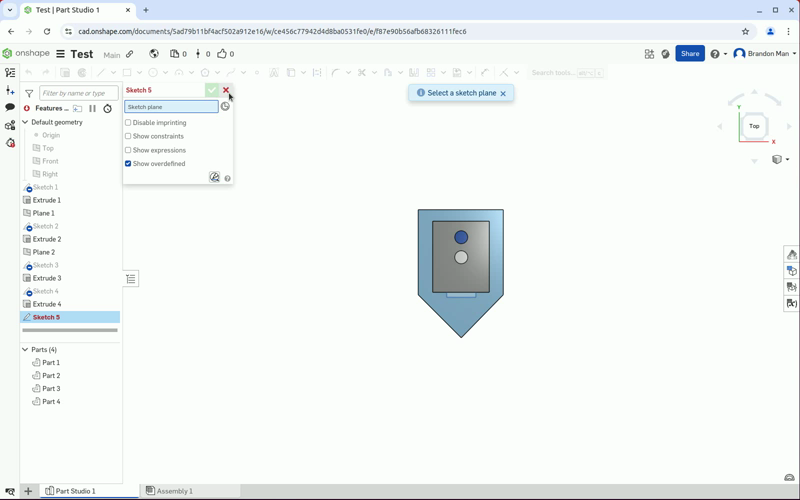
mouse_move(73, 254)
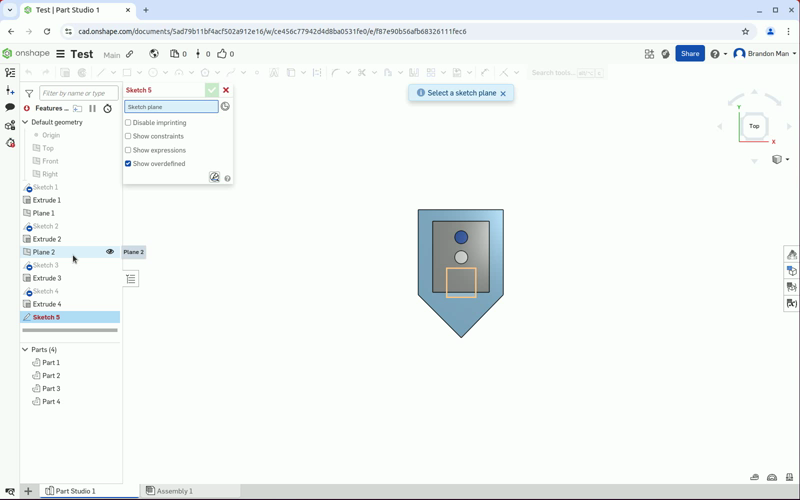
click(73, 254)
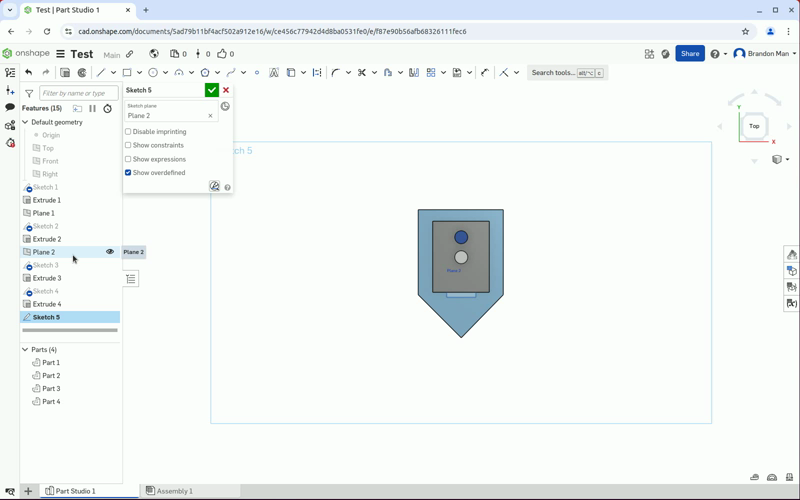
mouse_move(73, 352)
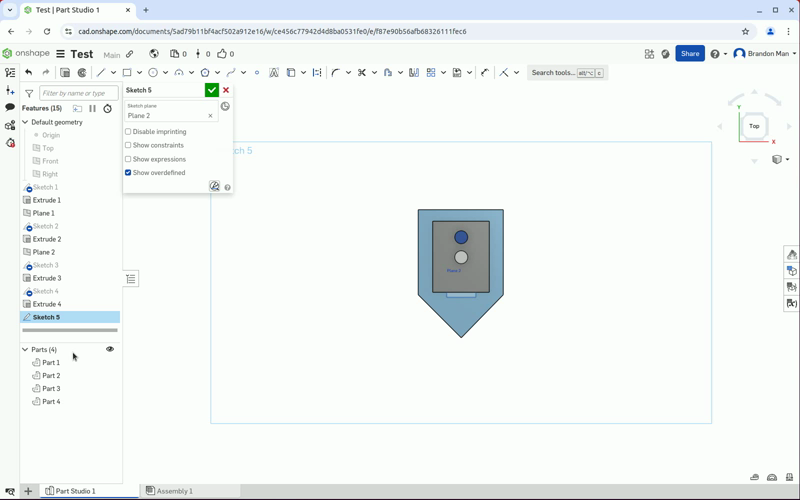
key(y)
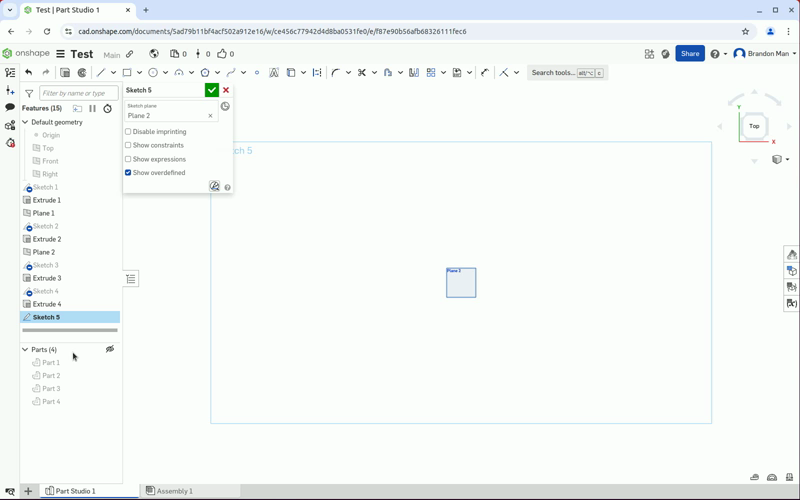
key(c)
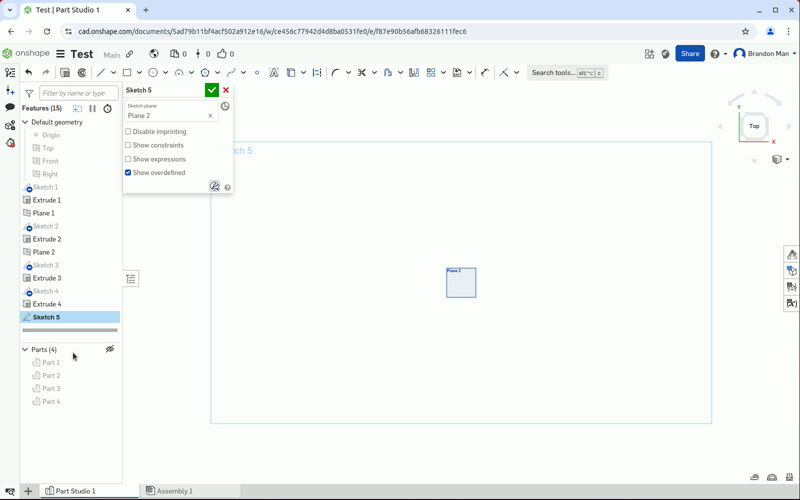
key_down(shift)
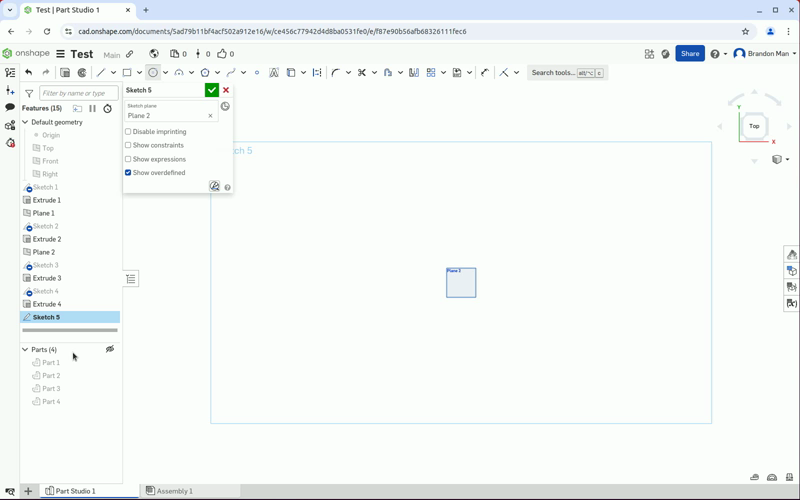
mouse_move(461, 276)
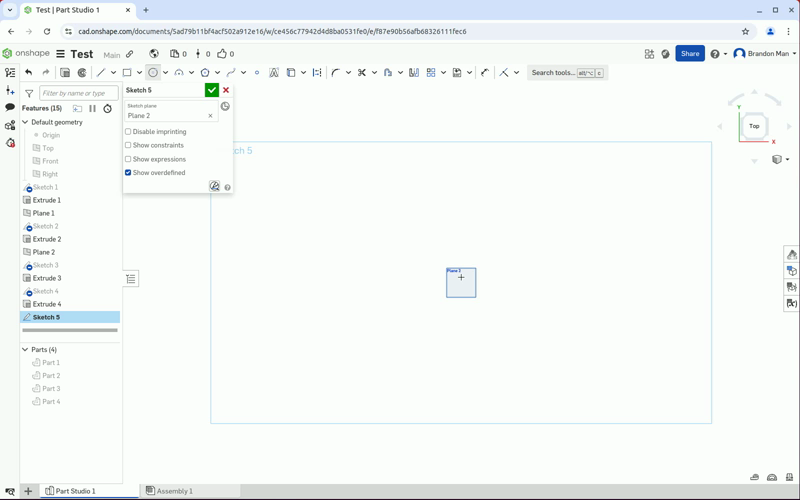
click(461, 276)
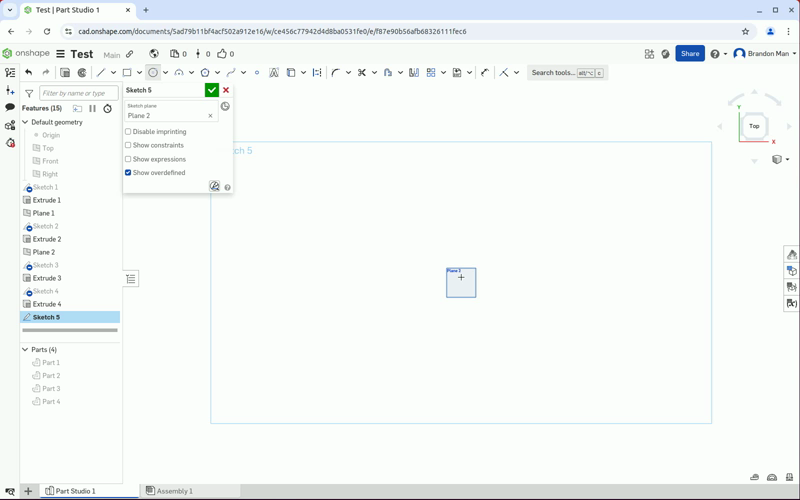
key_up(shift)
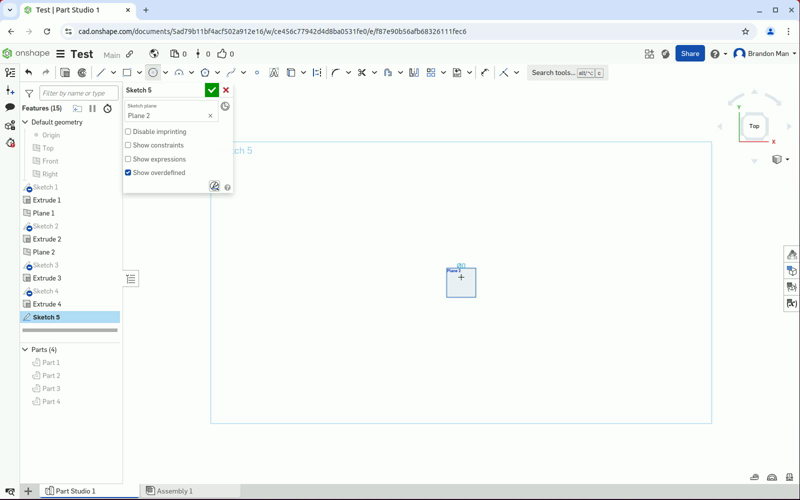
mouse_move(467, 276)
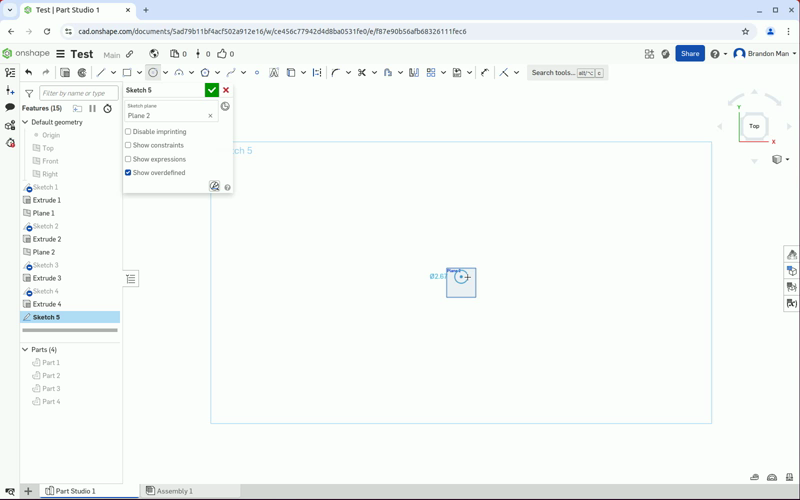
click(467, 276)
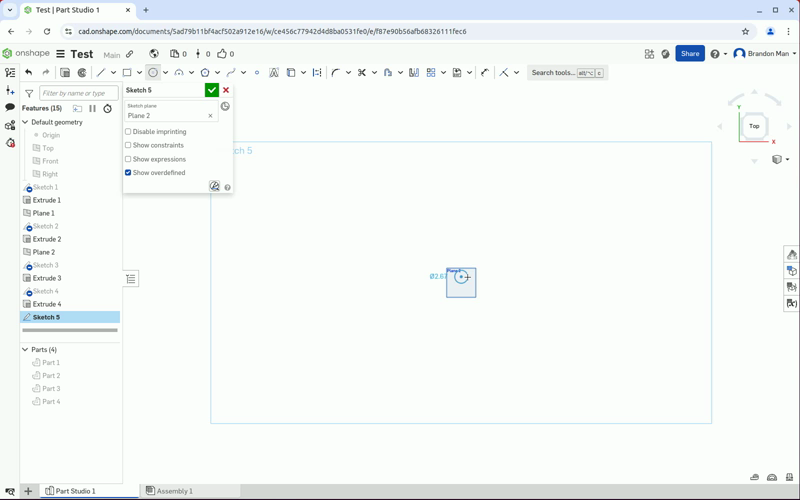
key(esc)
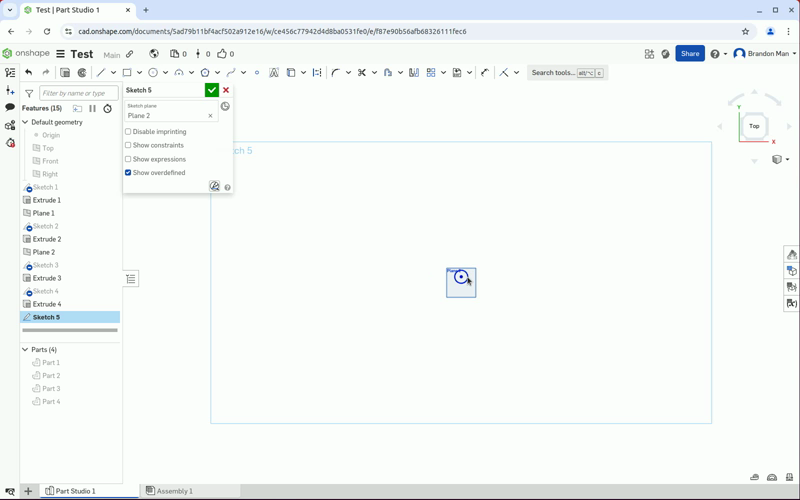
mouse_move(457, 276)
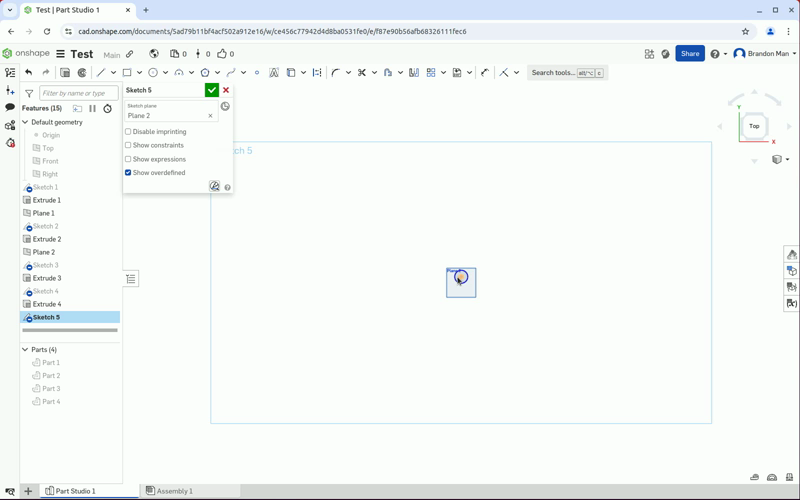
scroll(6)
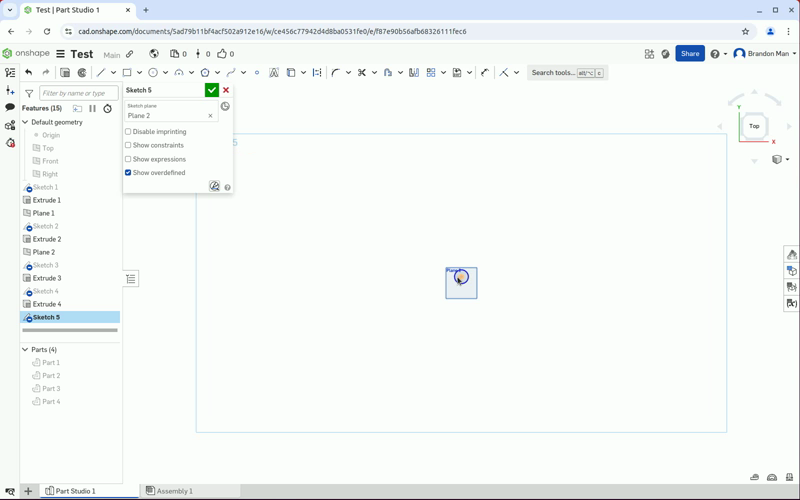
scroll(6)
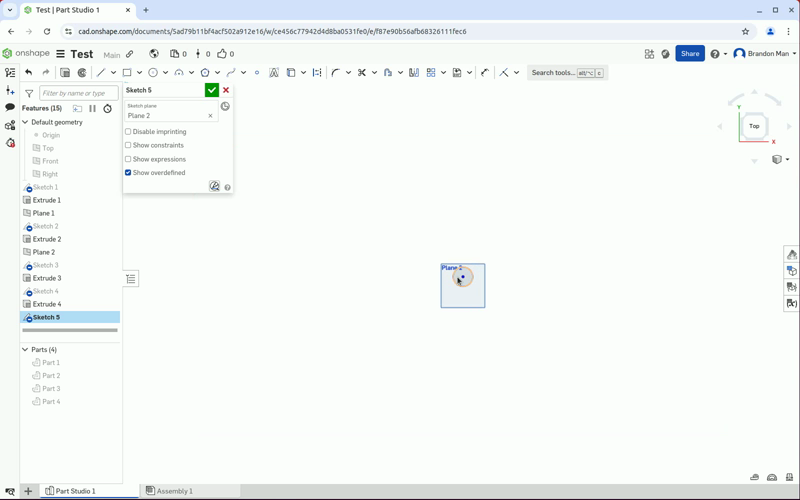
scroll(6)
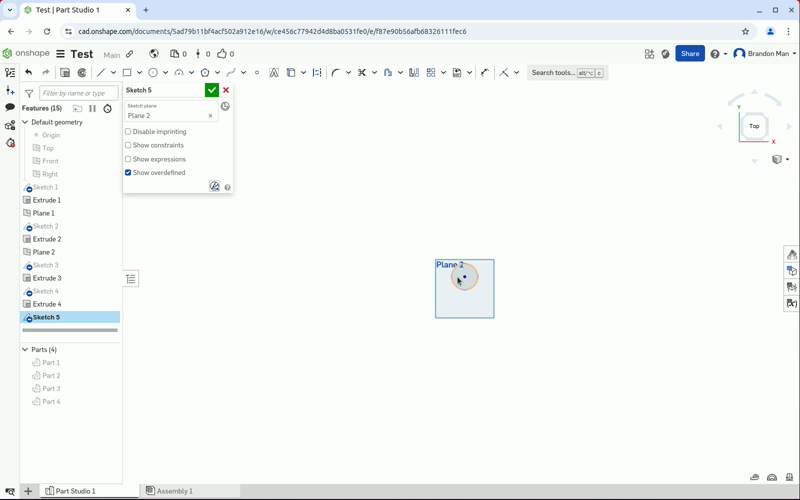
scroll(6)
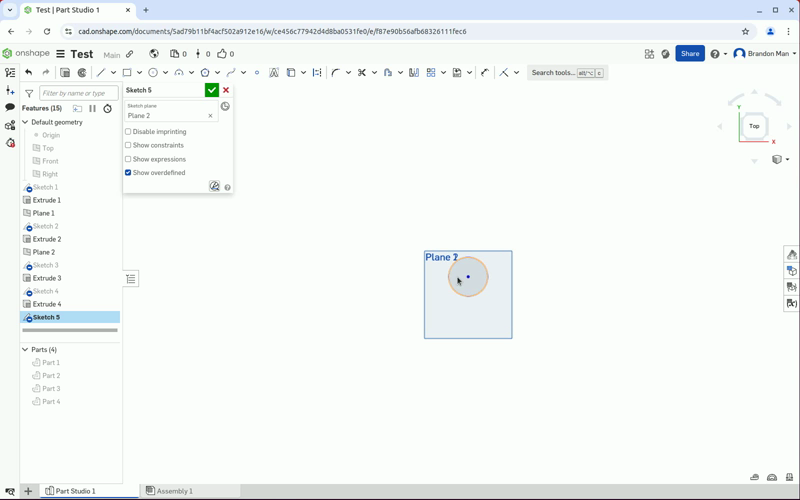
scroll(6)
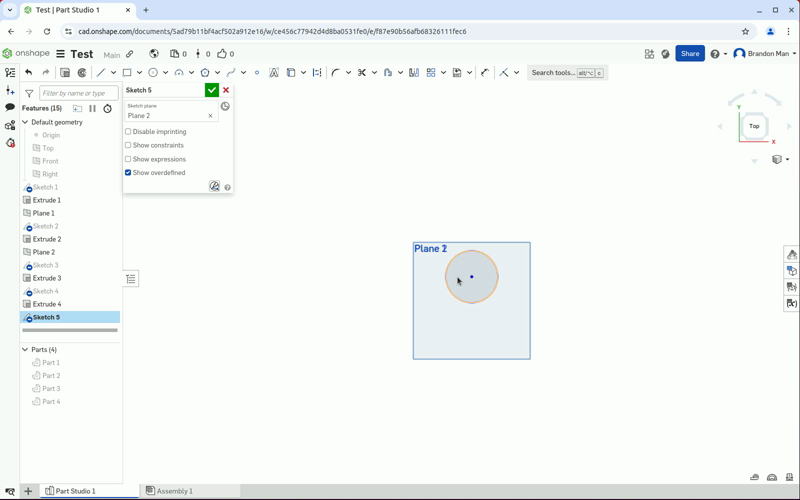
scroll(6)
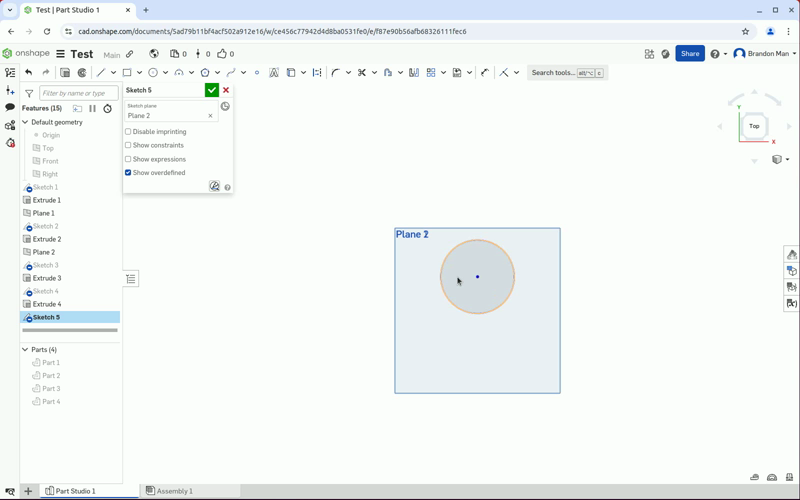
scroll(6)
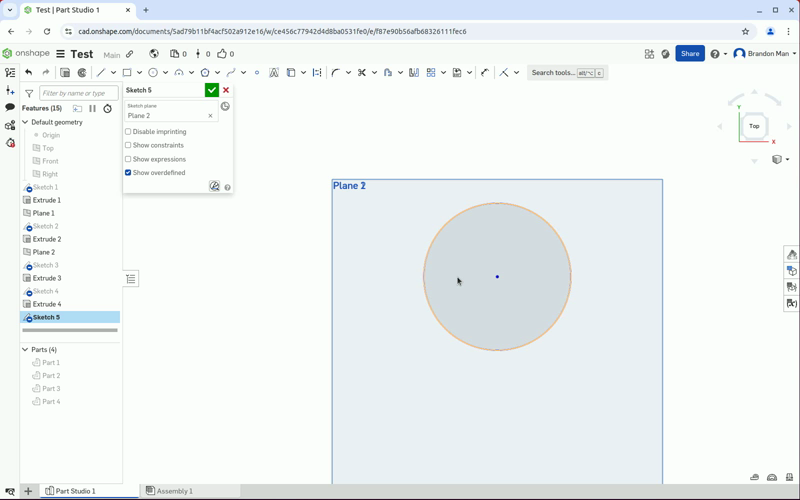
click(457, 276)
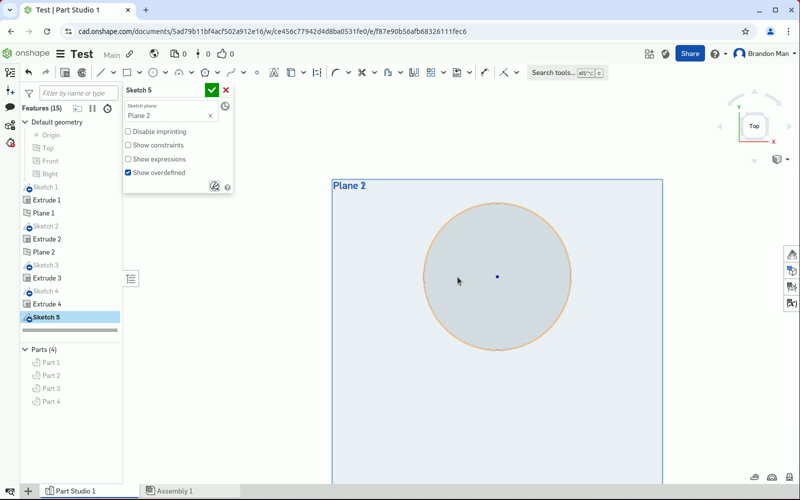
scroll(-6)
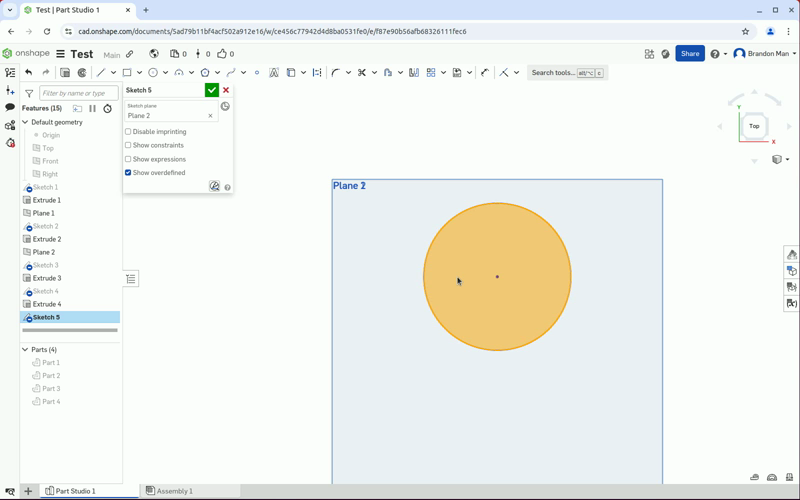
scroll(-6)
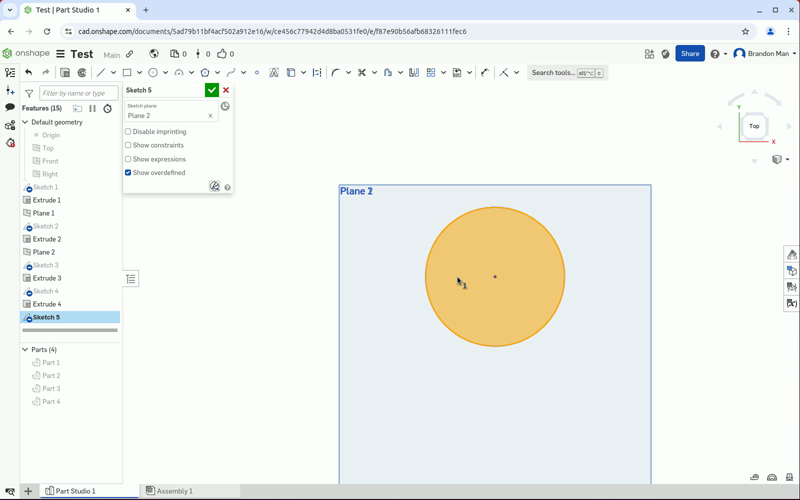
scroll(-6)
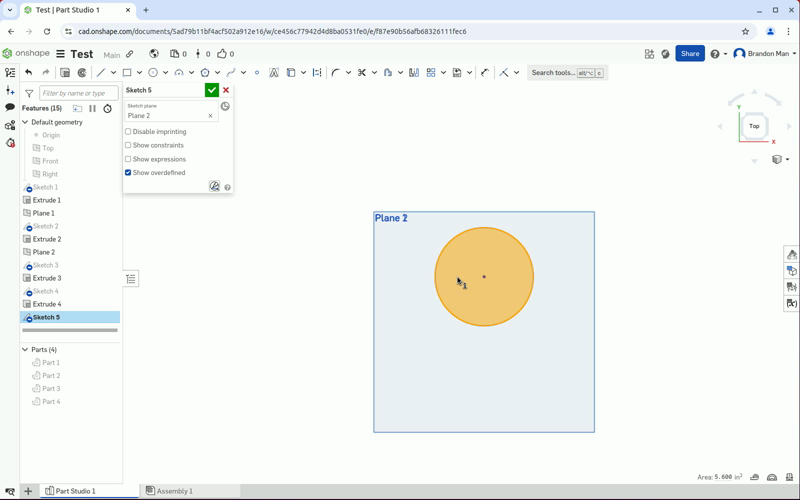
scroll(-6)
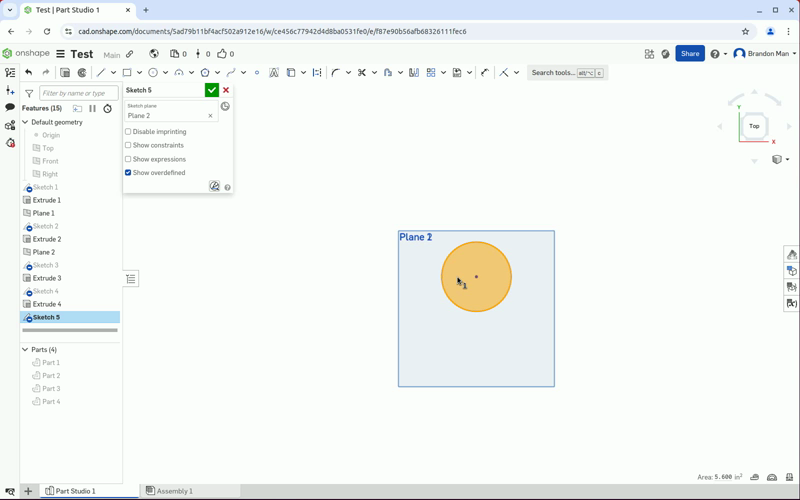
scroll(-6)
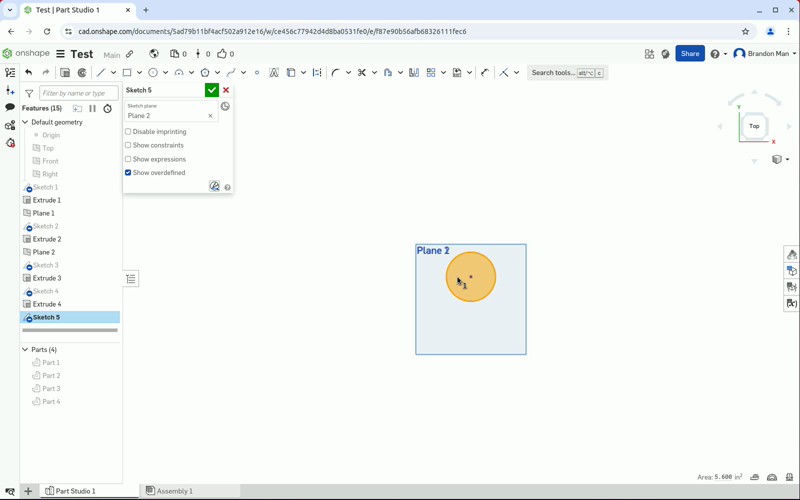
scroll(-6)
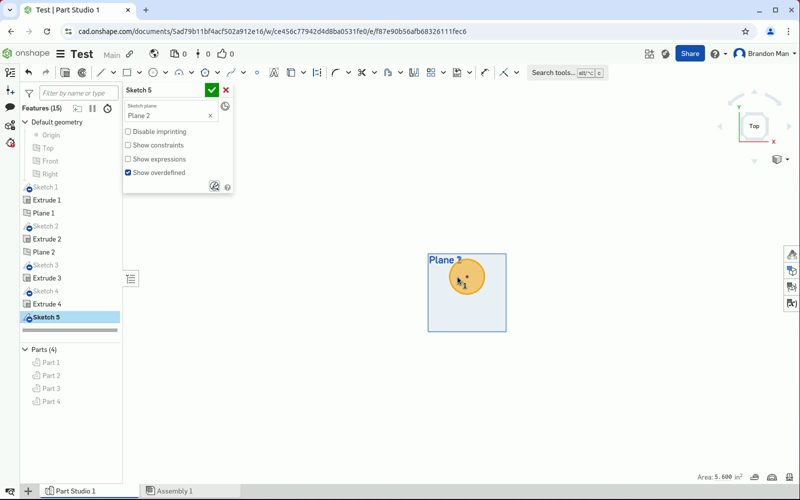
scroll(-6)
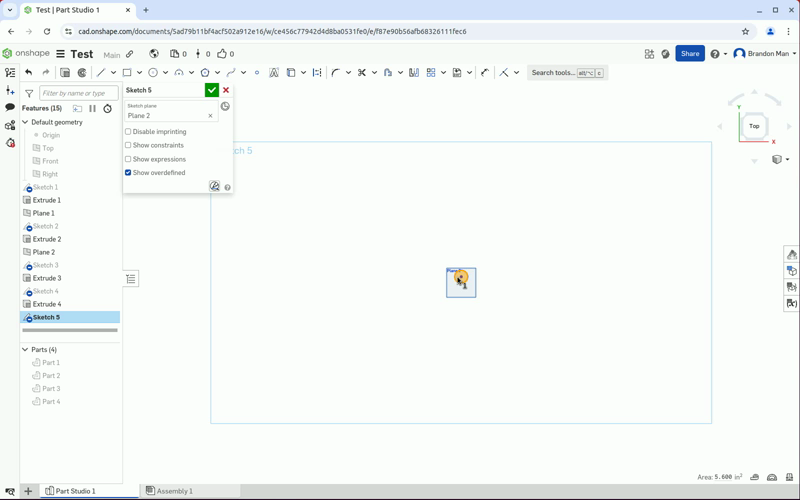
mouse_move(73, 352)
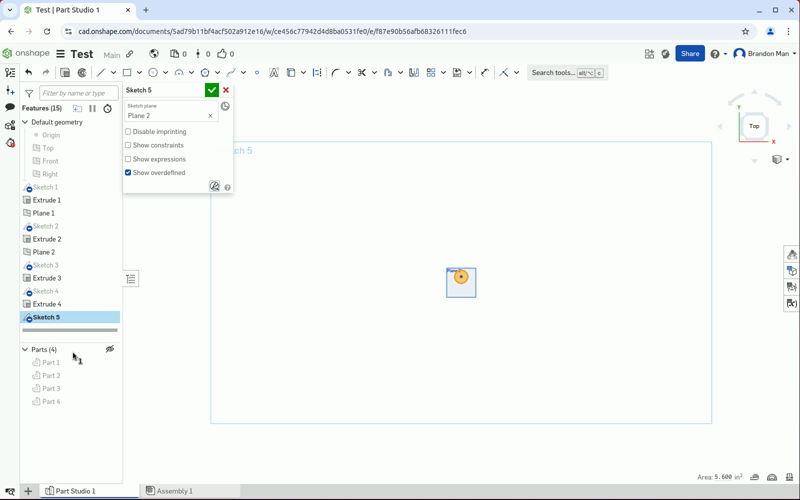
key(shift+y)
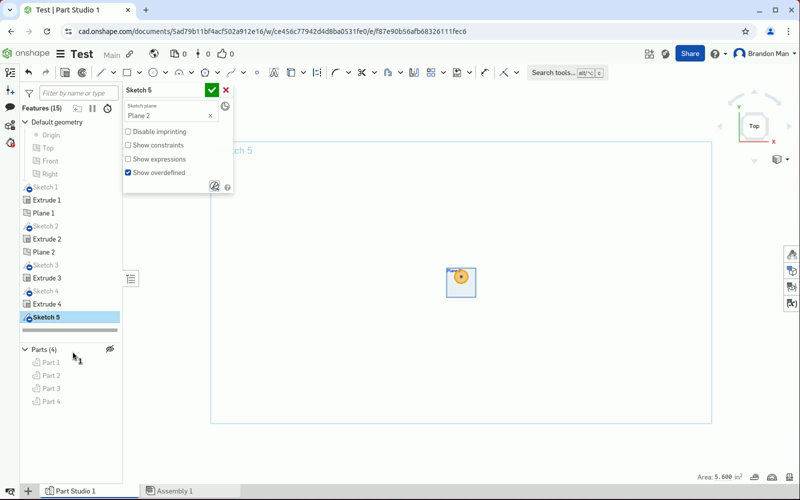
key(shift+e)
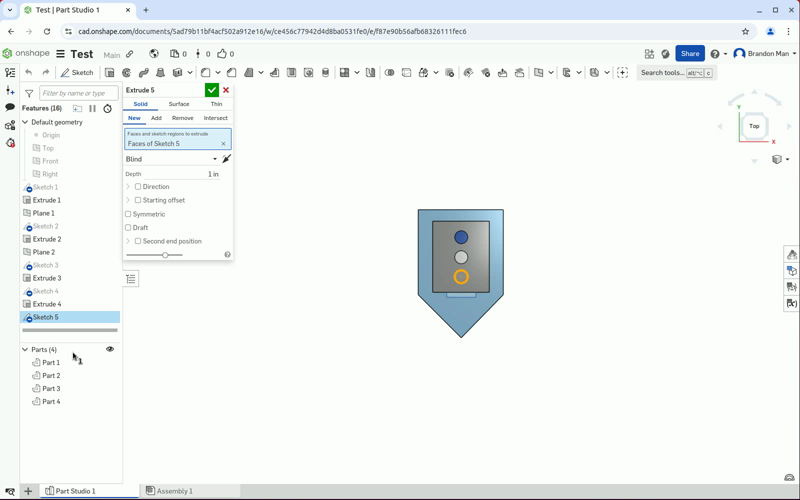
mouse_move(143, 106)
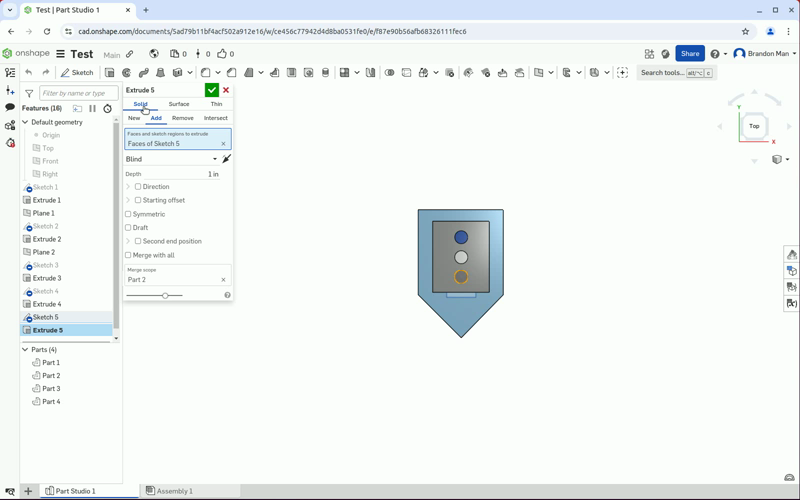
click(143, 106)
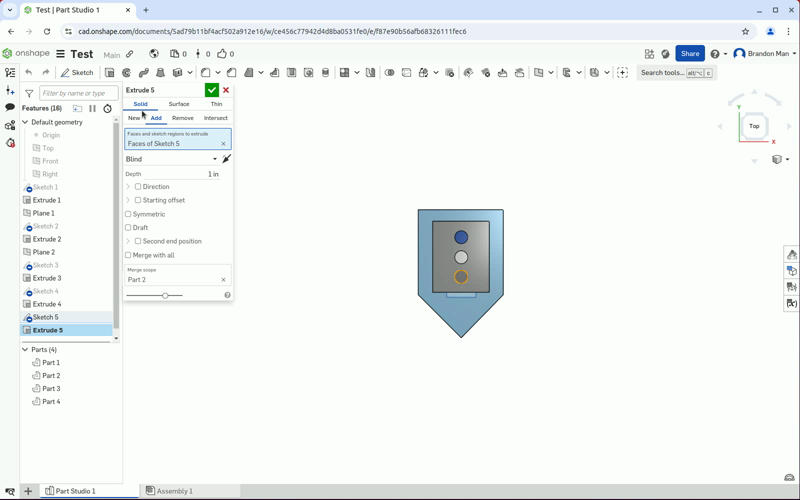
mouse_move(137, 120)
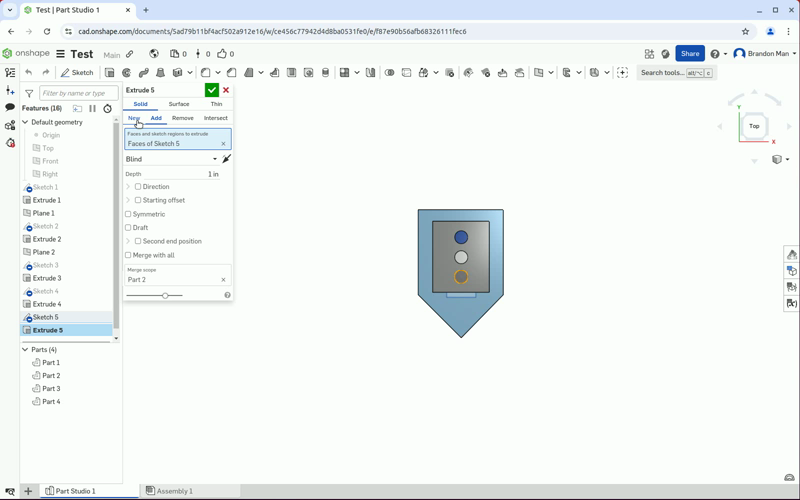
click(137, 120)
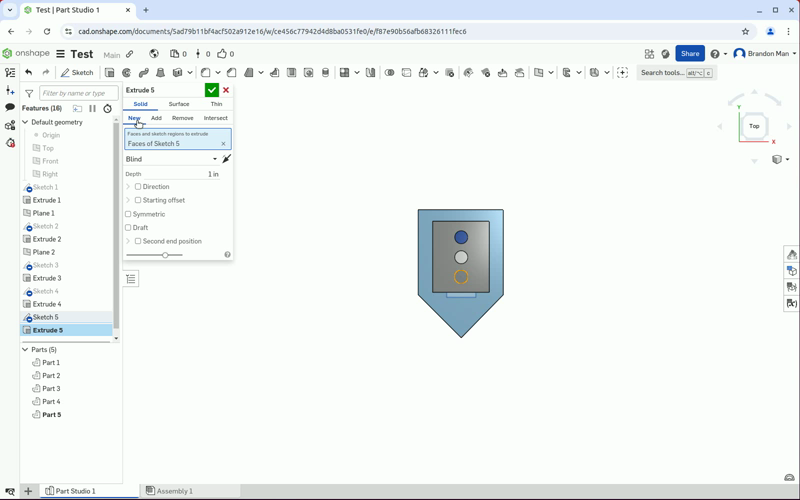
key(tab, 4)
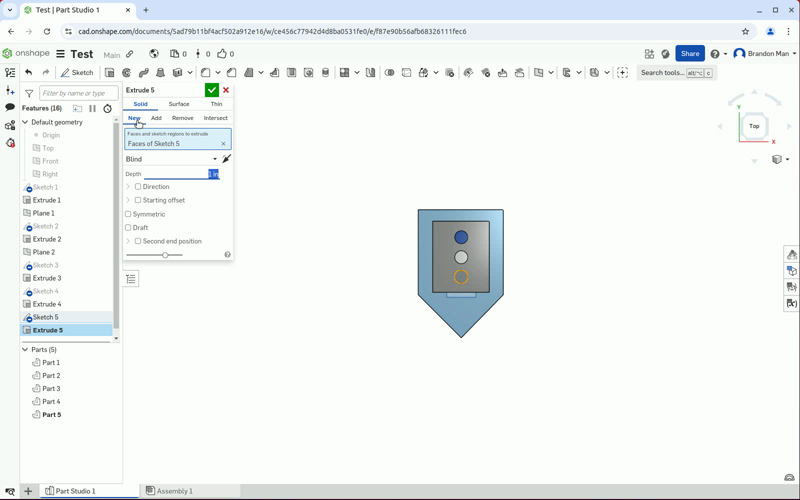
text(5.777)
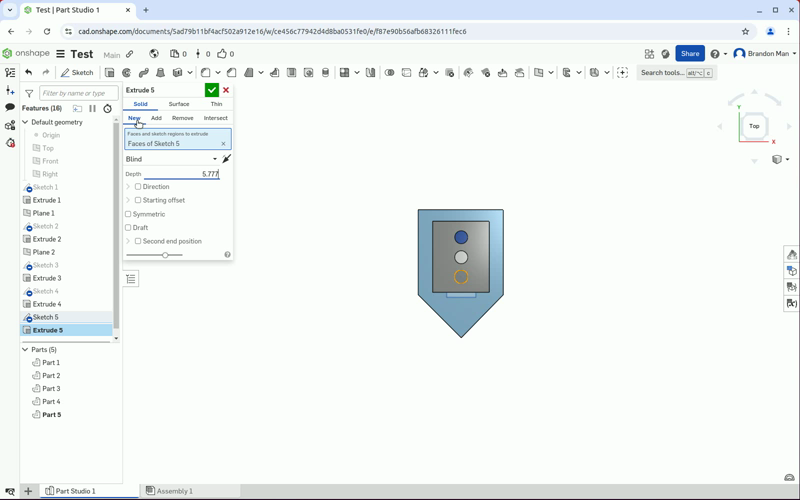
key(enter)
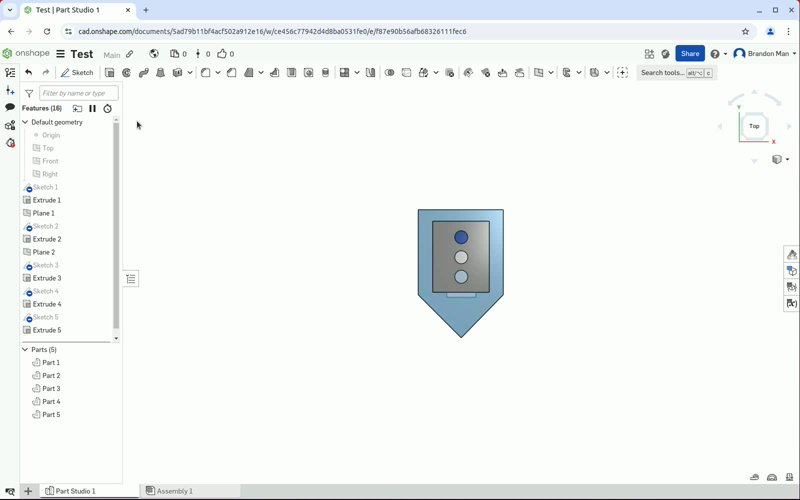
key(shift+h)
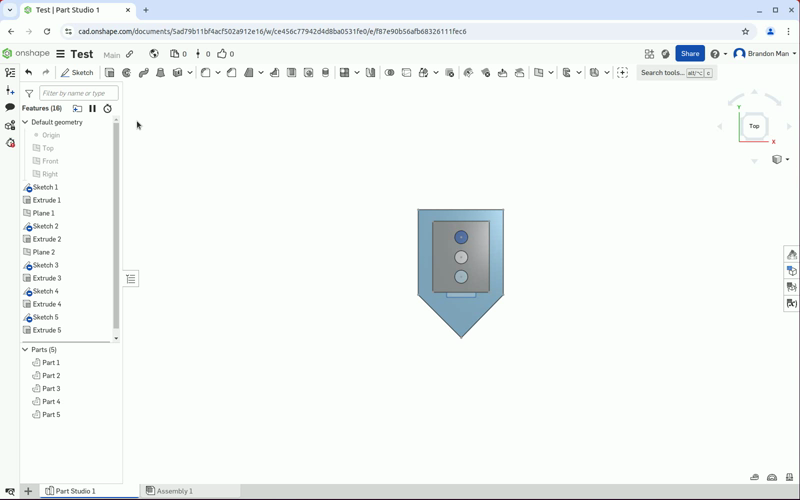
key(shift+h)
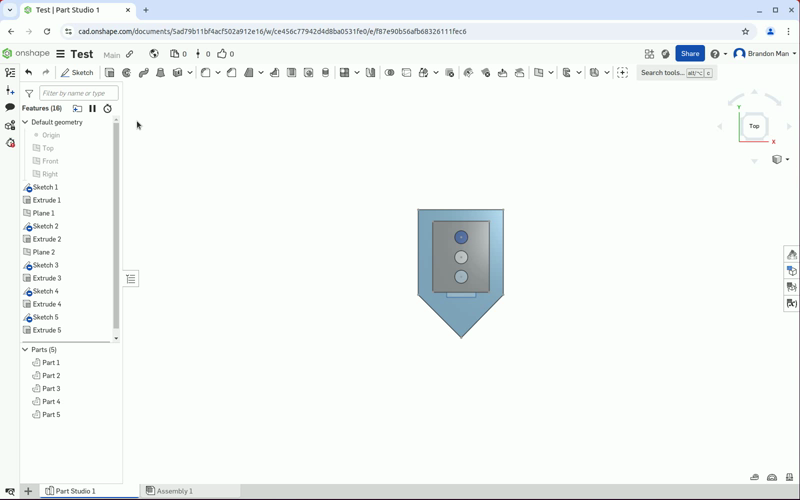
key(shift+7)
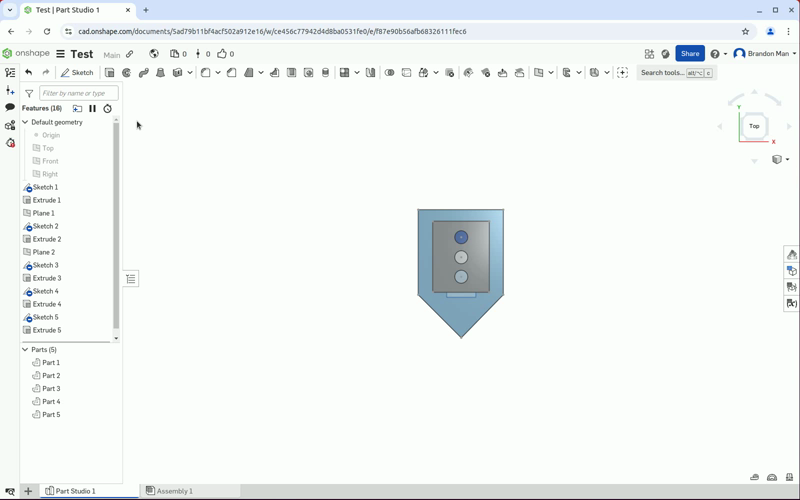
key(up, 3)
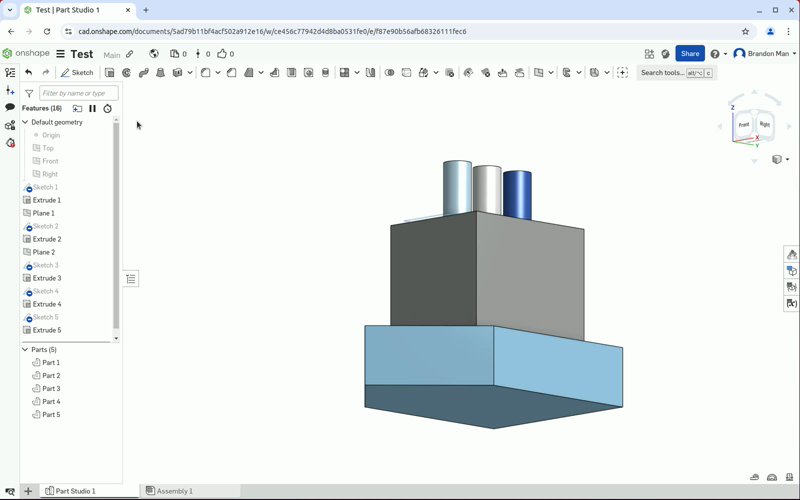
key(left, 3)
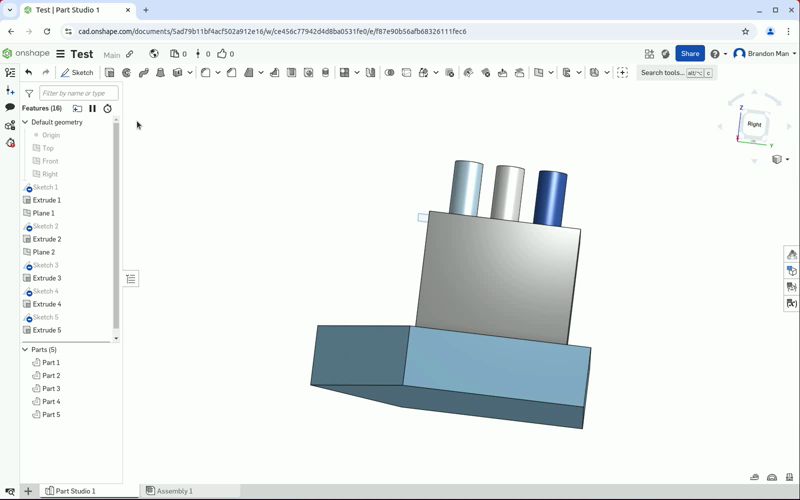
key(right, 3)
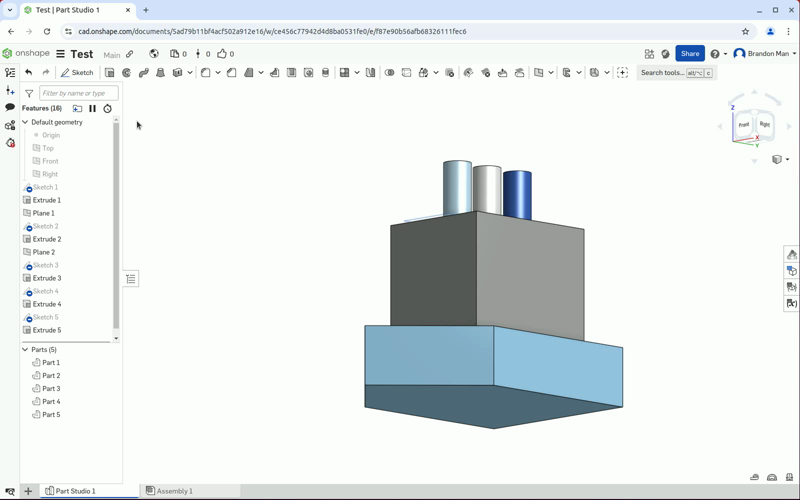
key(down, 3)
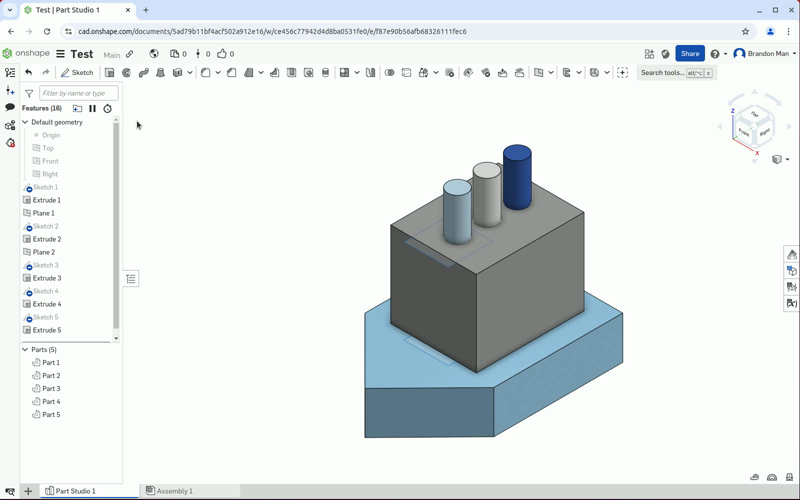
mouse_move(69, 189)
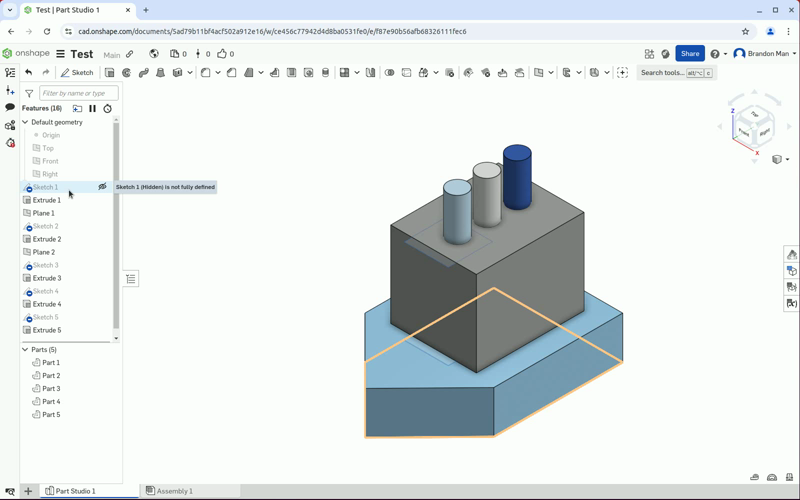
click(69, 189)